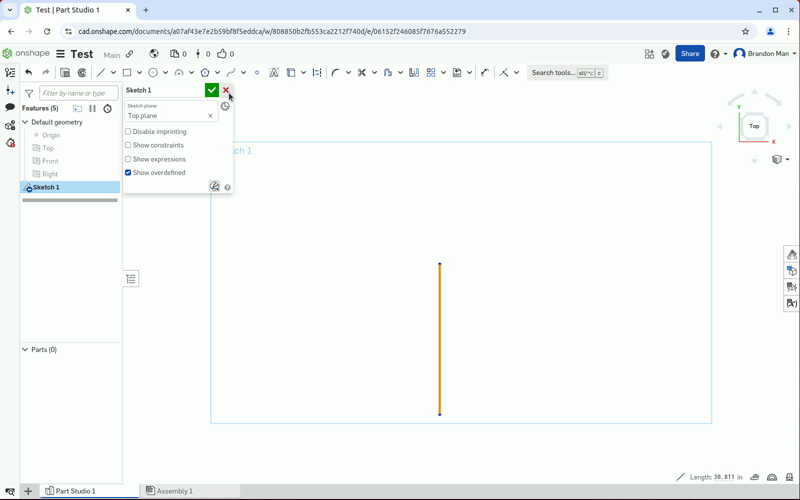
key(shift+h)
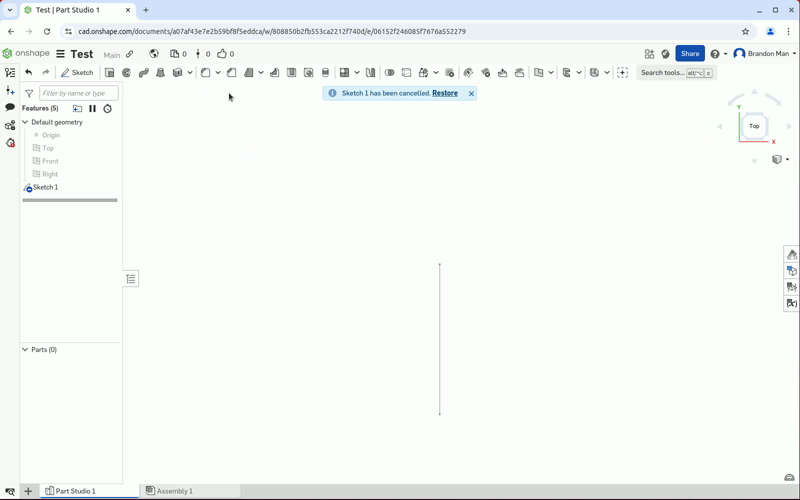
key(shift+s)
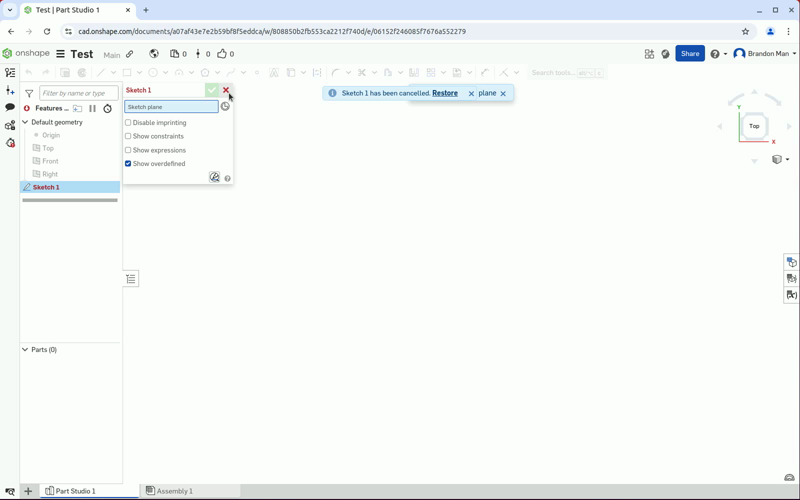
mouse_move(73, 150)
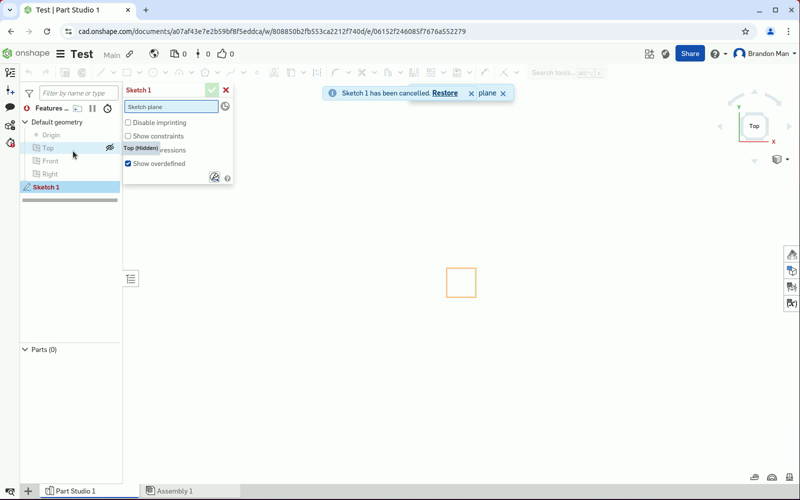
click(73, 150)
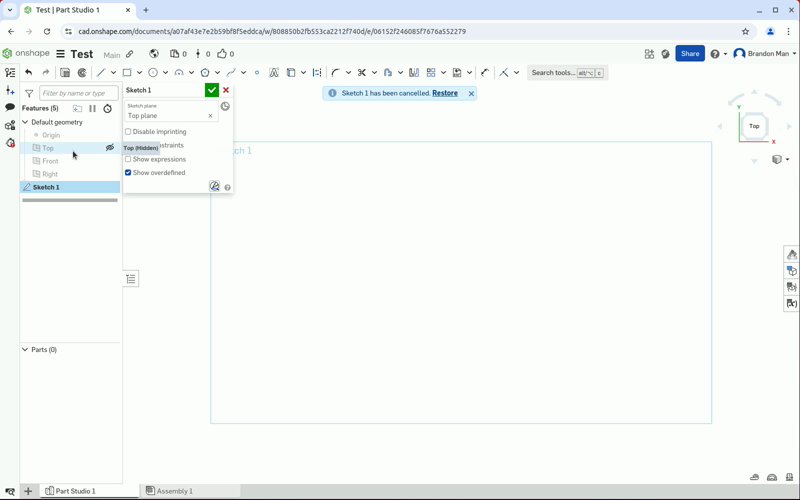
mouse_move(73, 352)
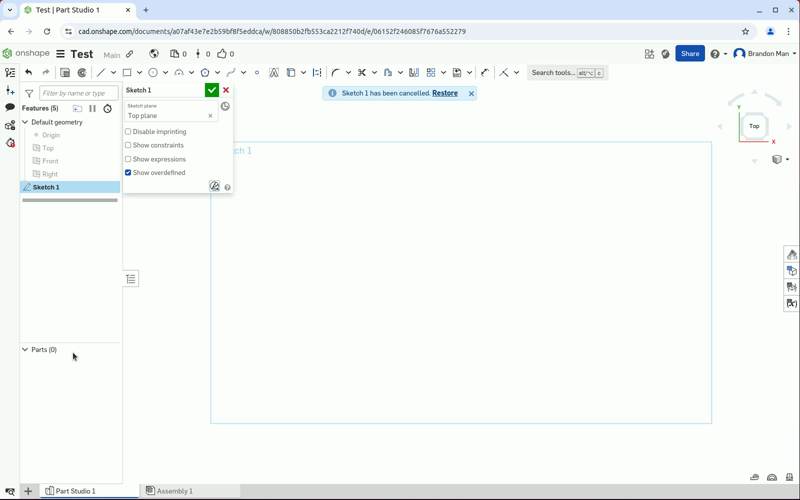
key(y)
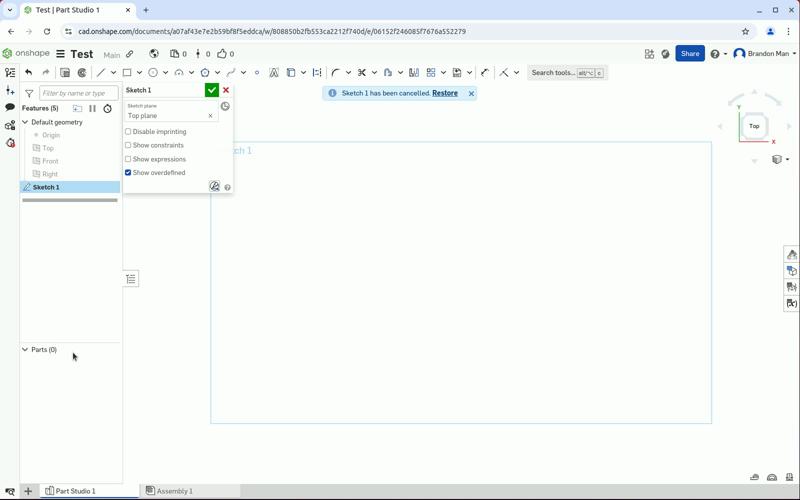
key(l)
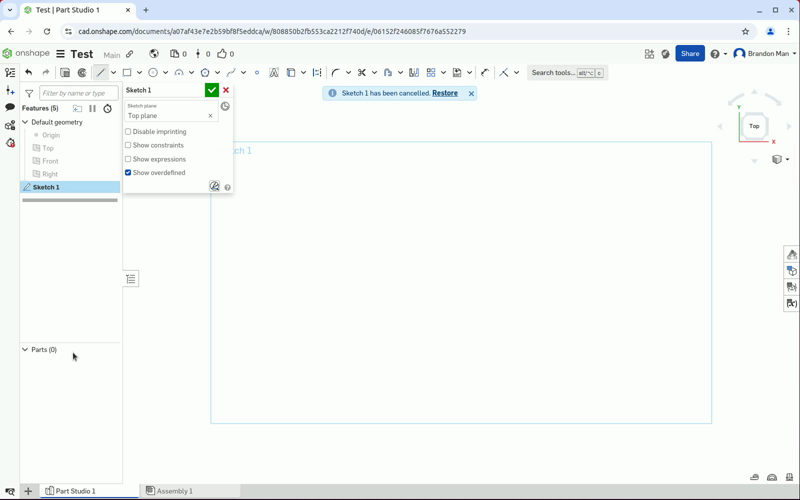
key_down(shift)
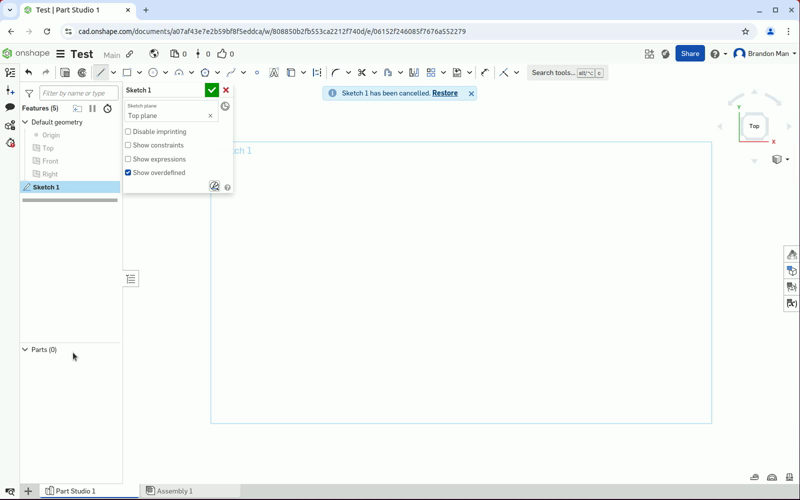
mouse_move(460, 282)
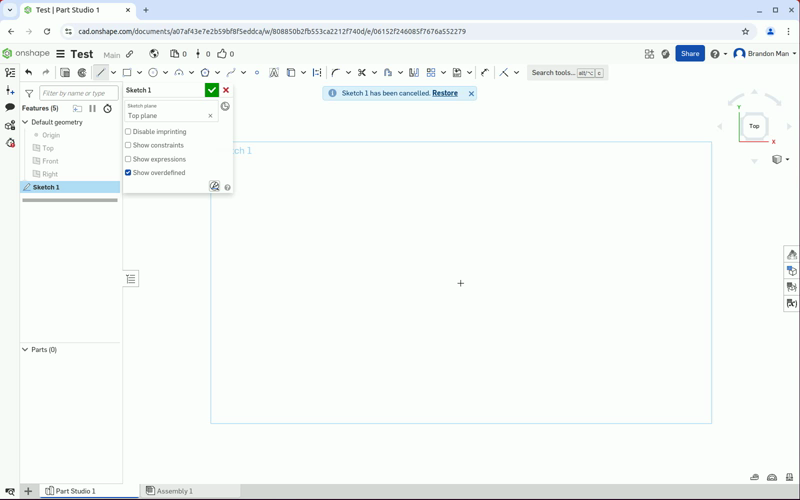
click(460, 282)
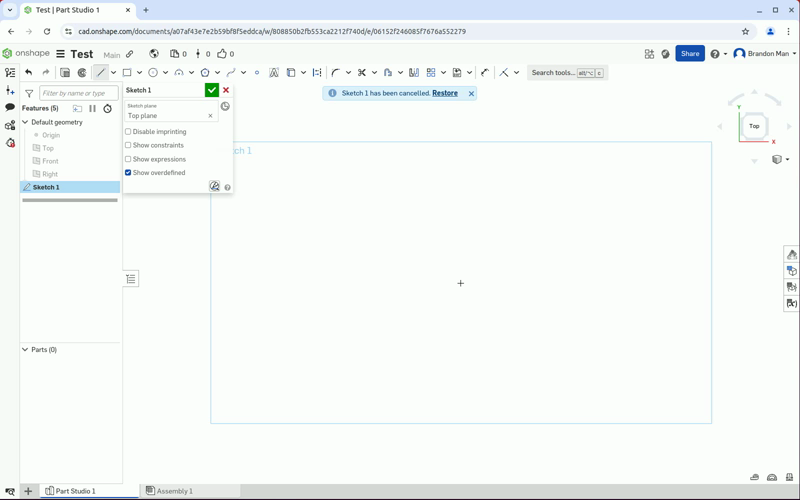
key_up(shift)
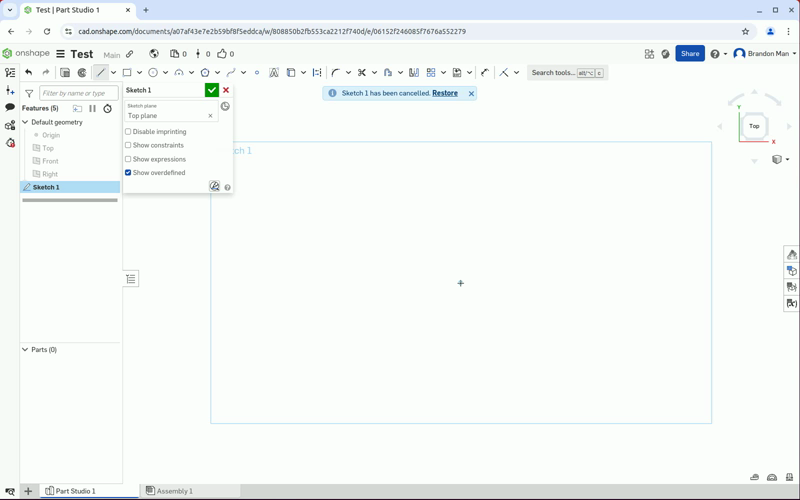
key_down(shift)
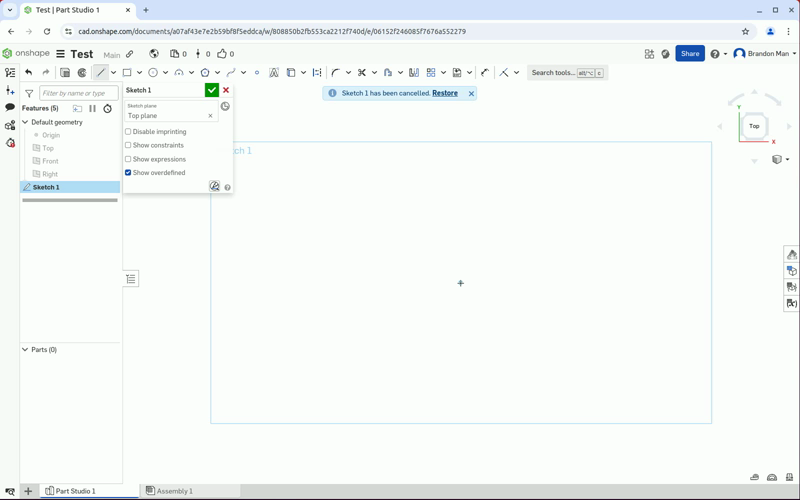
mouse_move(490, 282)
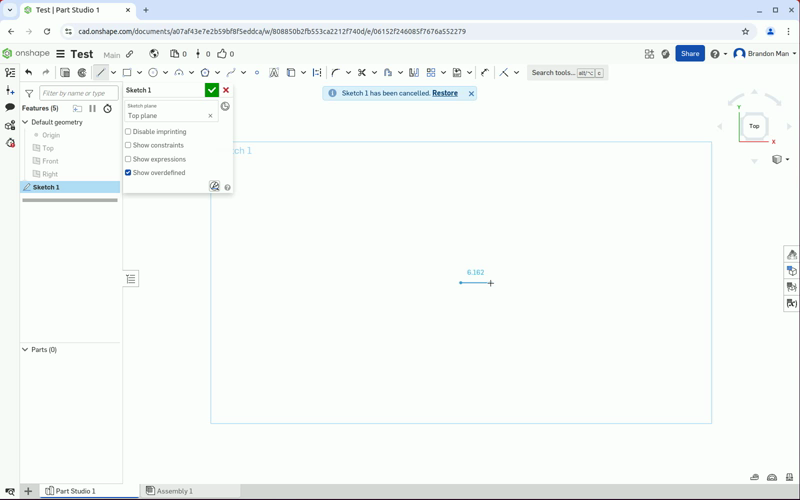
mouse_move(505, 282)
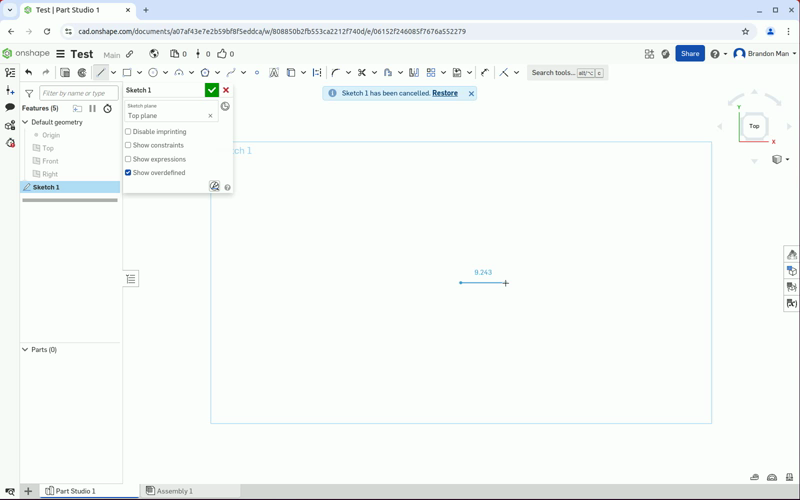
click(505, 282)
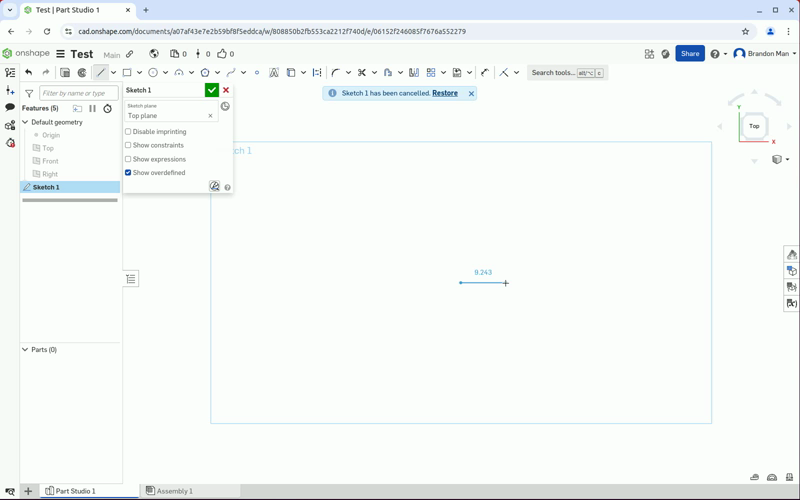
key_up(shift)
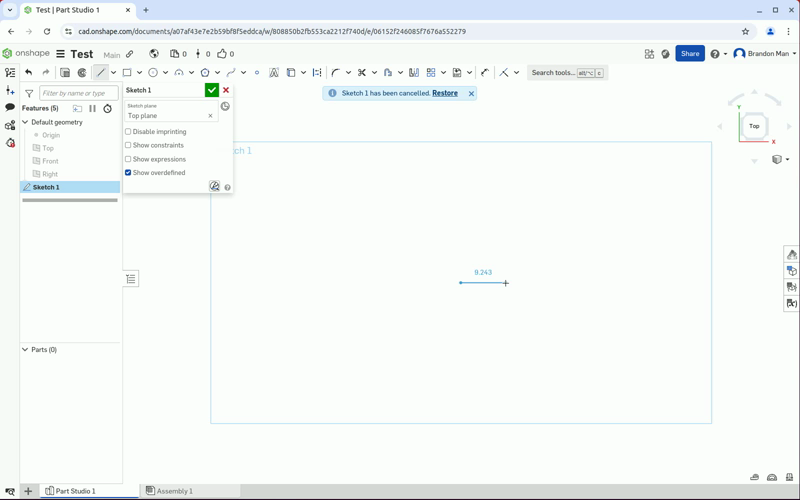
key_down(shift)
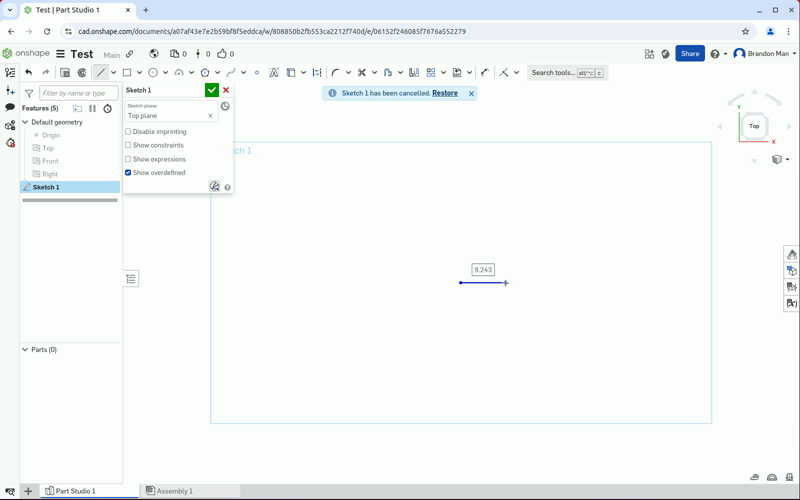
mouse_move(505, 170)
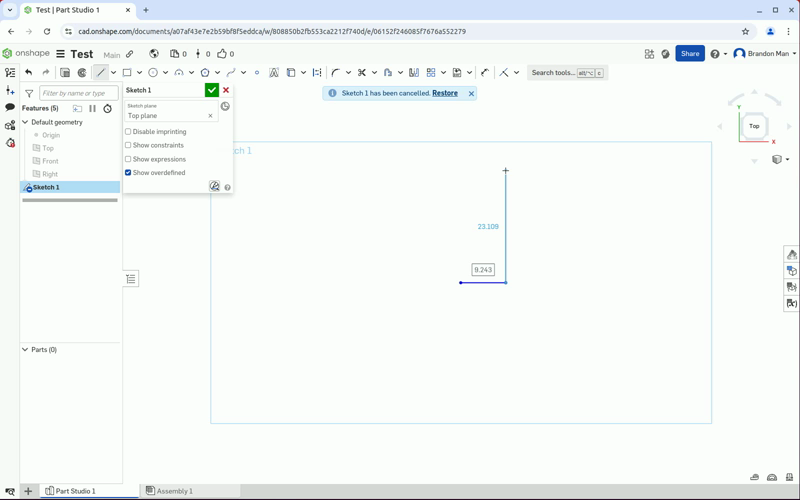
click(505, 170)
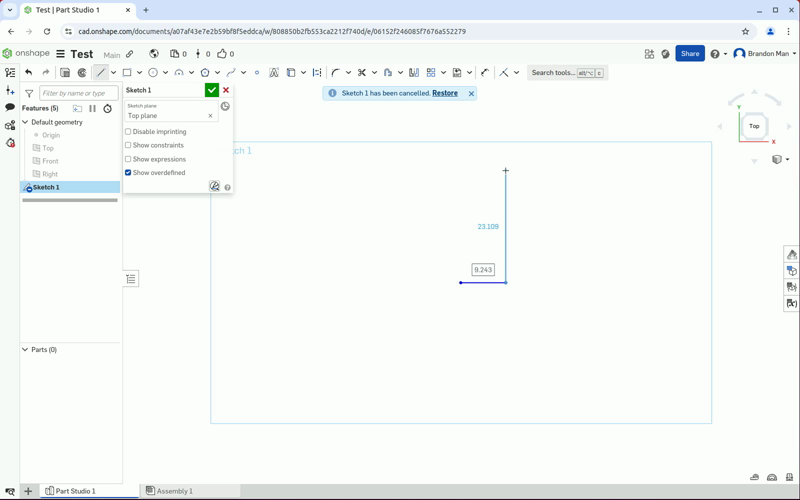
key_up(shift)
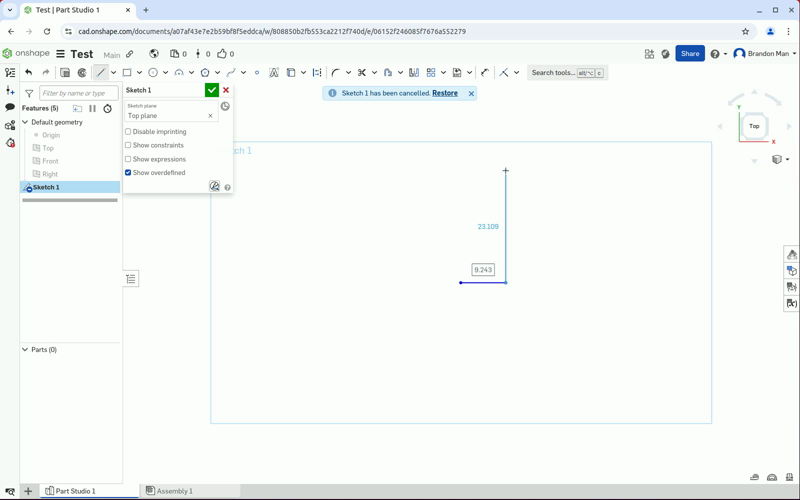
key_down(shift)
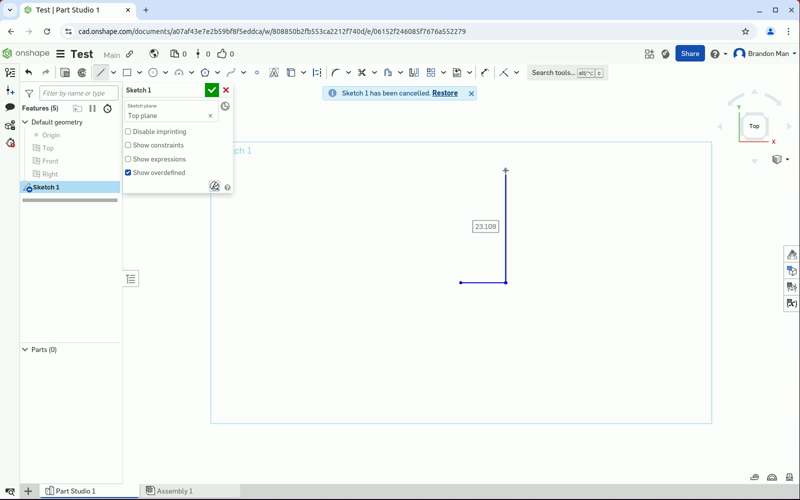
mouse_move(535, 170)
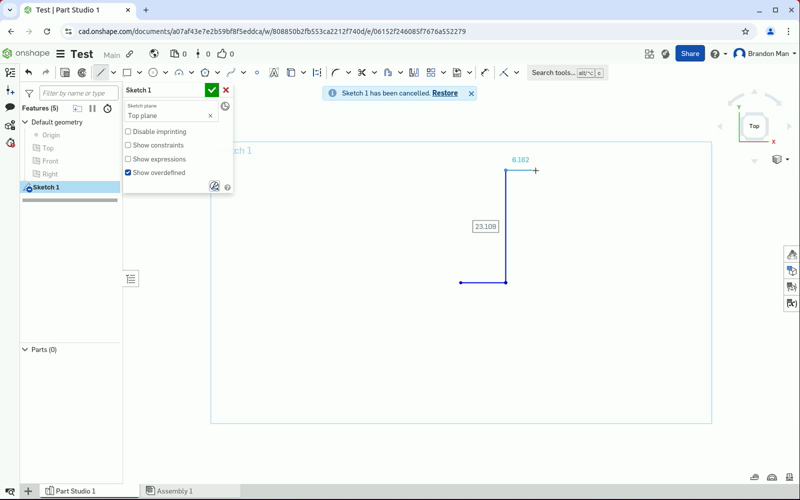
mouse_move(460, 170)
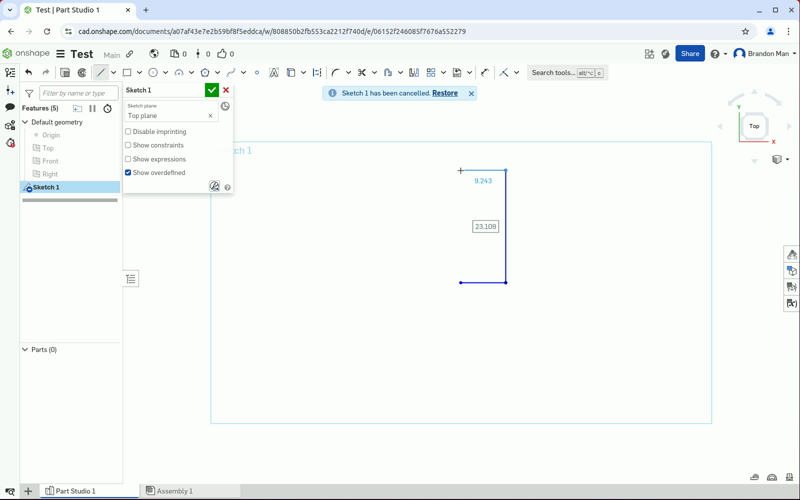
click(460, 170)
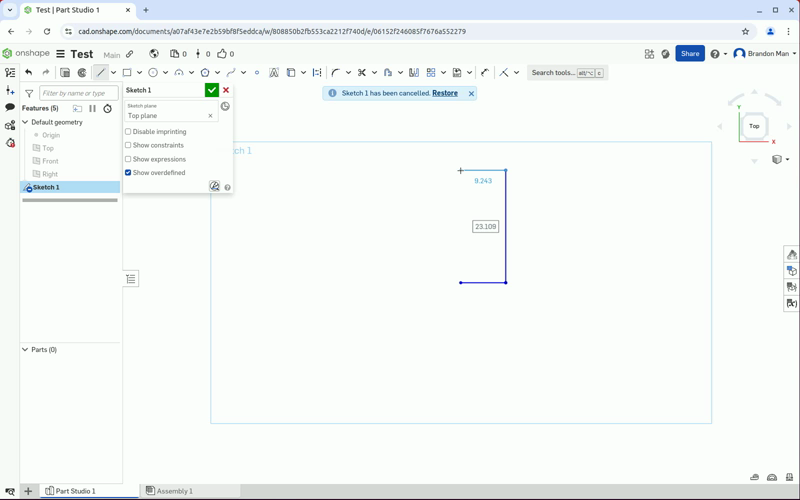
key_up(shift)
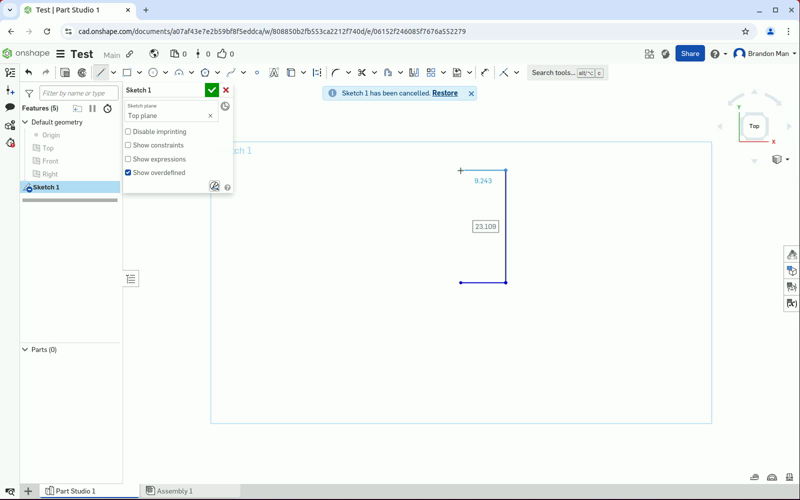
key_down(shift)
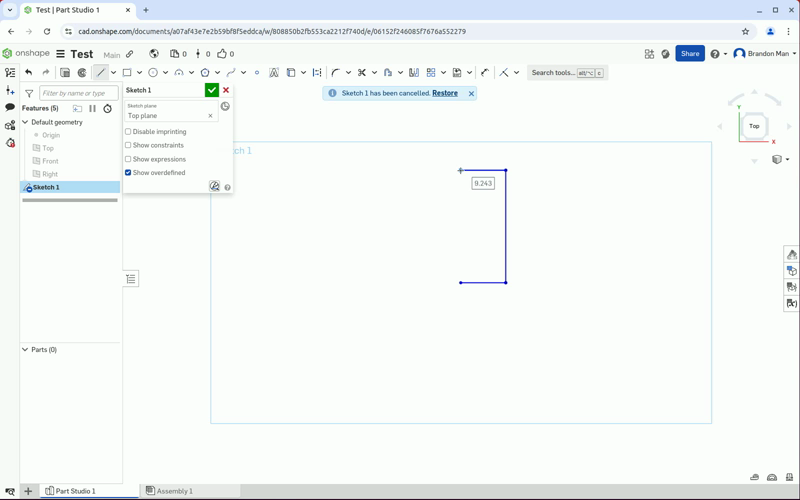
mouse_move(460, 282)
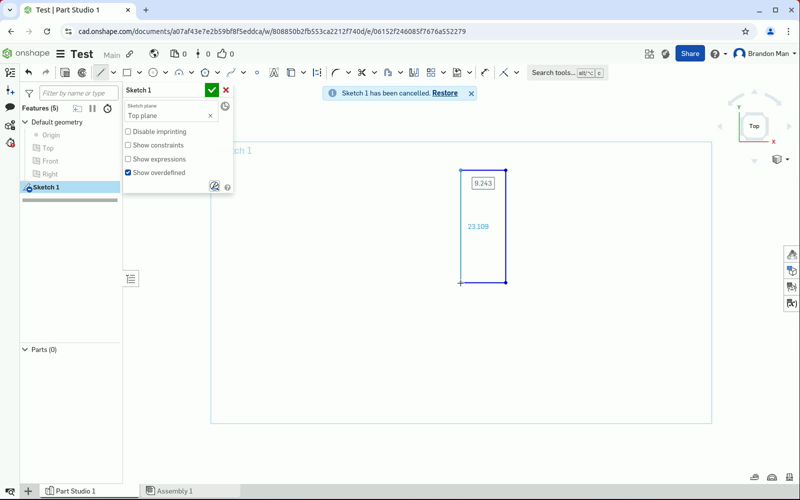
key_up(shift)
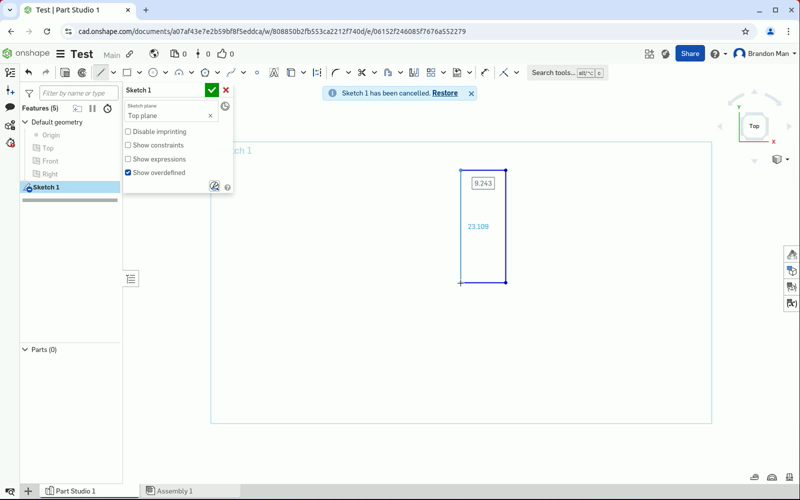
click(460, 282)
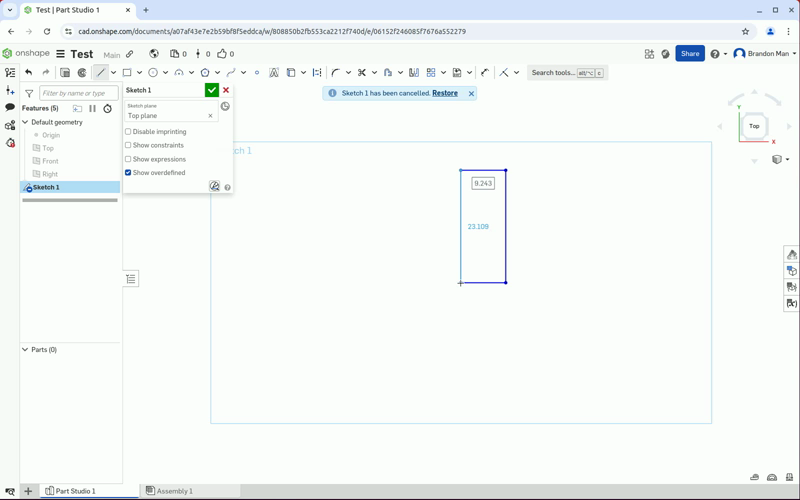
key(esc)
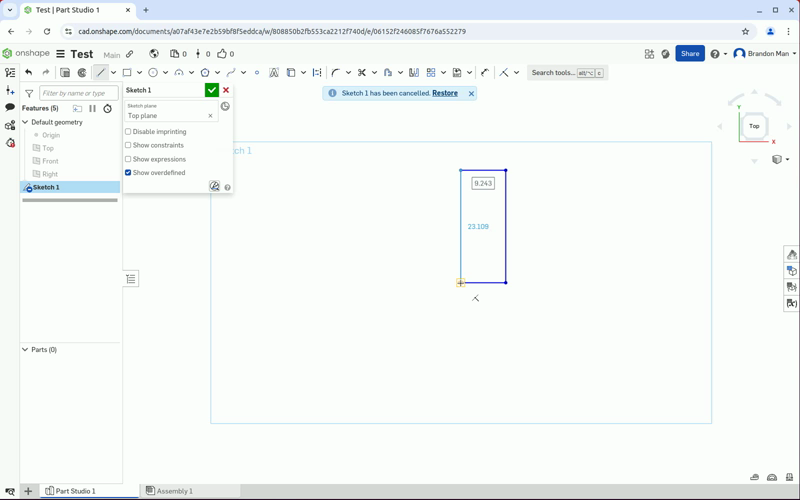
key(l)
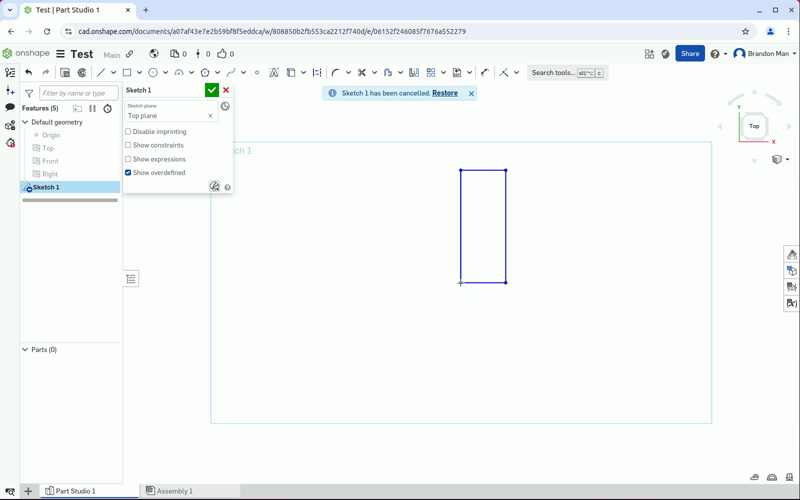
key_down(shift)
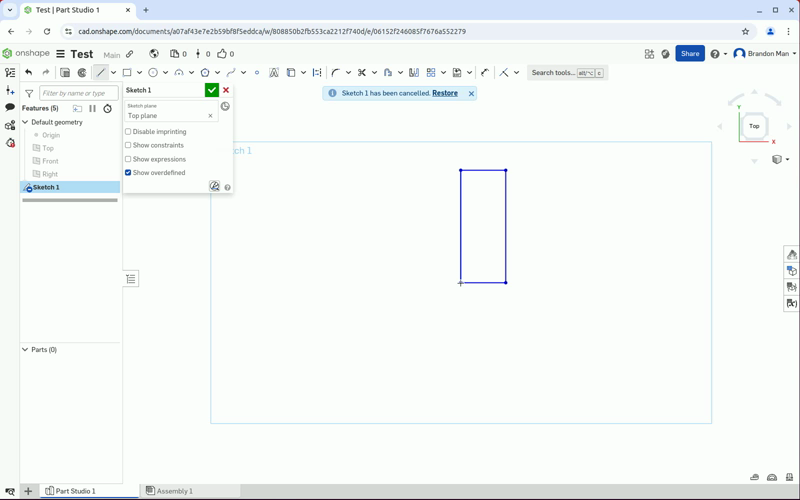
mouse_move(472, 253)
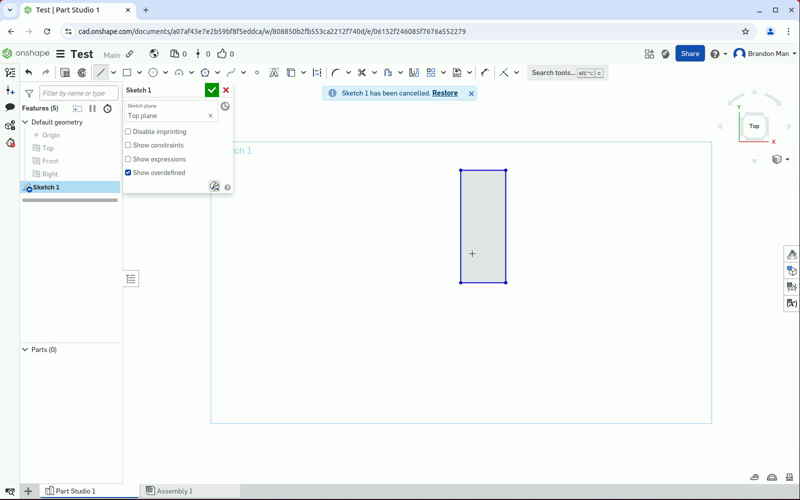
click(472, 253)
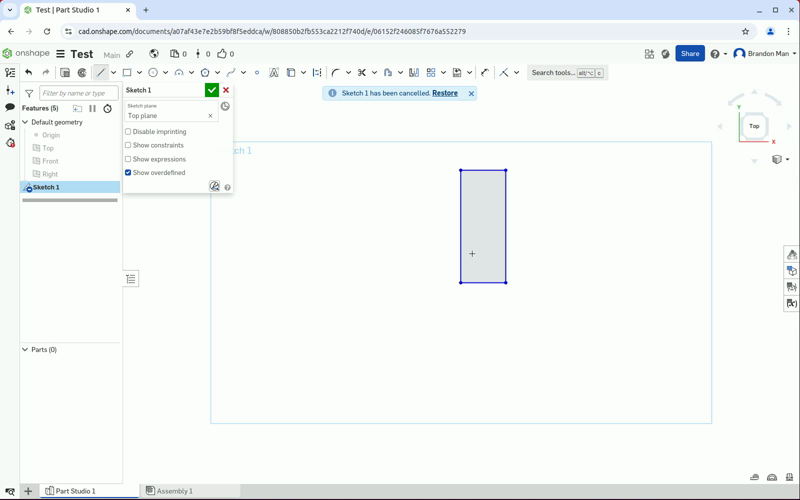
key_up(shift)
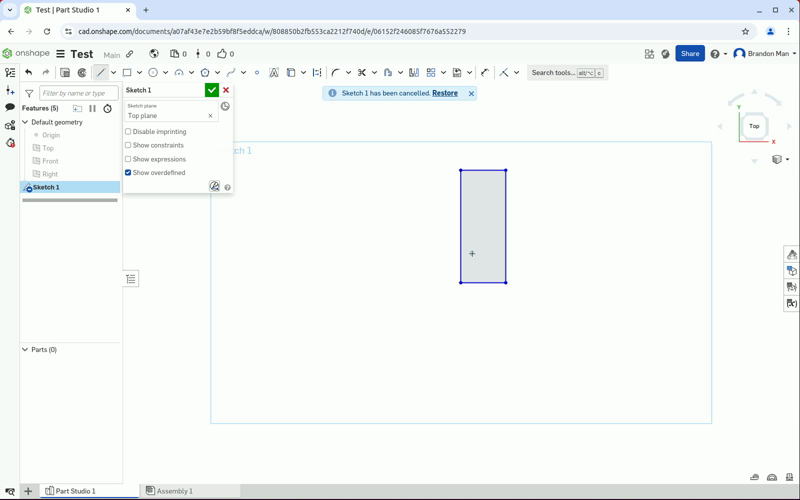
key_down(shift)
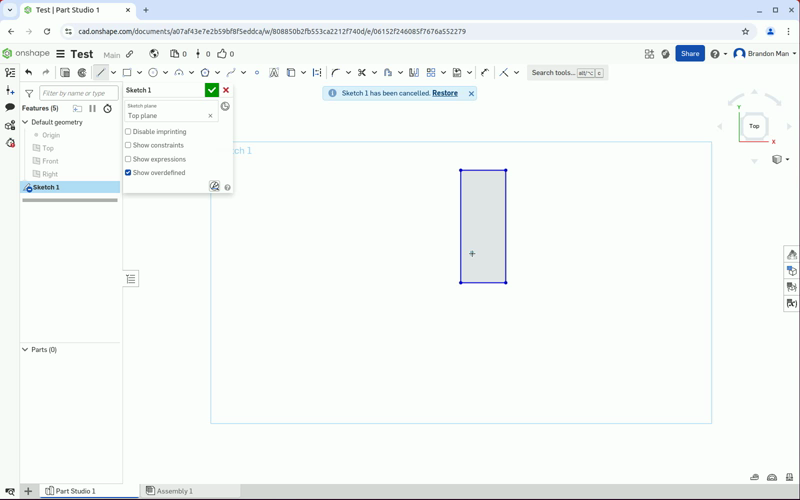
mouse_move(502, 253)
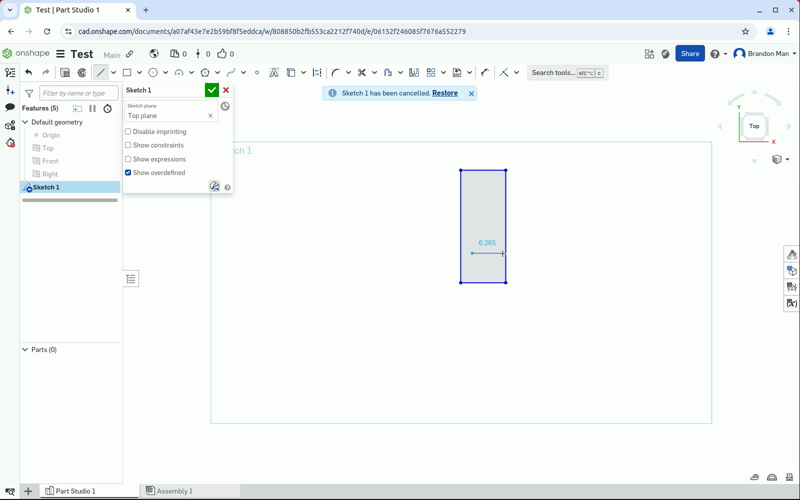
mouse_move(492, 253)
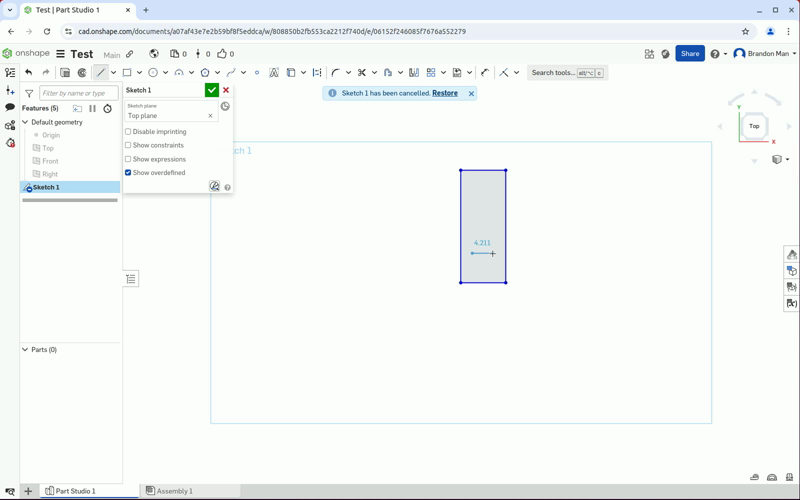
click(492, 253)
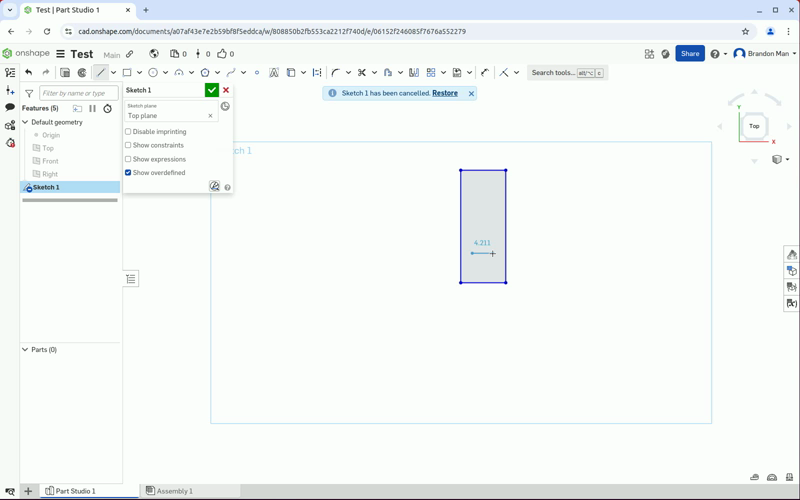
key_up(shift)
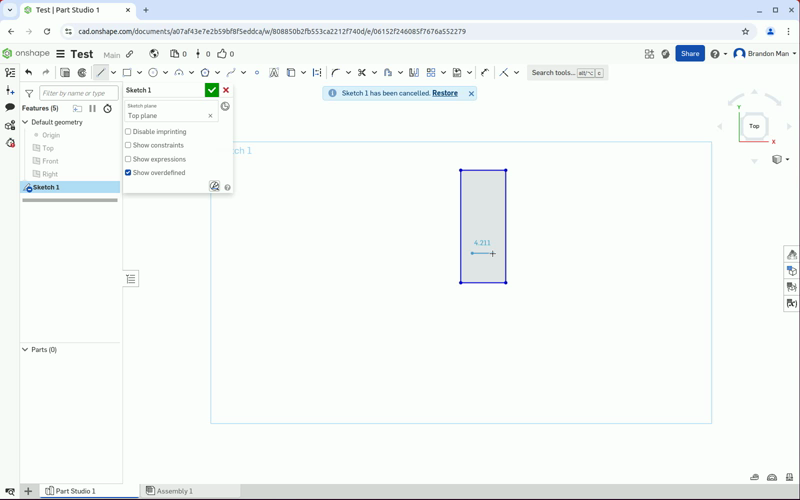
key_down(shift)
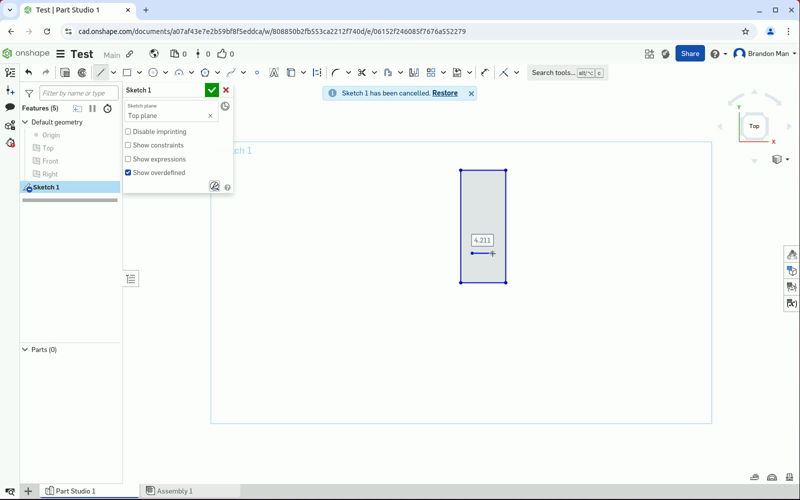
mouse_move(522, 253)
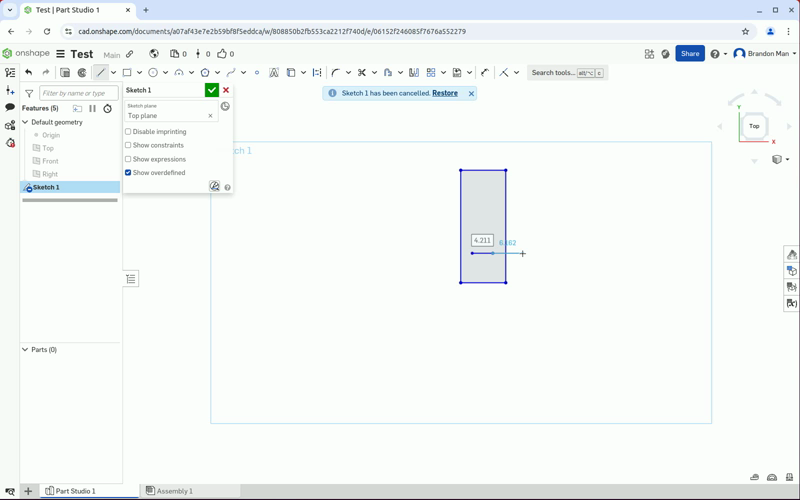
mouse_move(492, 196)
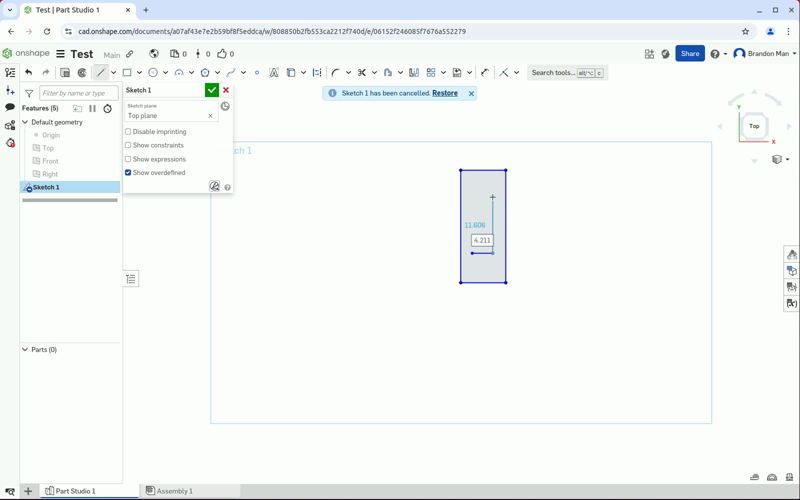
click(492, 196)
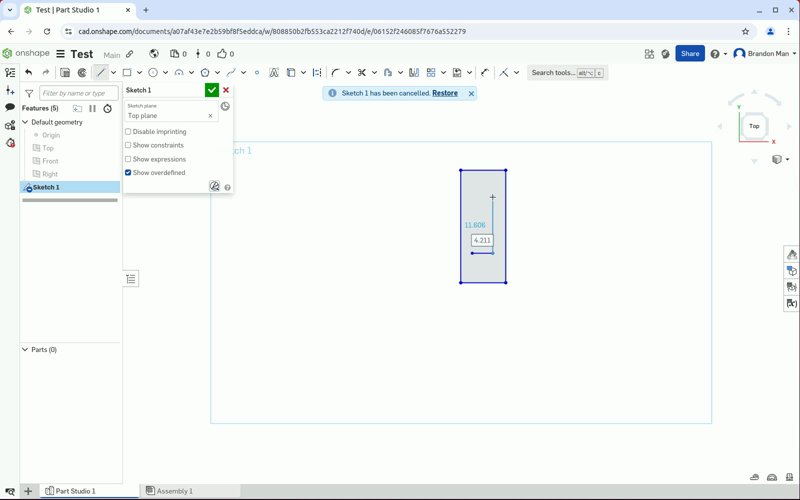
key_up(shift)
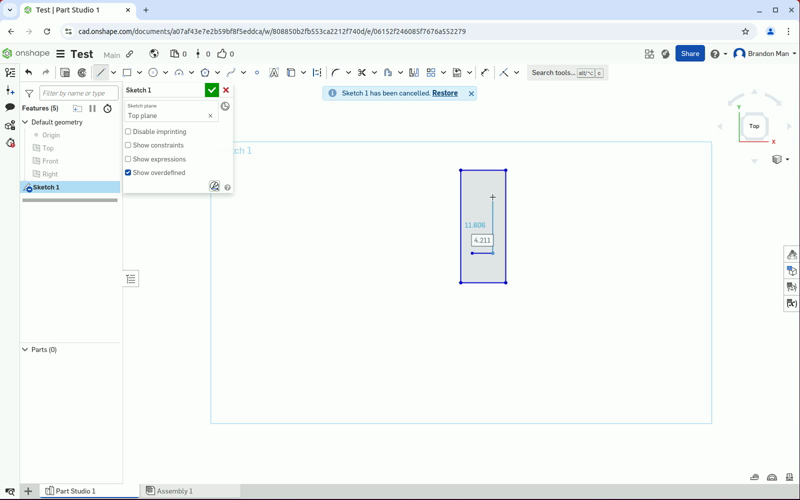
key_down(shift)
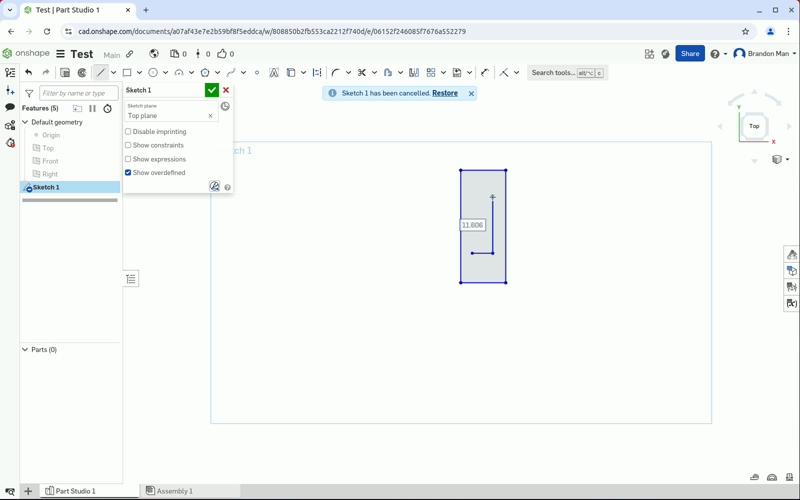
mouse_move(522, 196)
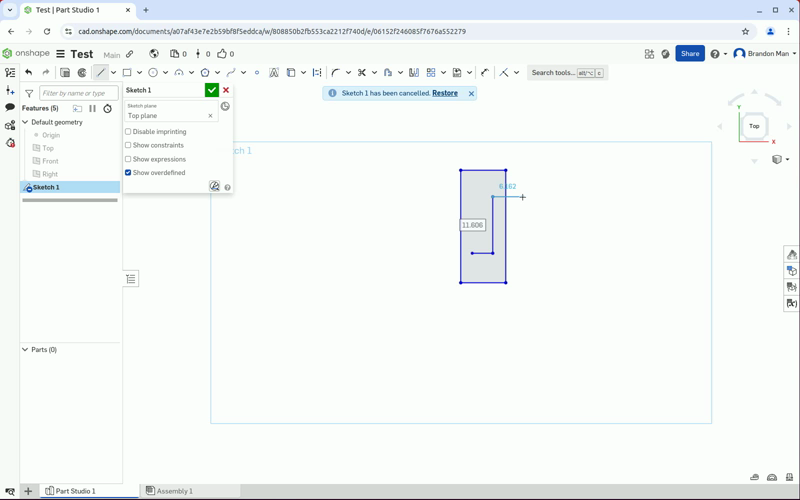
mouse_move(472, 196)
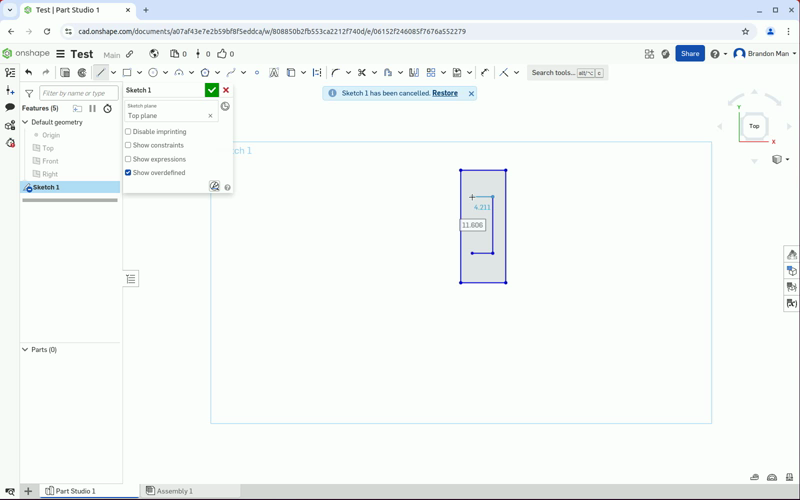
click(472, 196)
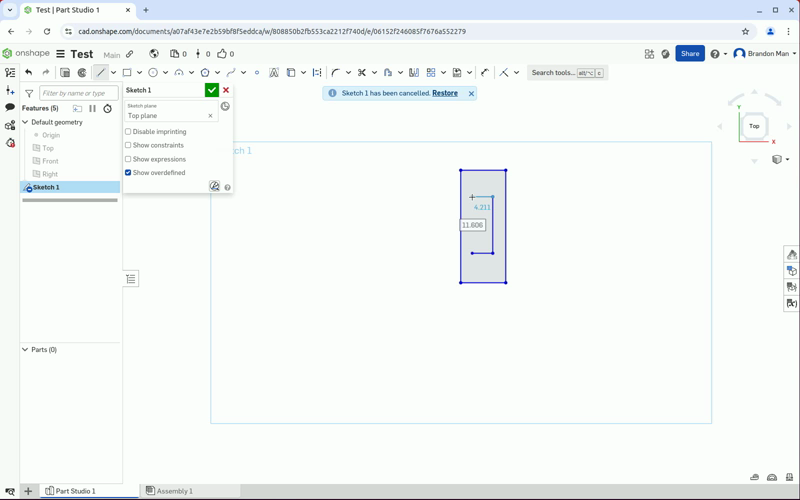
key_up(shift)
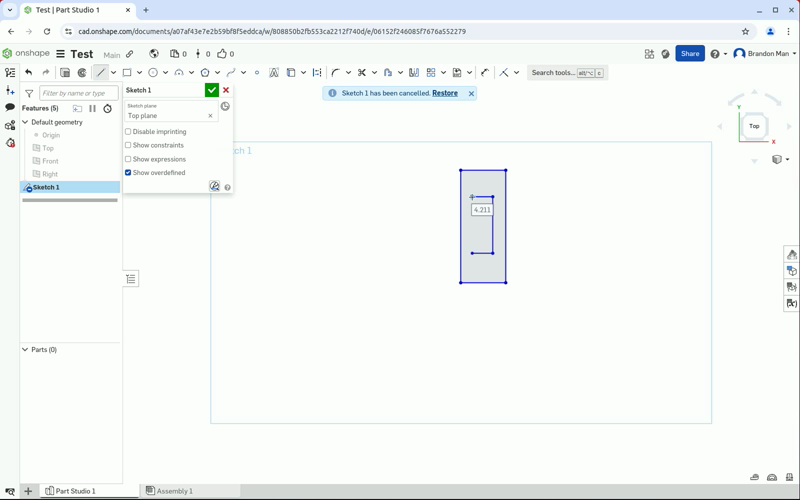
mouse_move(502, 196)
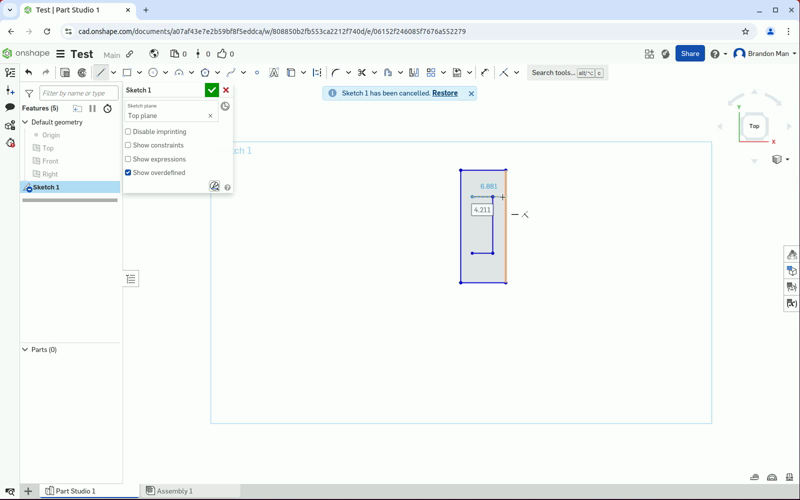
key_down(shift)
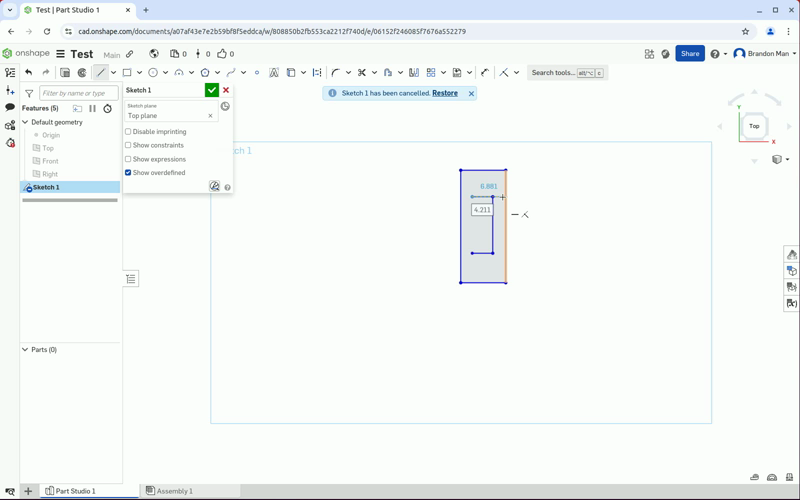
mouse_move(472, 253)
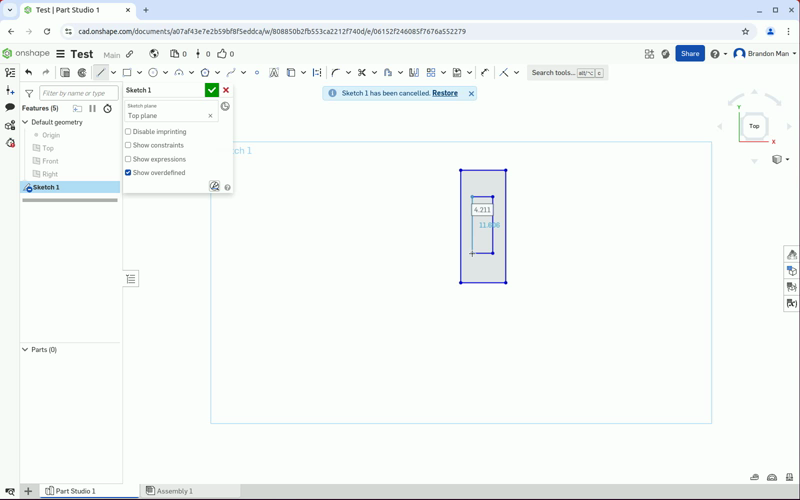
key_up(shift)
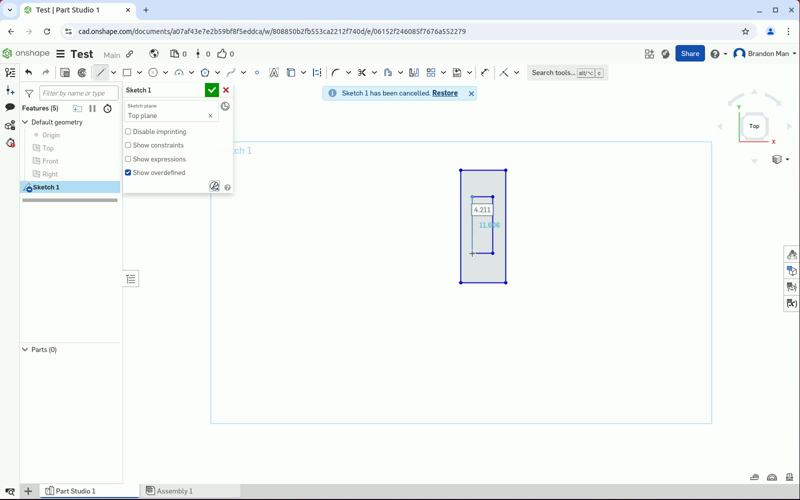
click(472, 253)
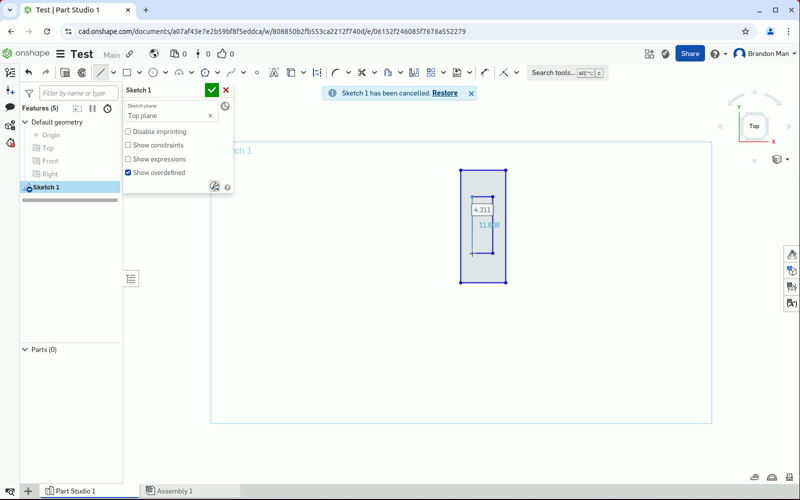
key(esc)
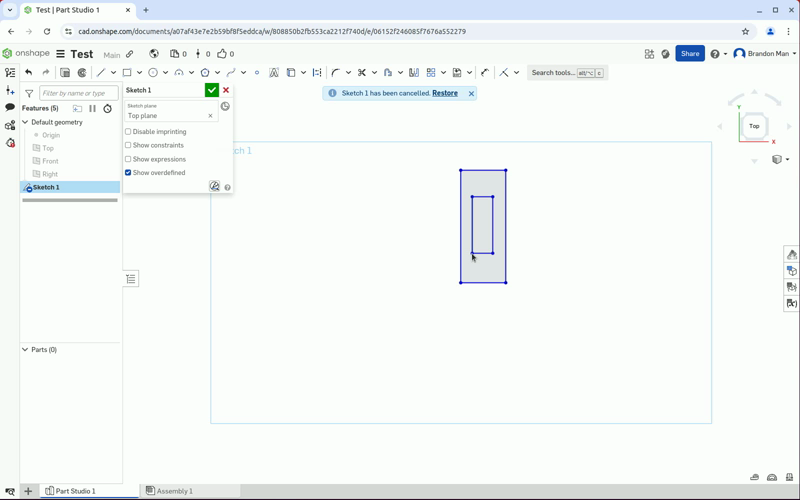
mouse_move(486, 192)
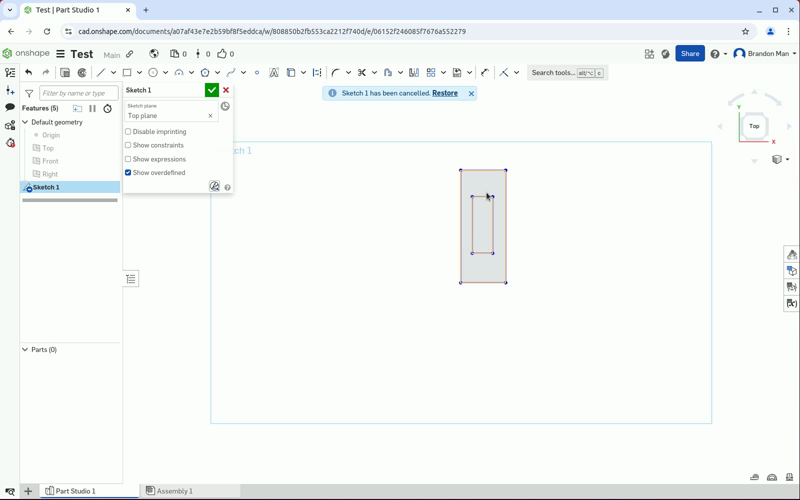
click(486, 192)
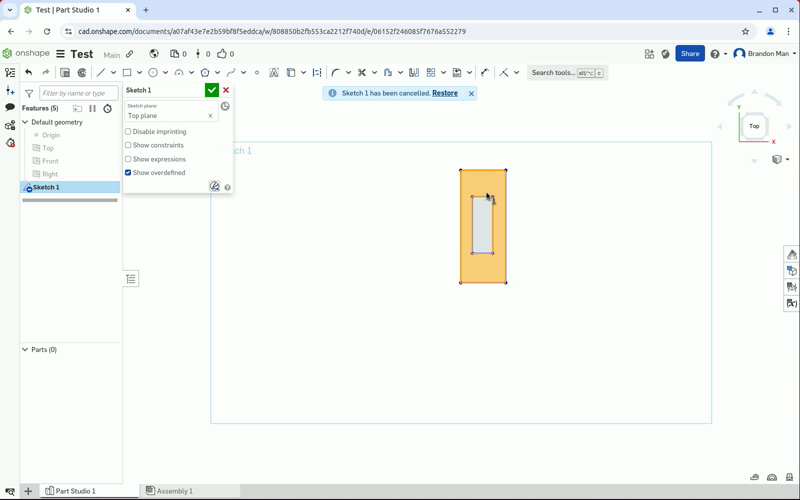
mouse_move(73, 352)
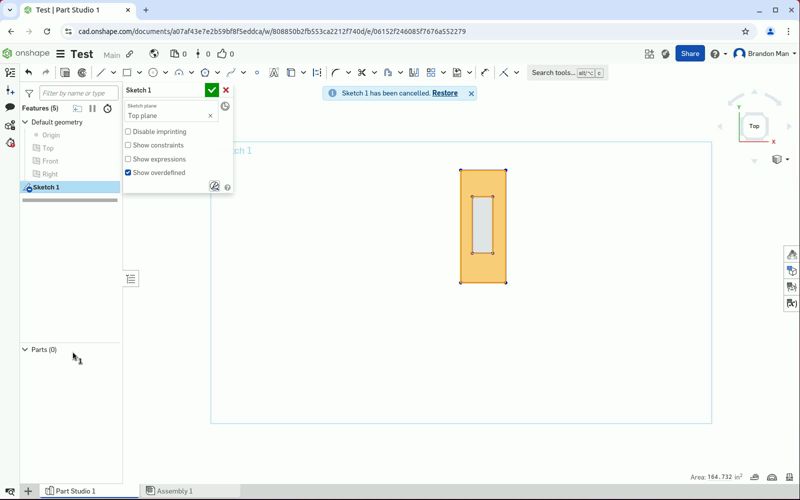
key(shift+y)
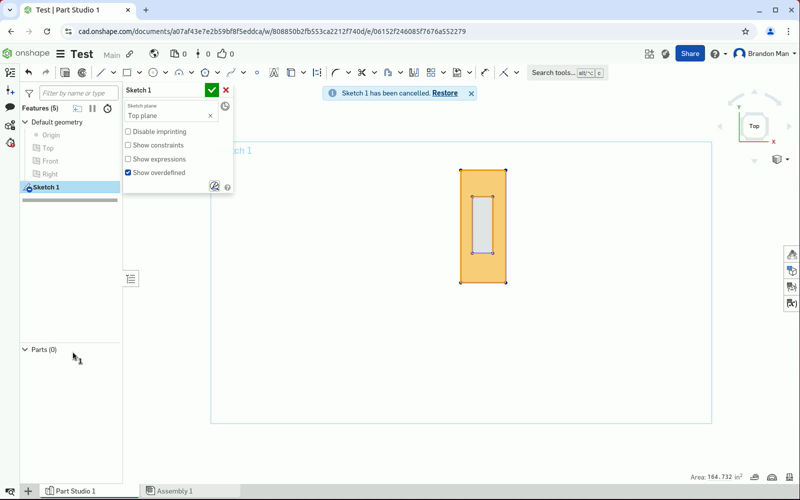
key(shift+e)
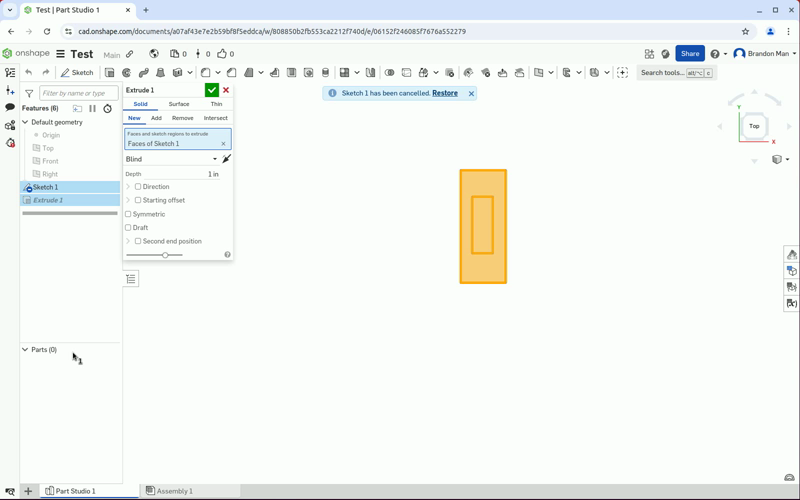
mouse_move(143, 106)
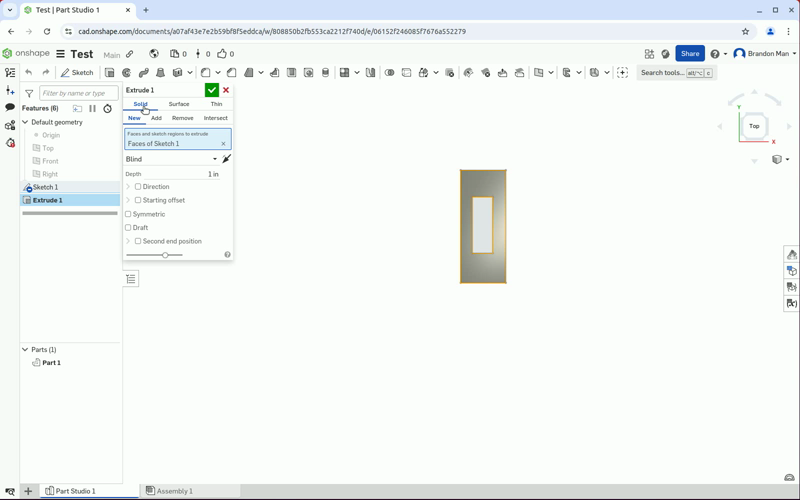
click(143, 106)
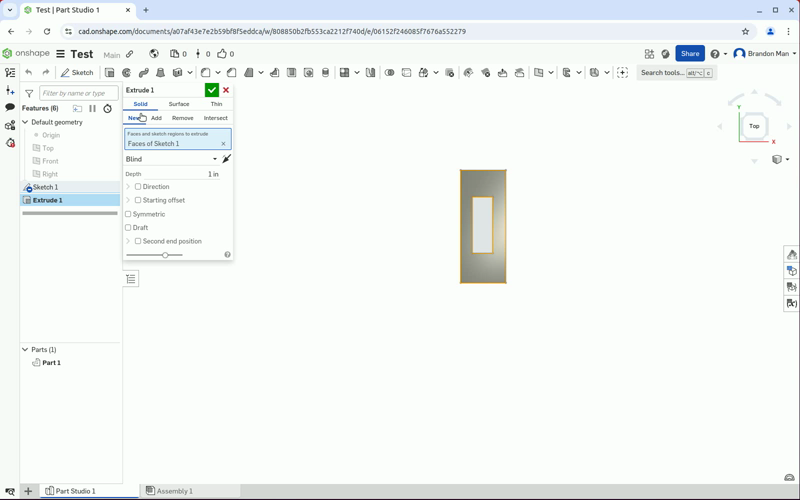
mouse_move(137, 120)
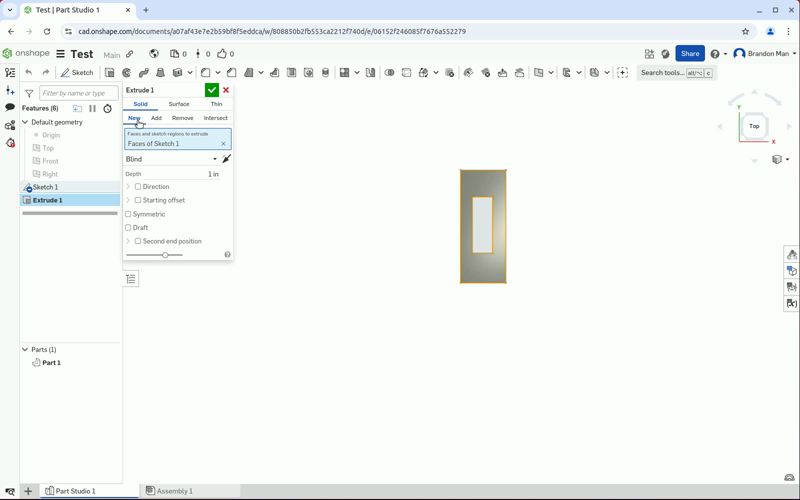
click(137, 120)
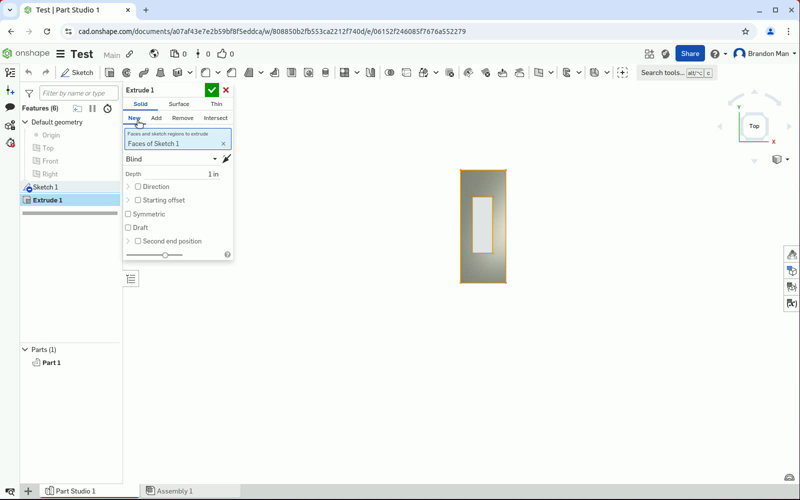
key(tab, 4)
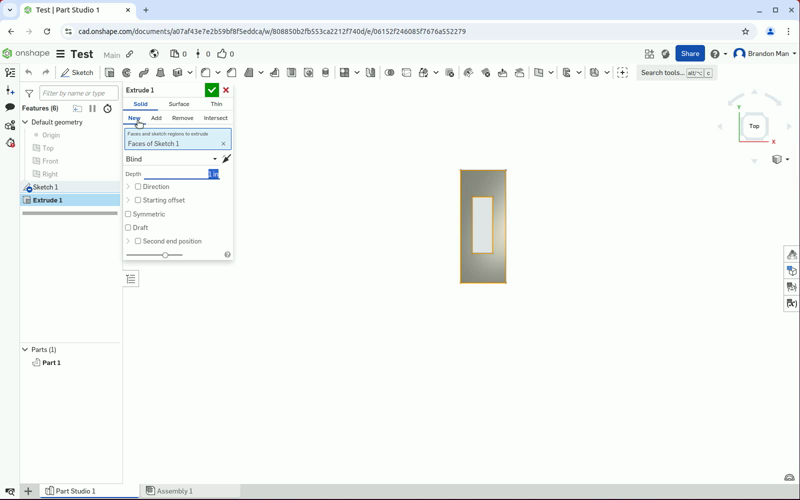
text(1.926)
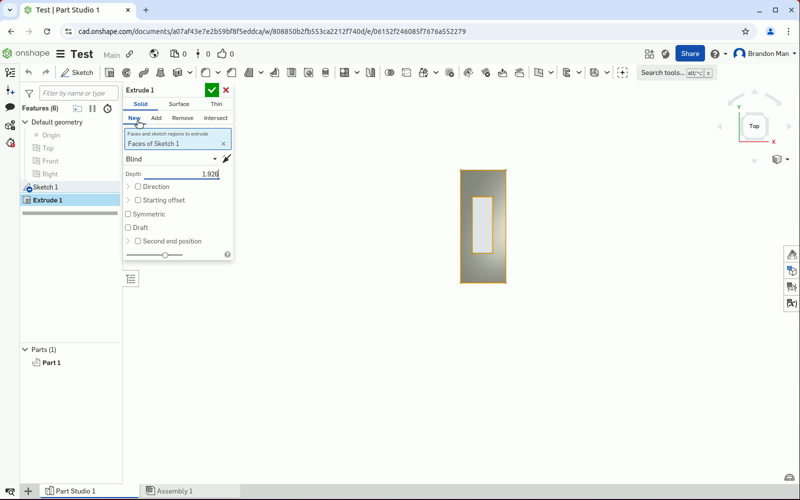
key(enter)
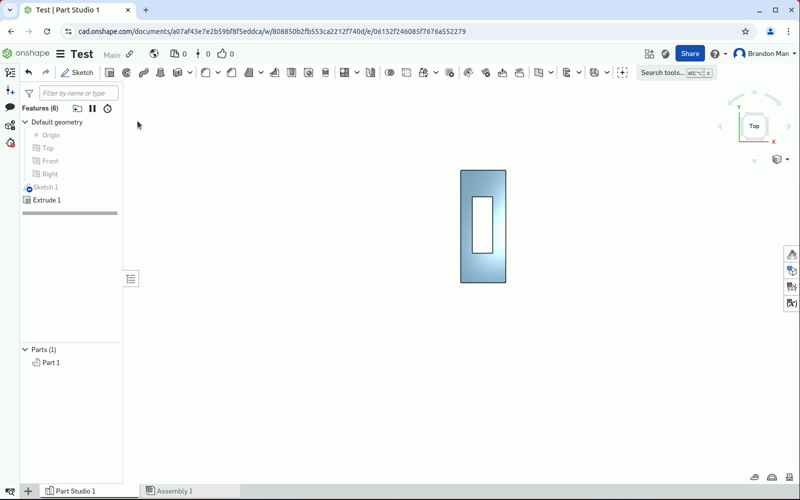
key(shift+h)
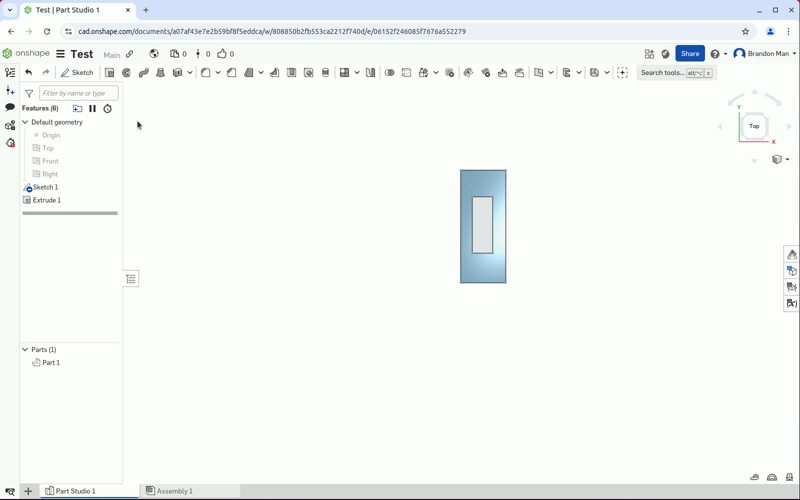
key(shift+h)
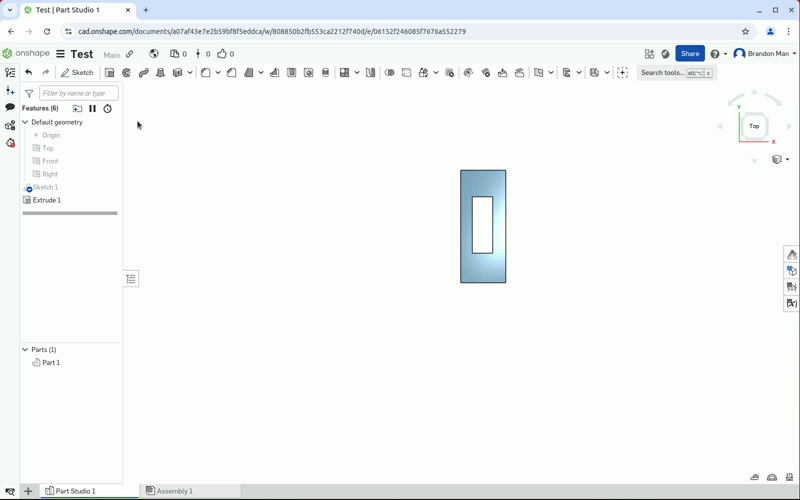
mouse_move(73, 189)
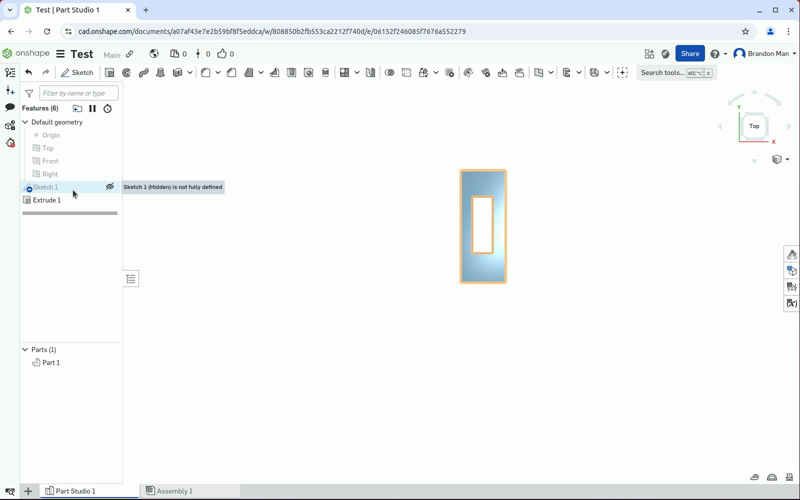
click(73, 189)
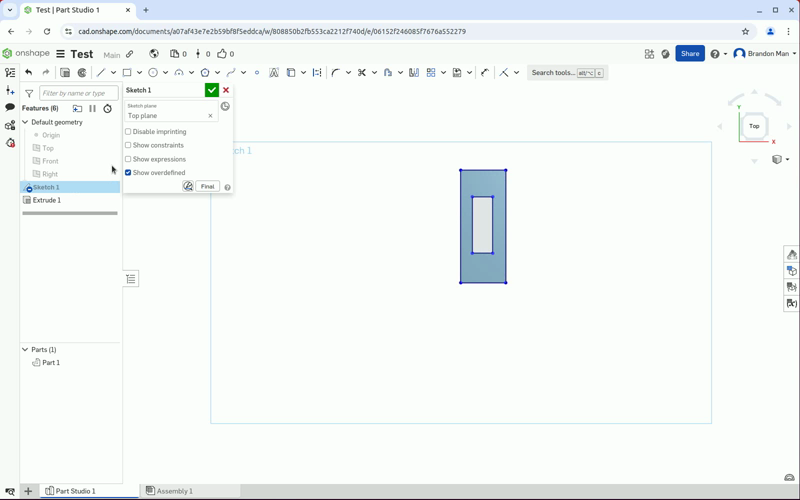
mouse_move(229, 92)
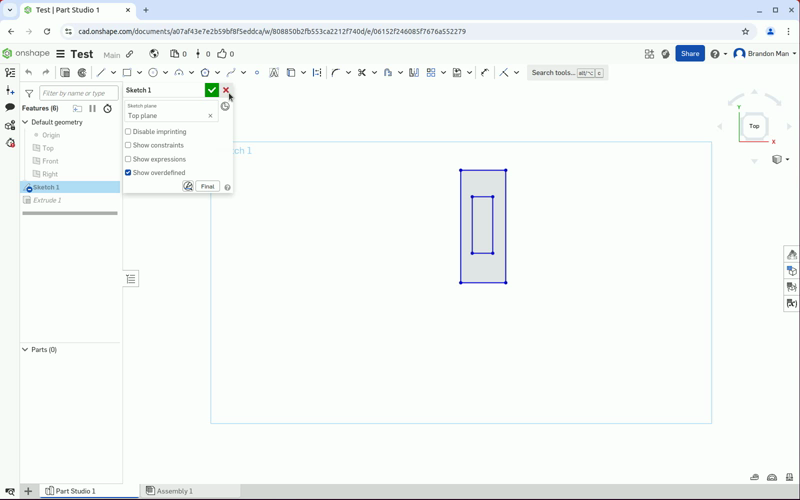
click(229, 92)
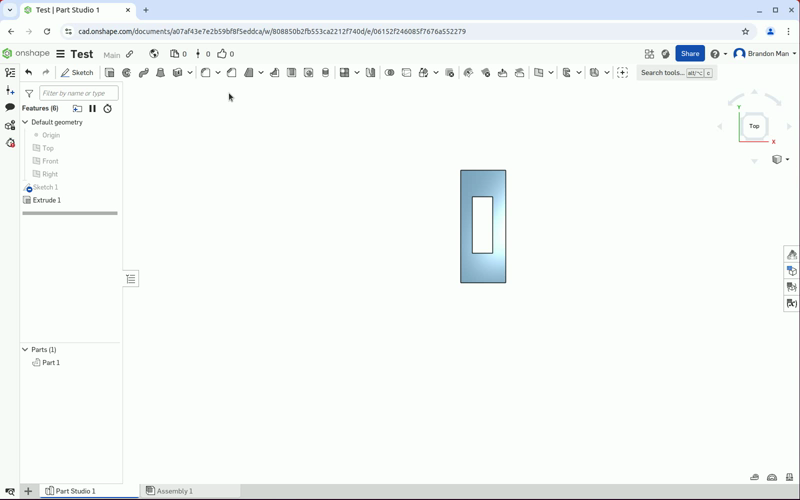
mouse_move(541, 75)
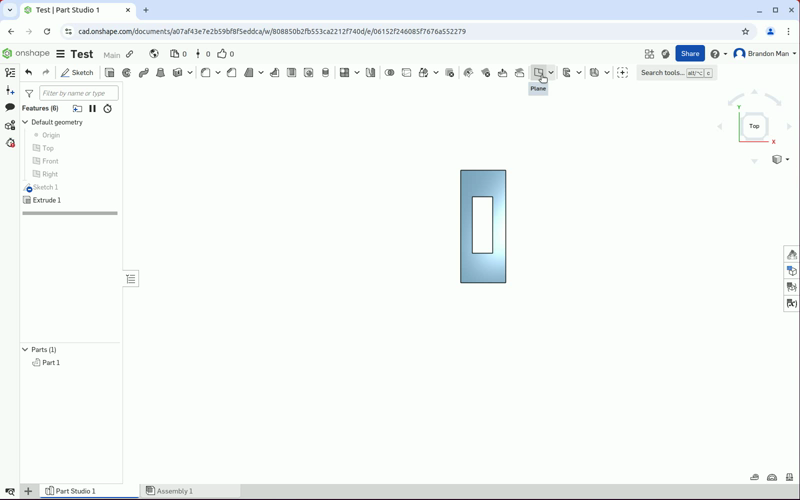
click(541, 75)
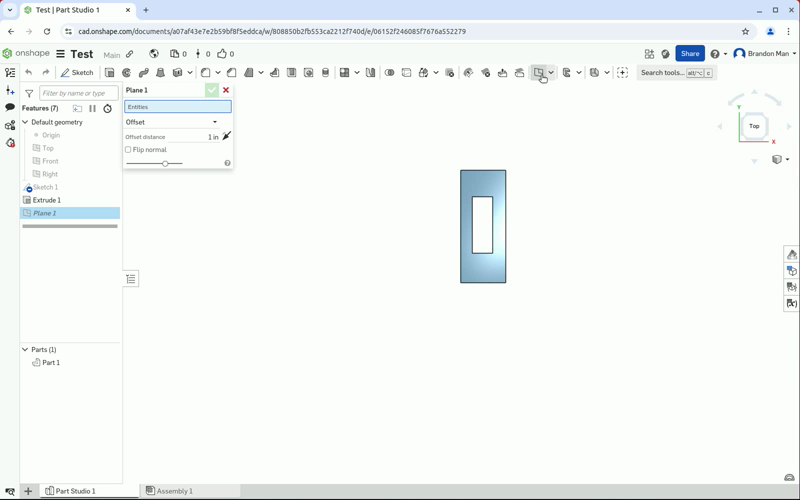
mouse_move(73, 150)
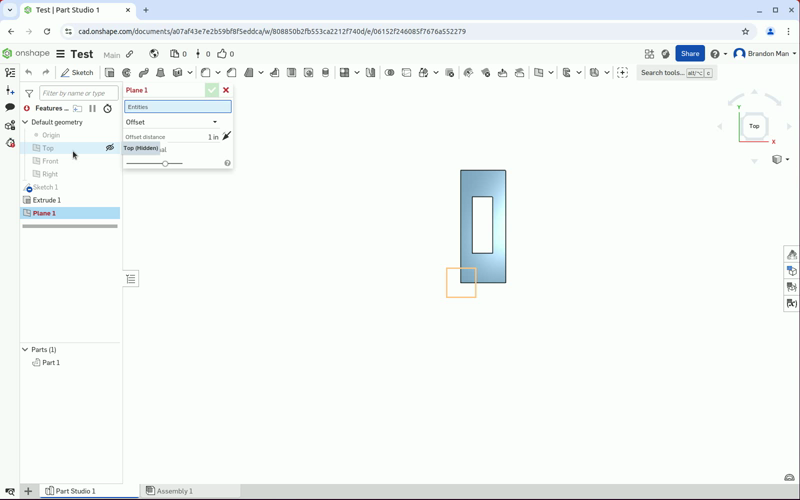
click(73, 150)
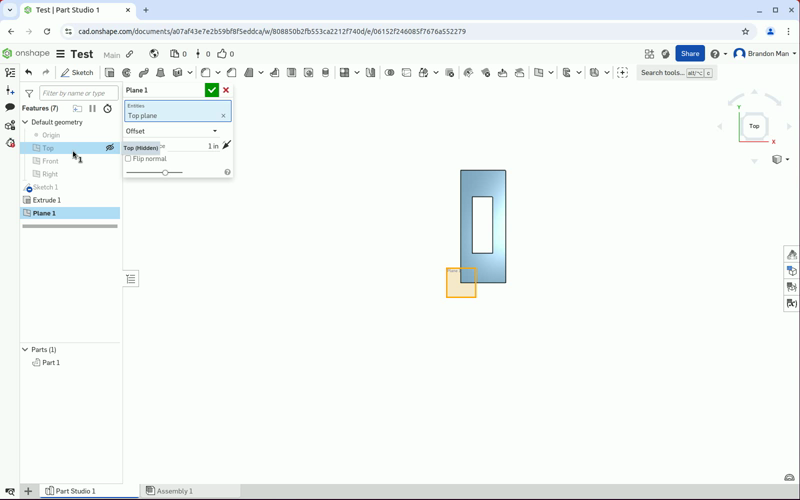
key(tab, 2)
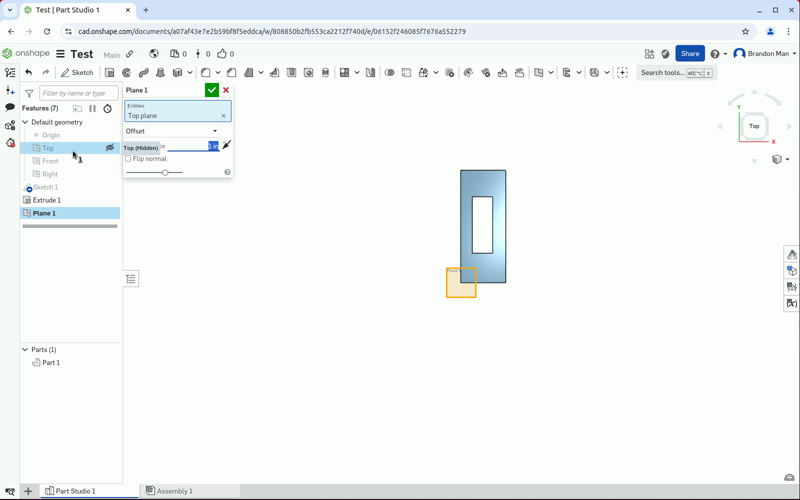
text(1.91)
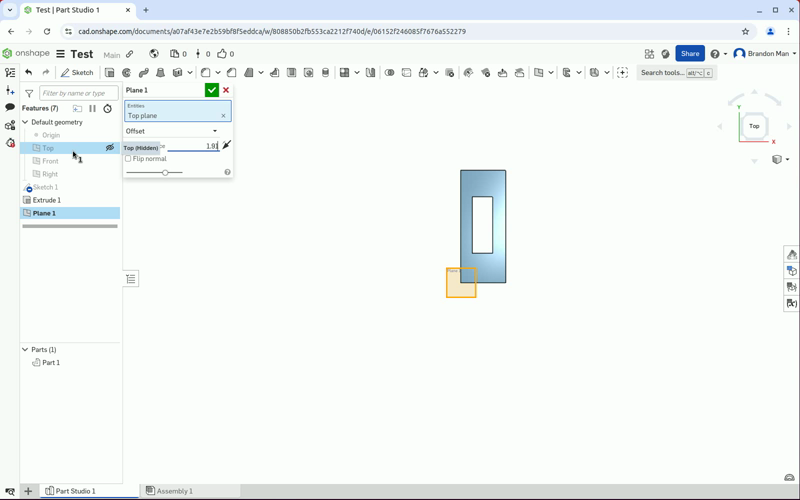
key(enter, 2)
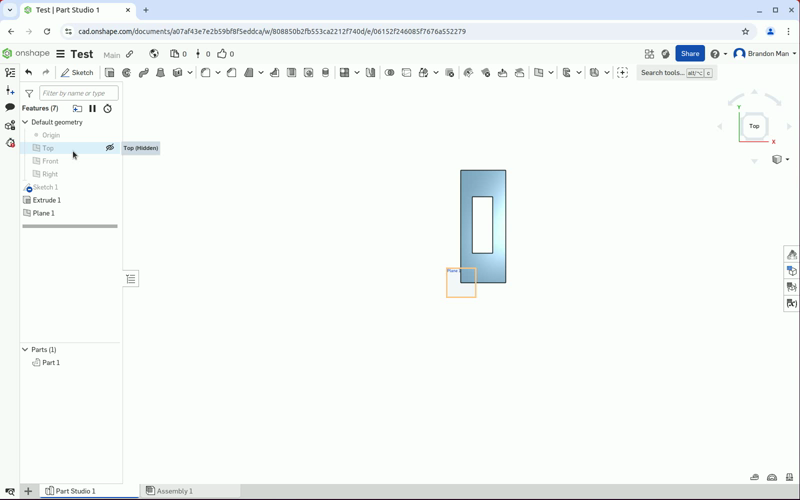
key(shift+s)
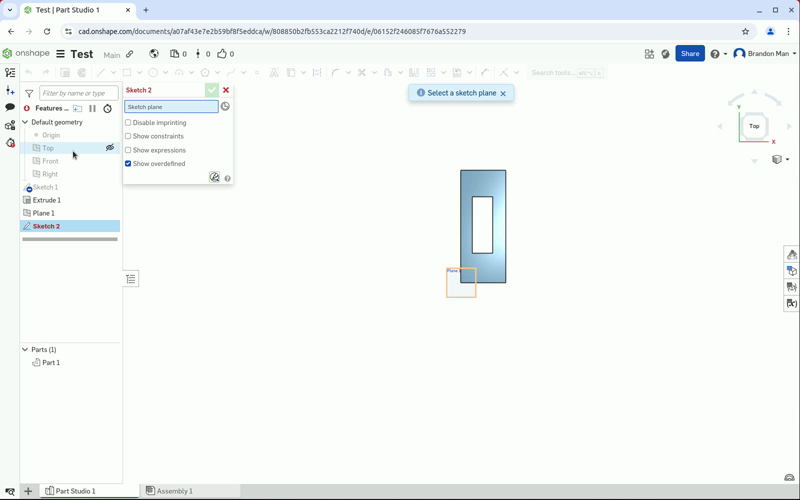
mouse_move(73, 215)
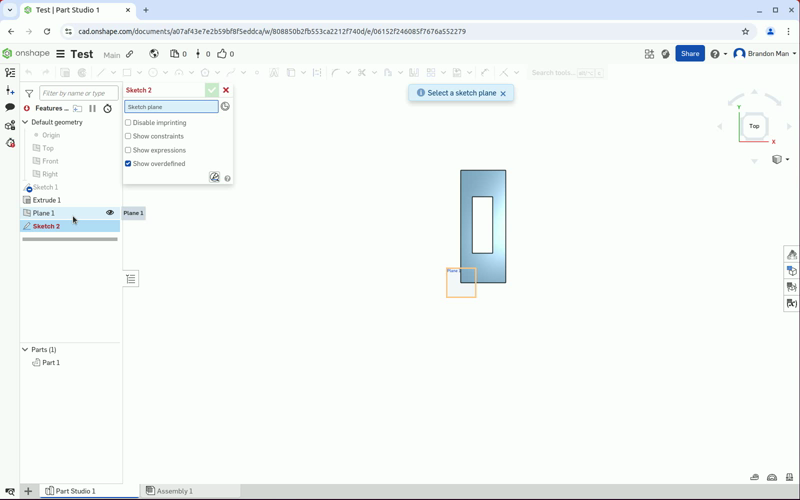
click(73, 215)
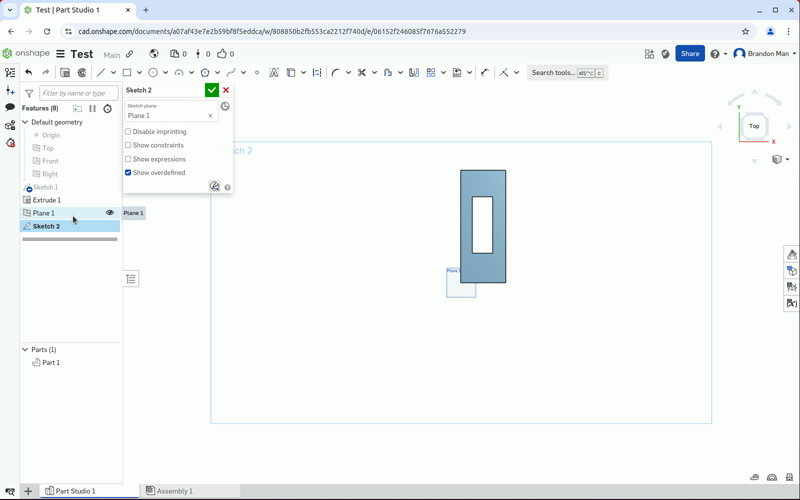
mouse_move(73, 352)
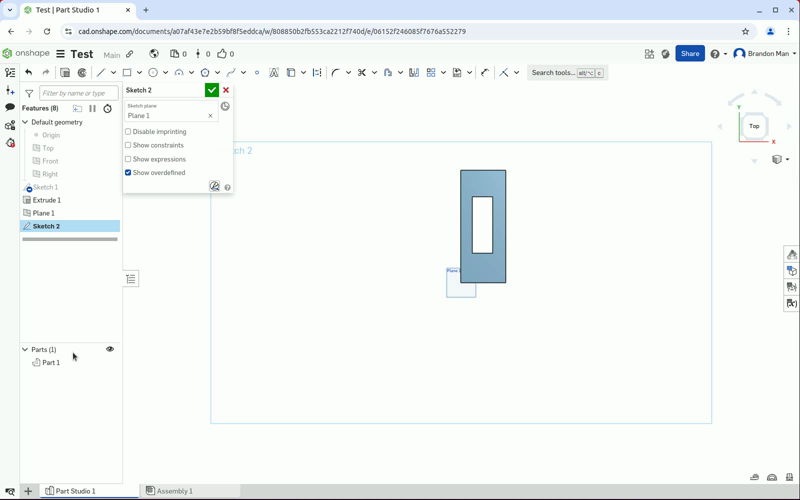
key(y)
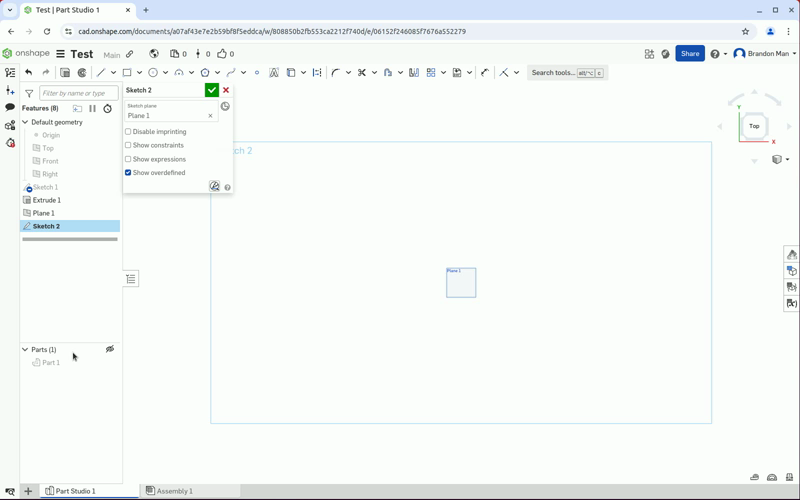
key(l)
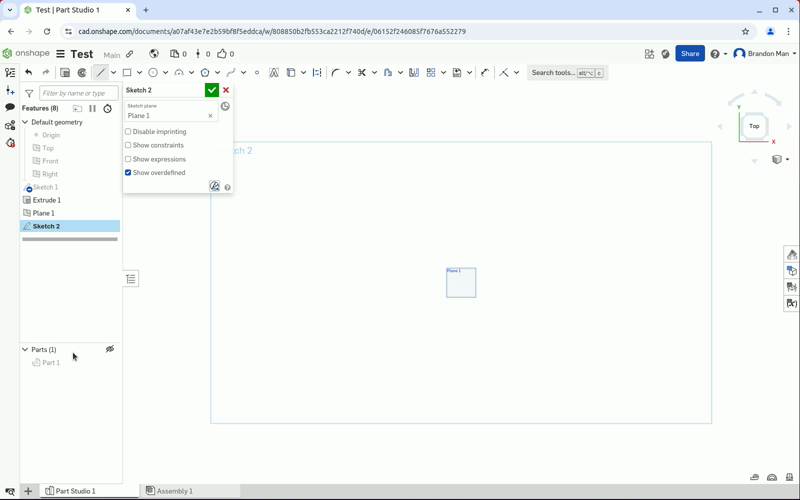
key_down(shift)
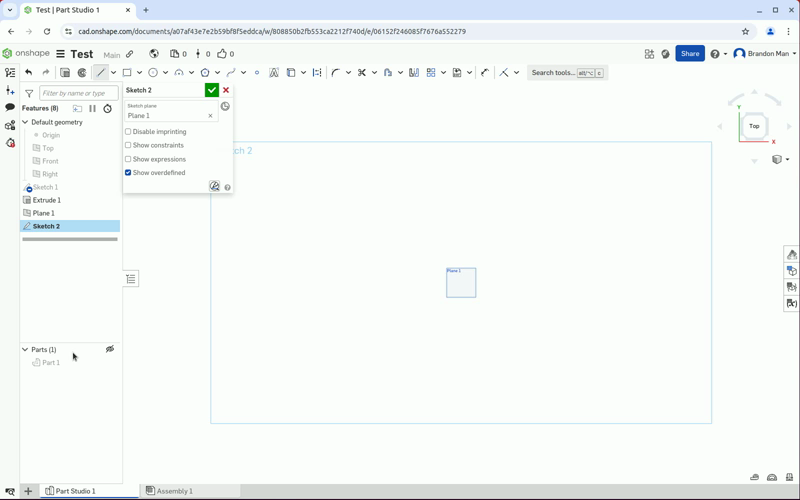
mouse_move(464, 271)
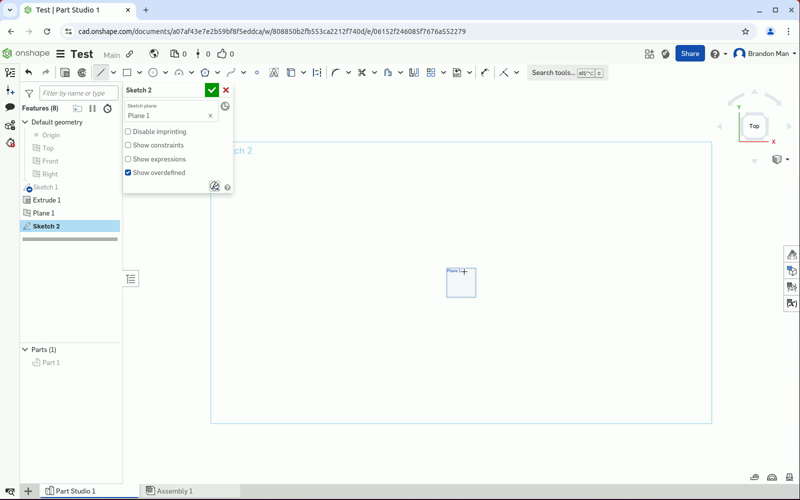
click(464, 271)
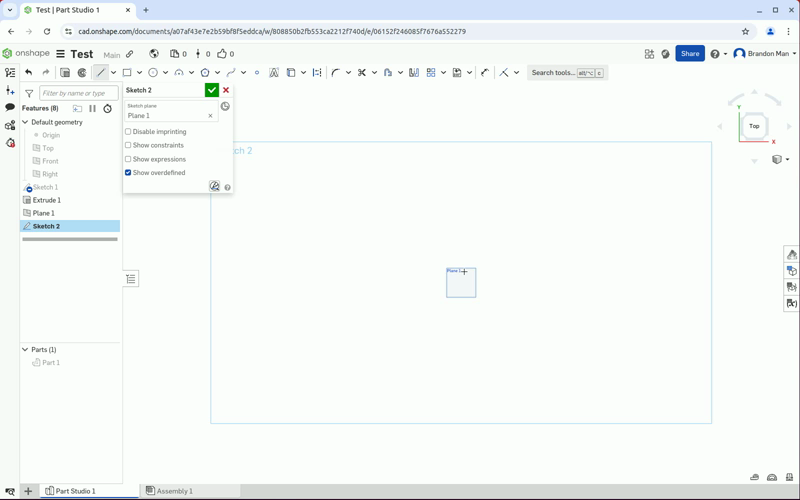
key_up(shift)
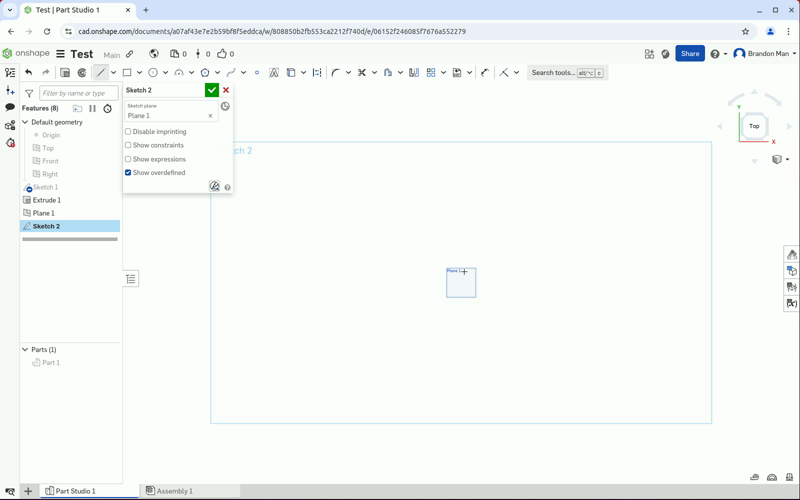
key_down(shift)
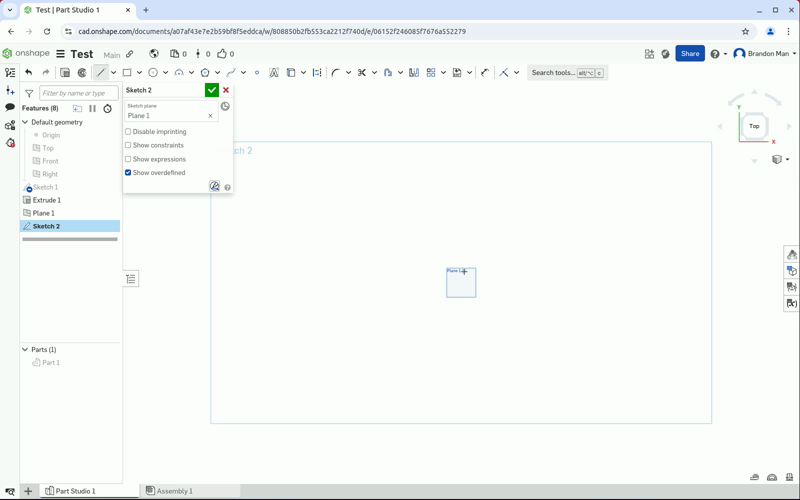
mouse_move(494, 271)
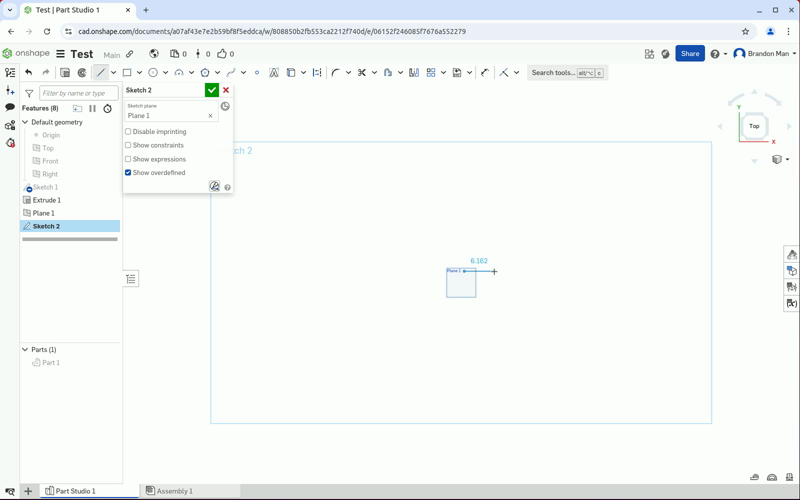
mouse_move(501, 271)
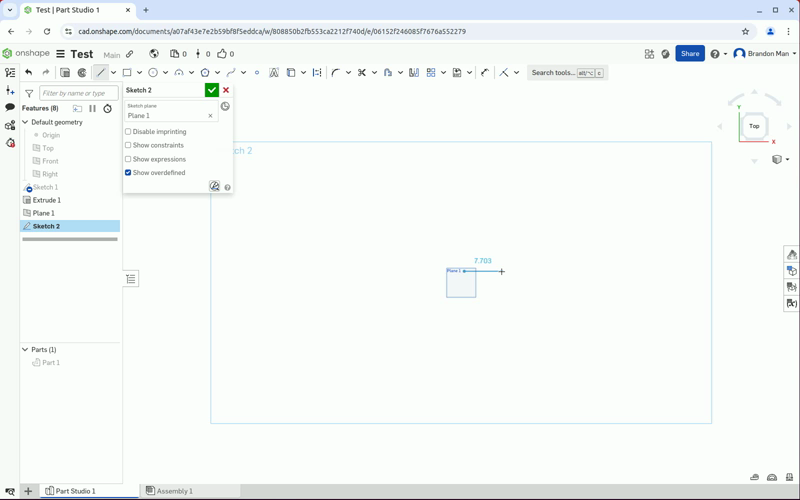
click(501, 271)
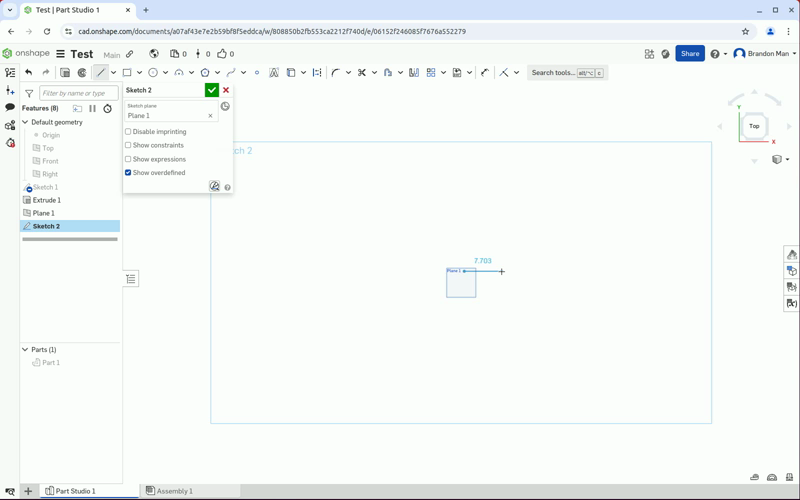
key_up(shift)
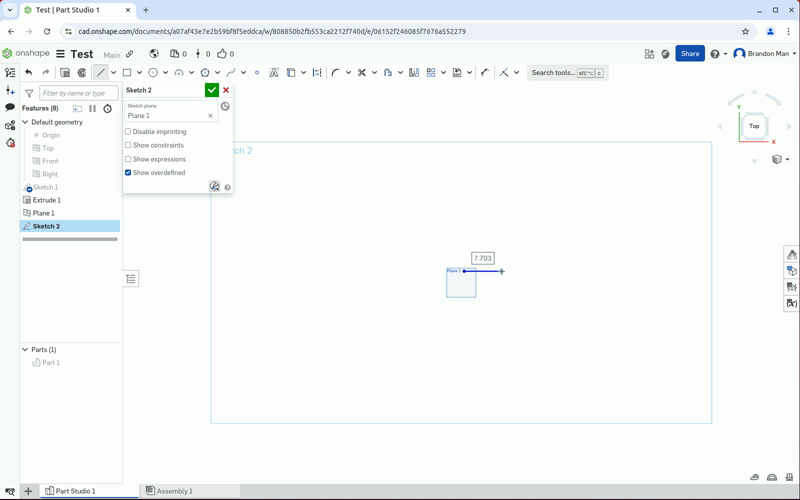
key_down(shift)
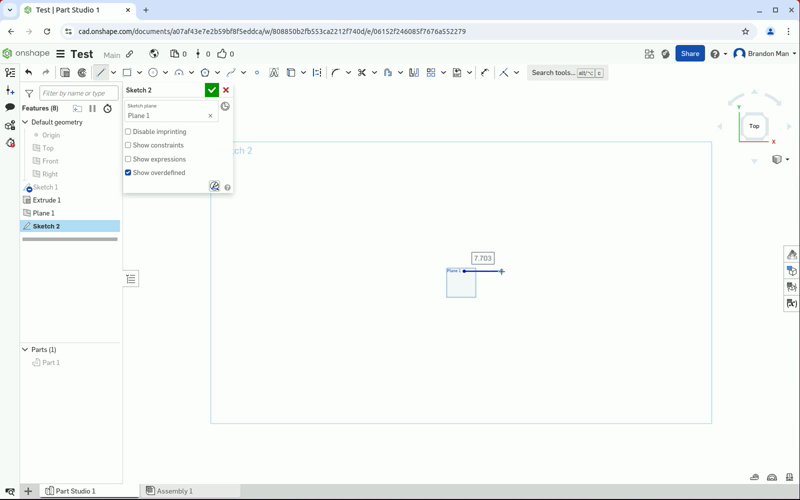
mouse_move(501, 177)
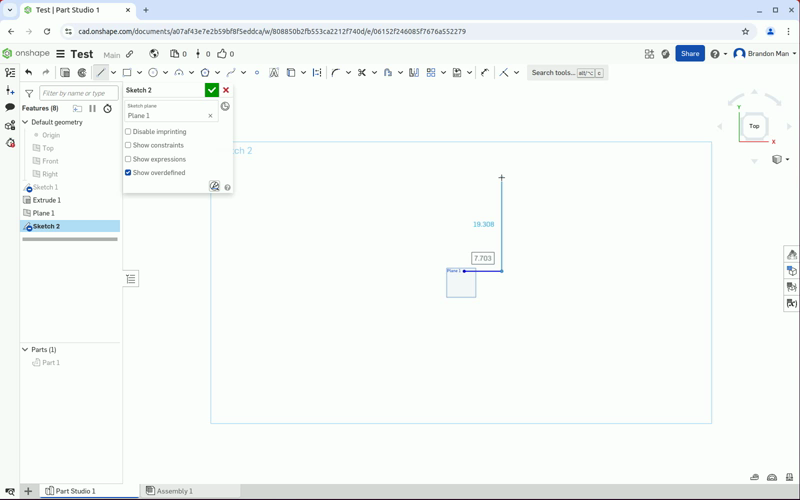
click(501, 177)
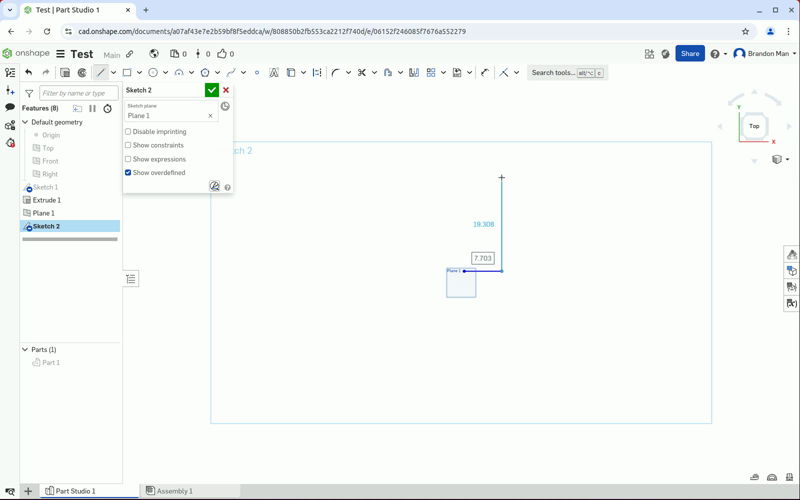
key_up(shift)
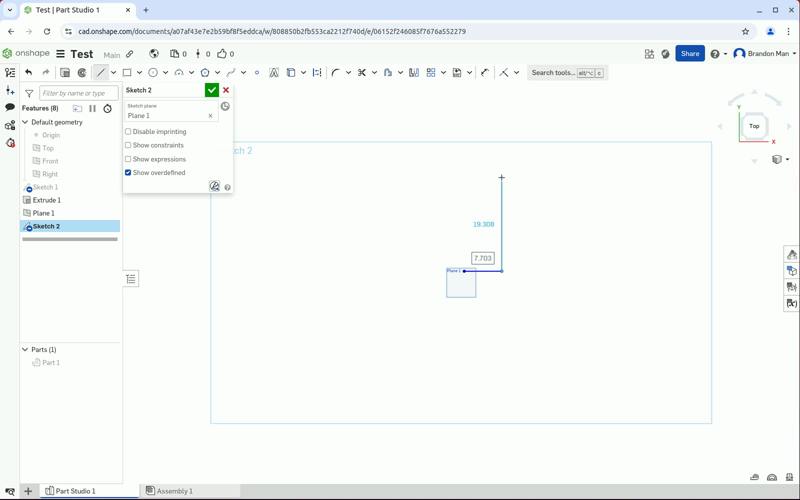
key_down(shift)
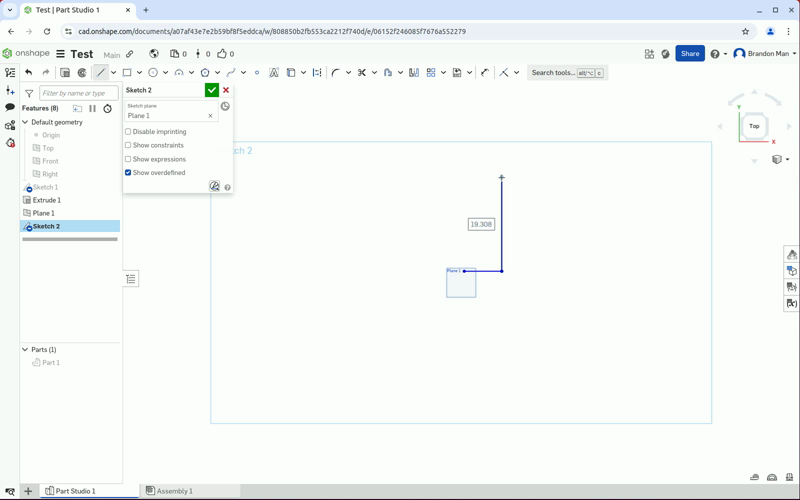
mouse_move(531, 177)
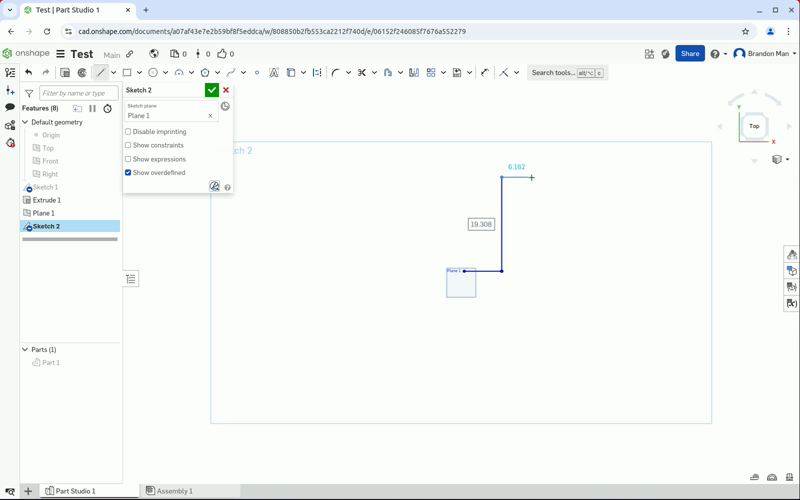
mouse_move(464, 177)
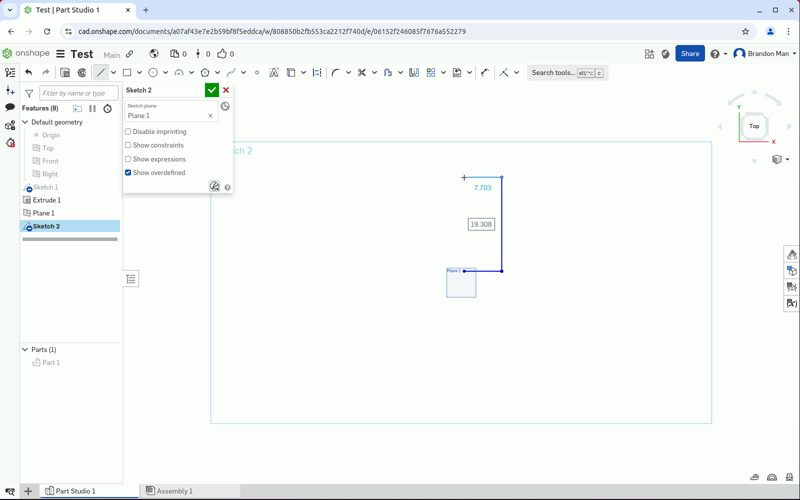
click(464, 177)
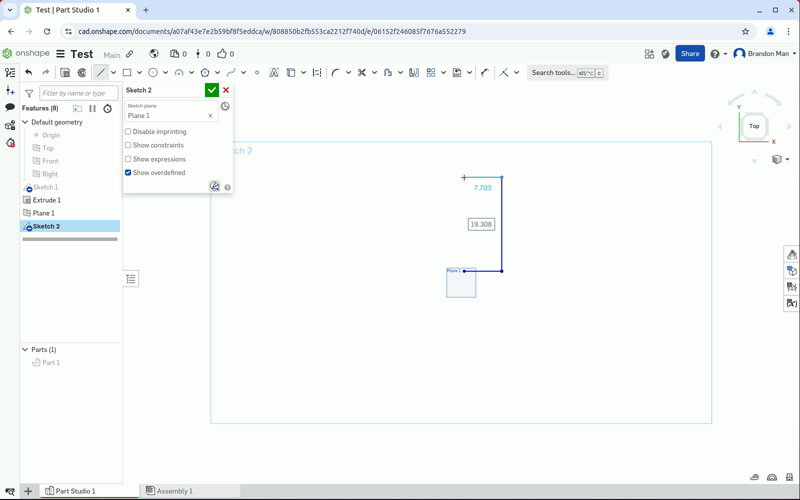
key_up(shift)
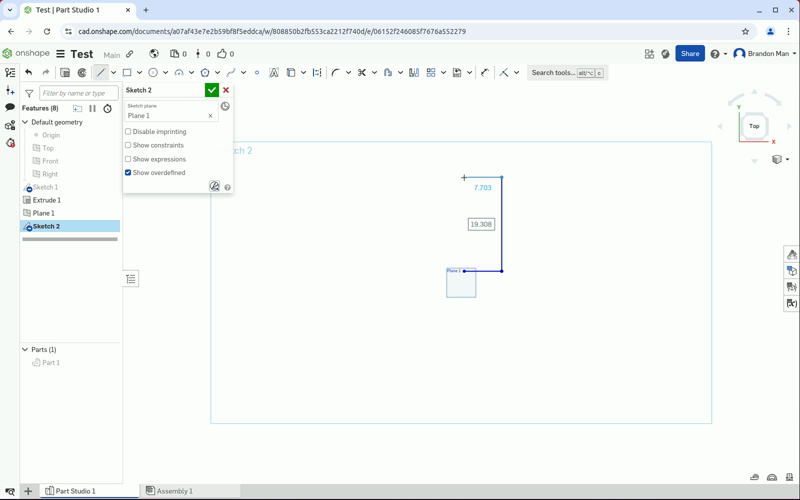
key_down(shift)
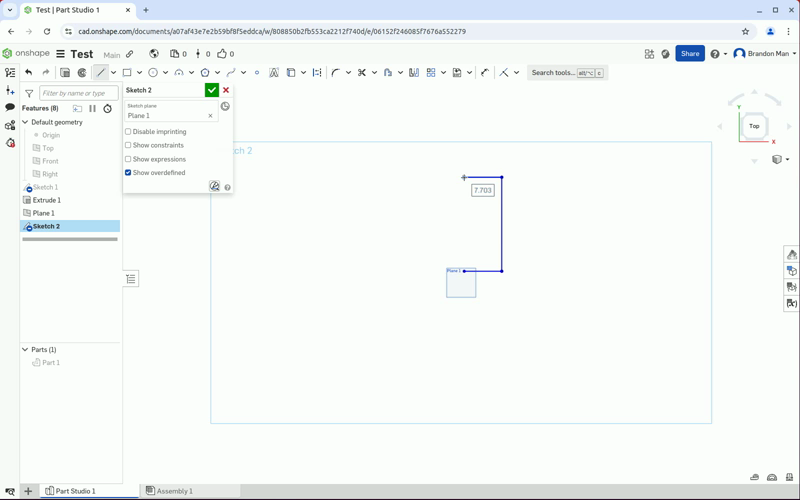
mouse_move(464, 271)
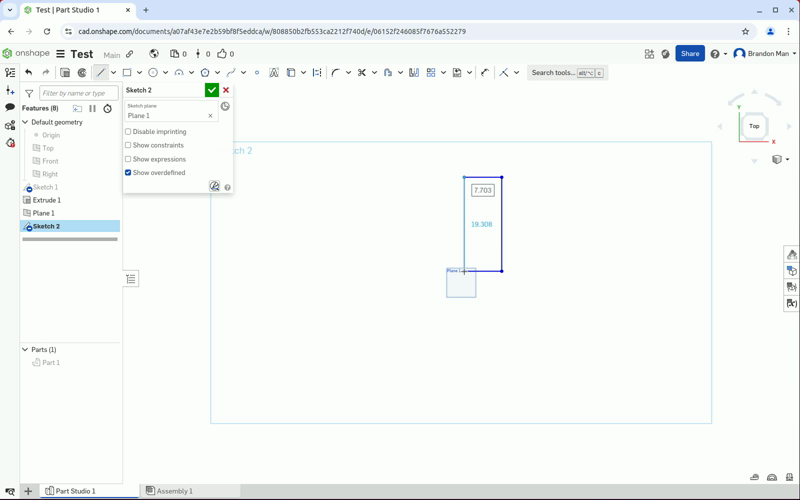
key_up(shift)
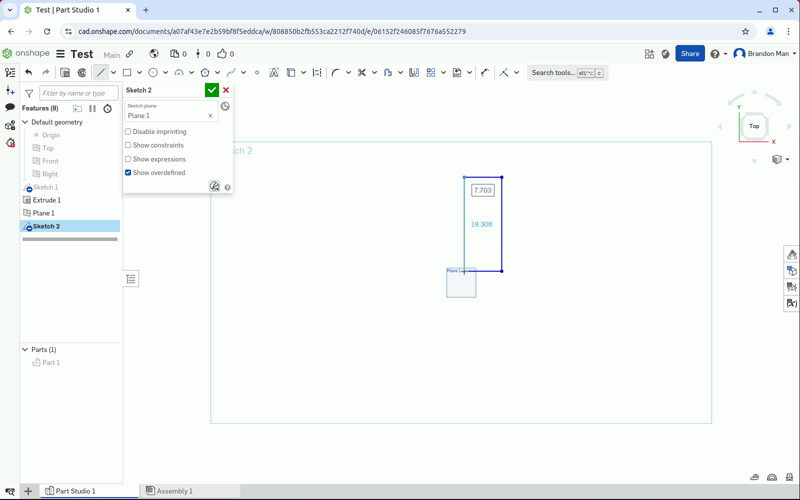
click(464, 271)
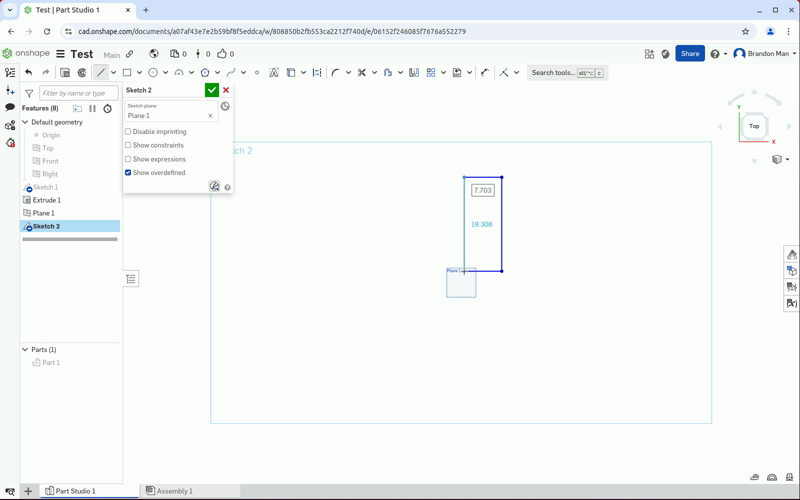
key(esc)
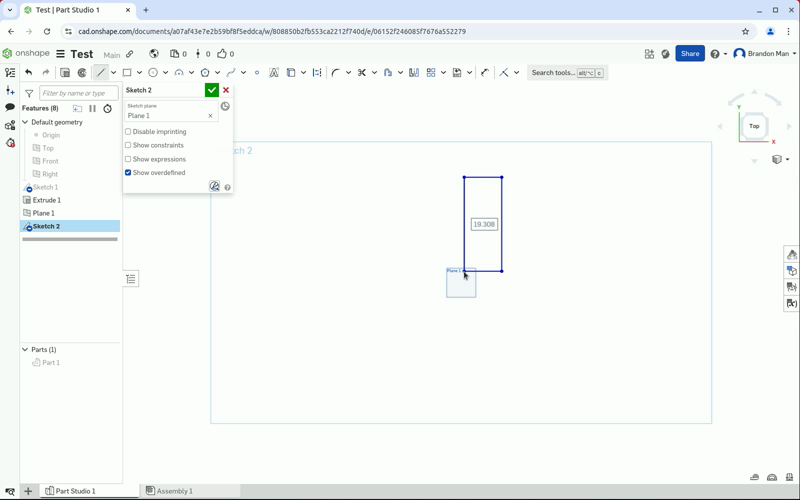
key(l)
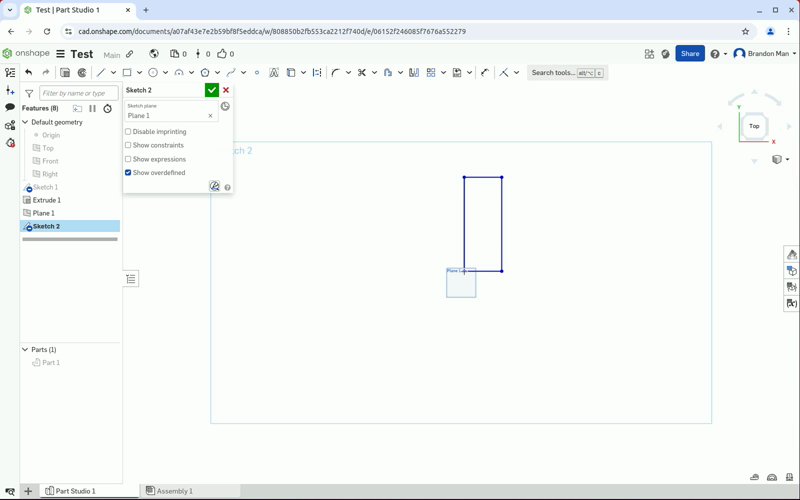
key_down(shift)
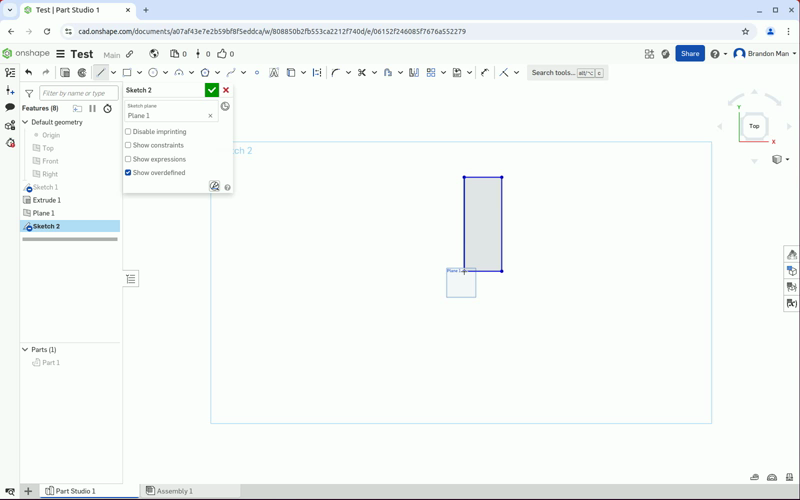
mouse_move(472, 252)
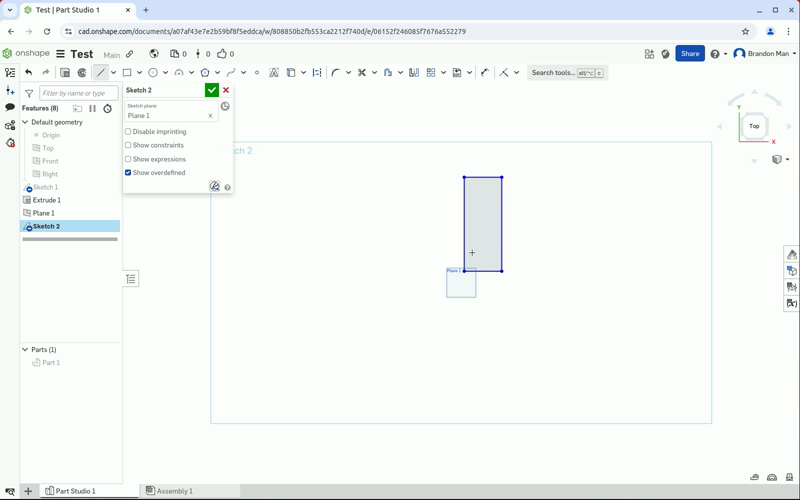
click(472, 252)
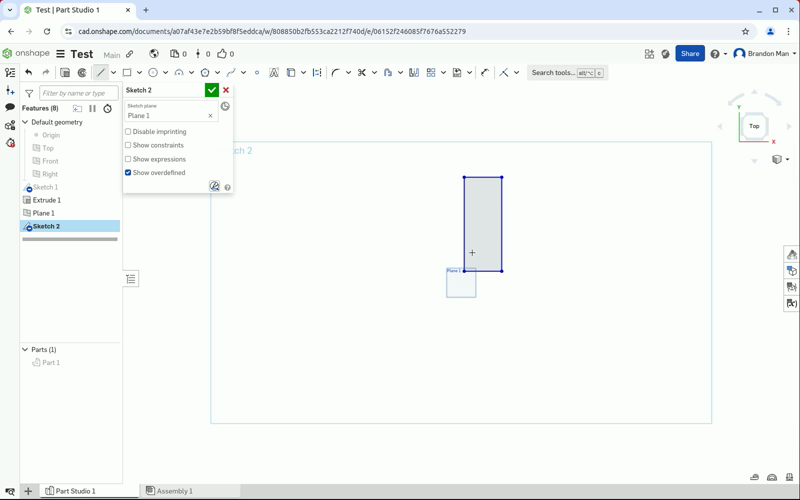
key_up(shift)
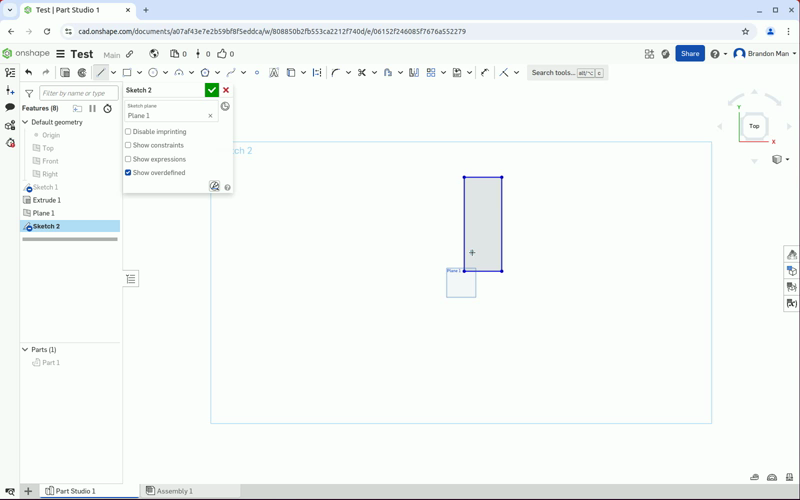
key_down(shift)
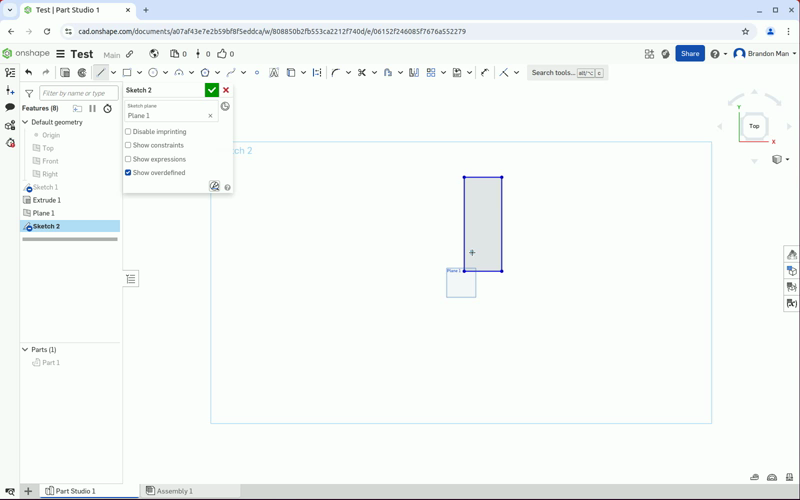
mouse_move(502, 252)
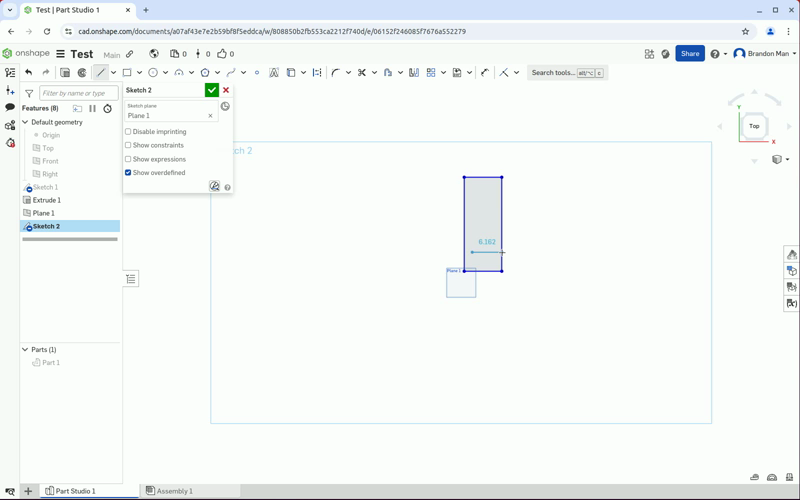
mouse_move(492, 252)
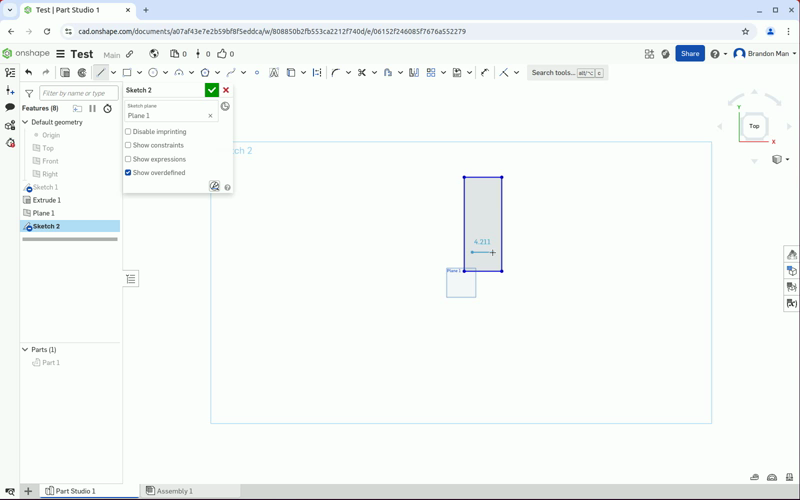
click(492, 252)
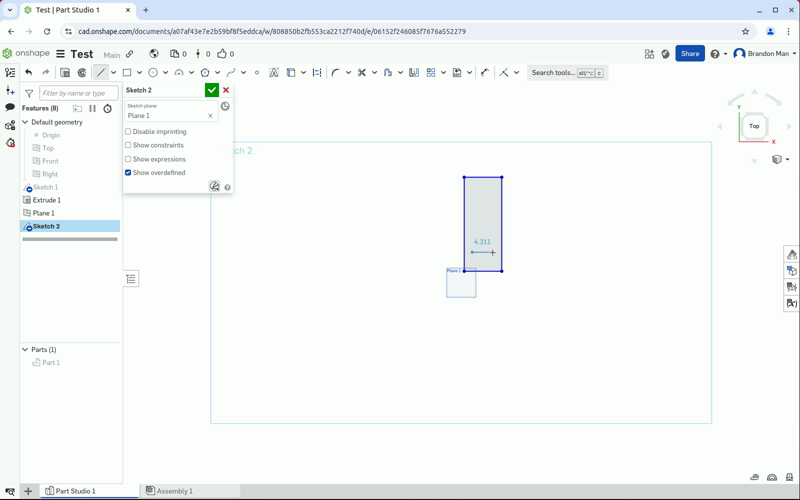
key_up(shift)
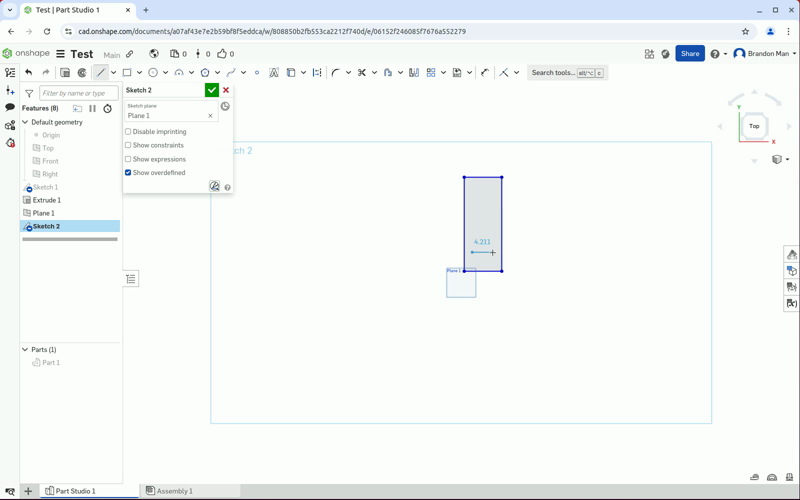
key_down(shift)
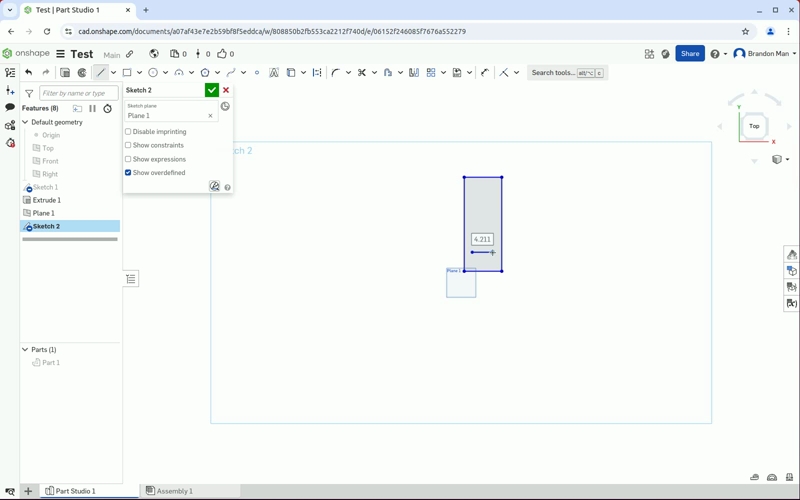
mouse_move(522, 252)
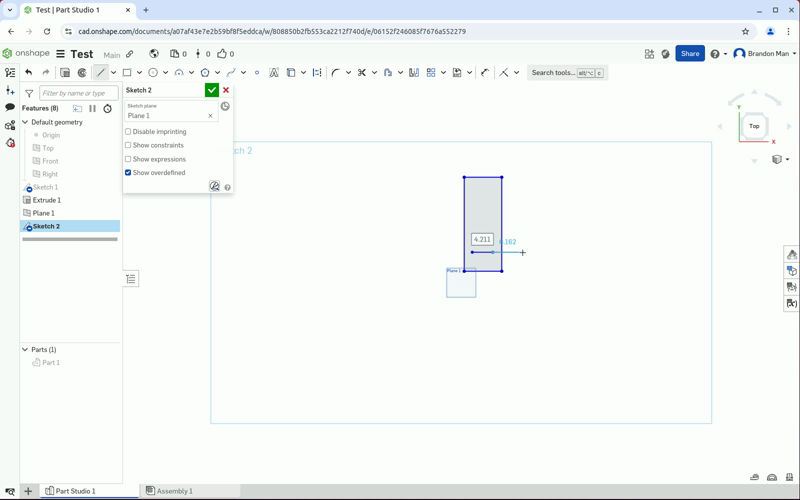
mouse_move(492, 196)
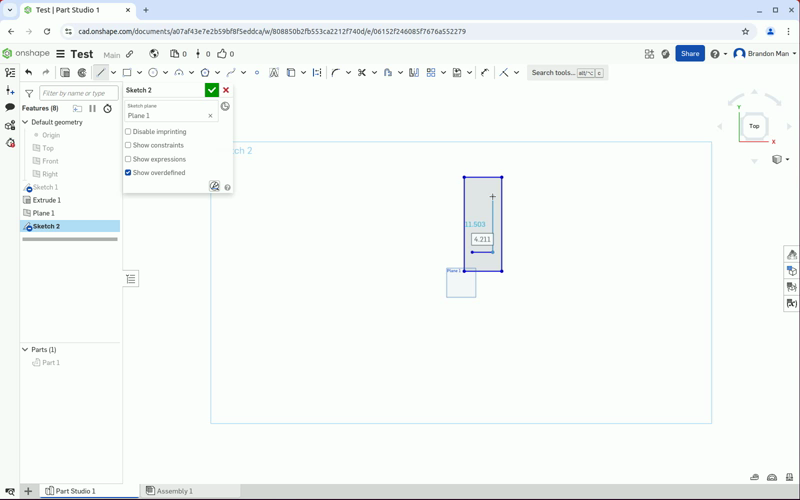
click(492, 196)
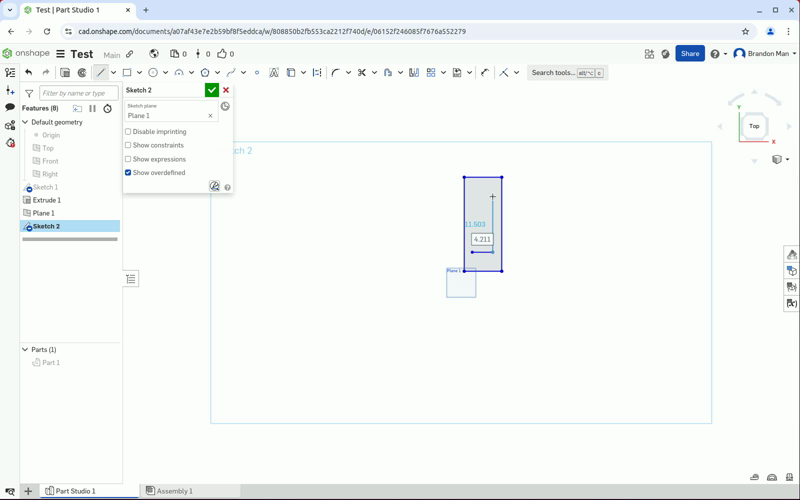
key_up(shift)
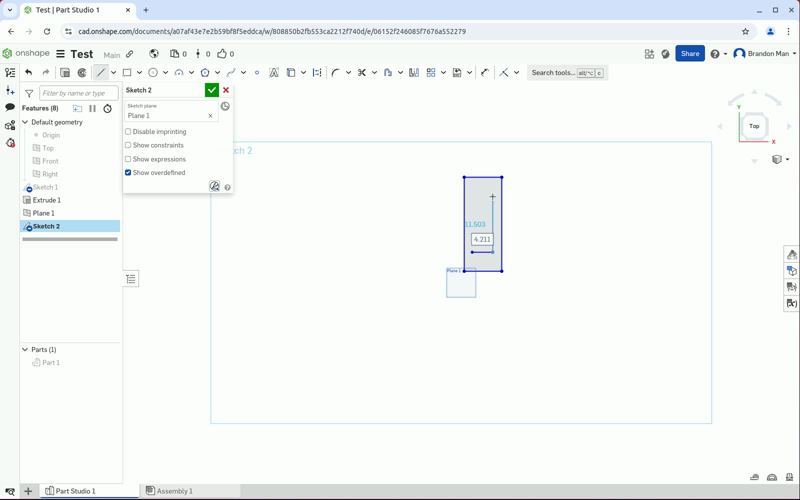
key_down(shift)
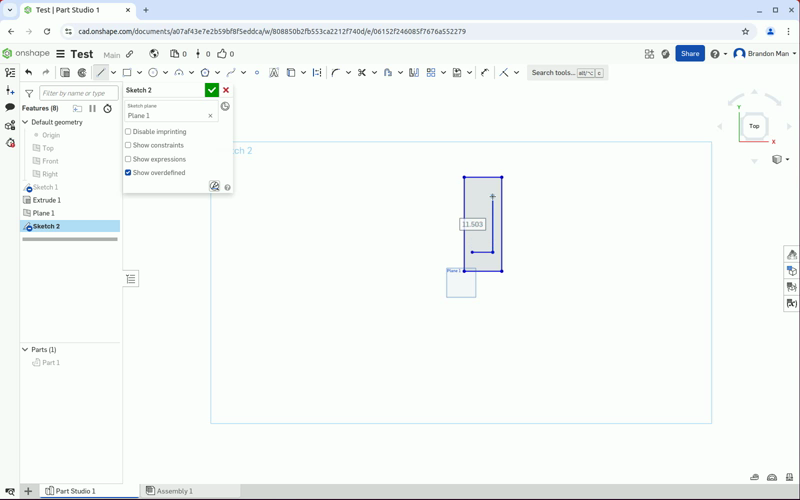
mouse_move(522, 196)
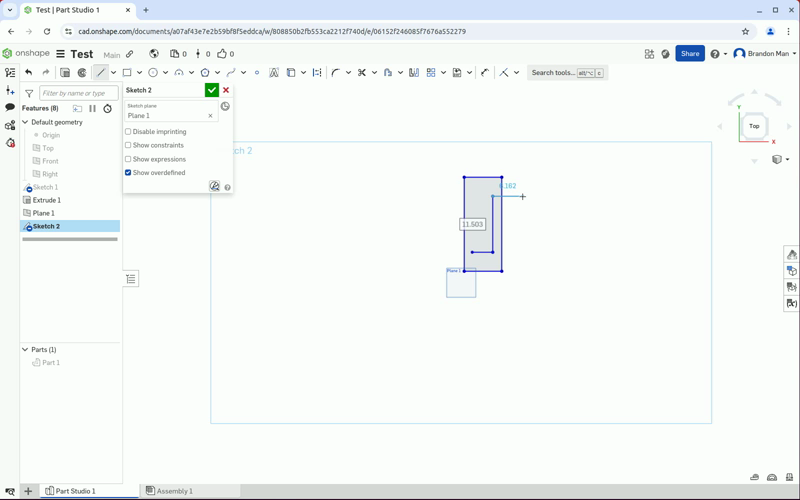
mouse_move(472, 196)
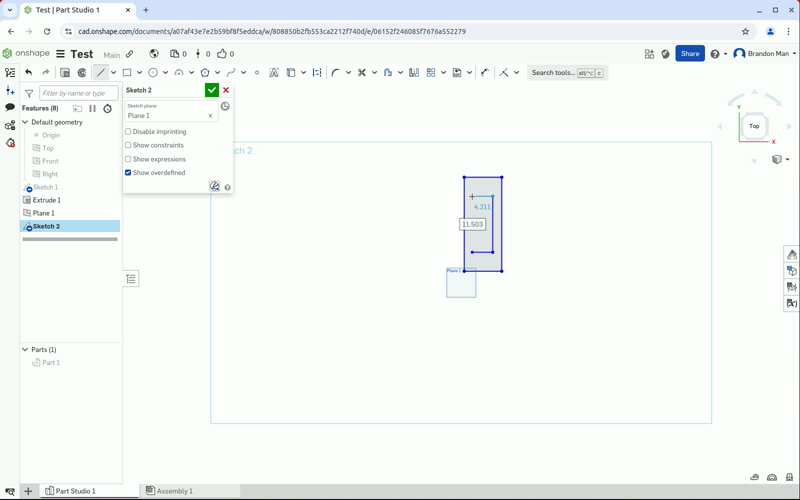
click(472, 196)
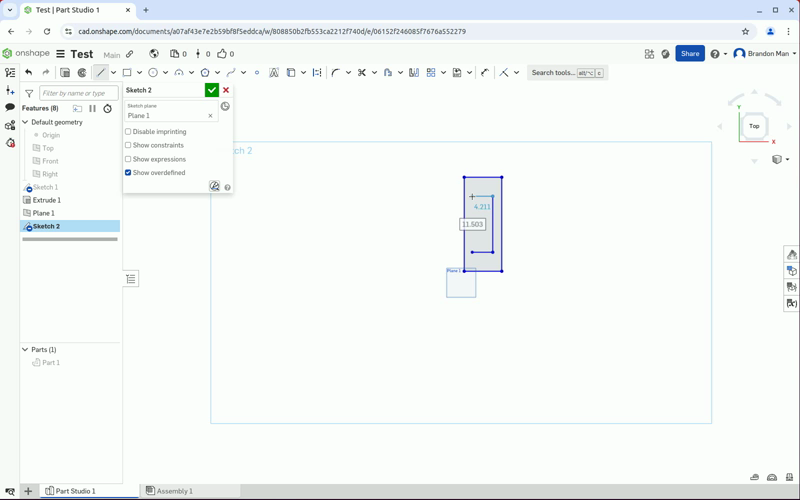
key_up(shift)
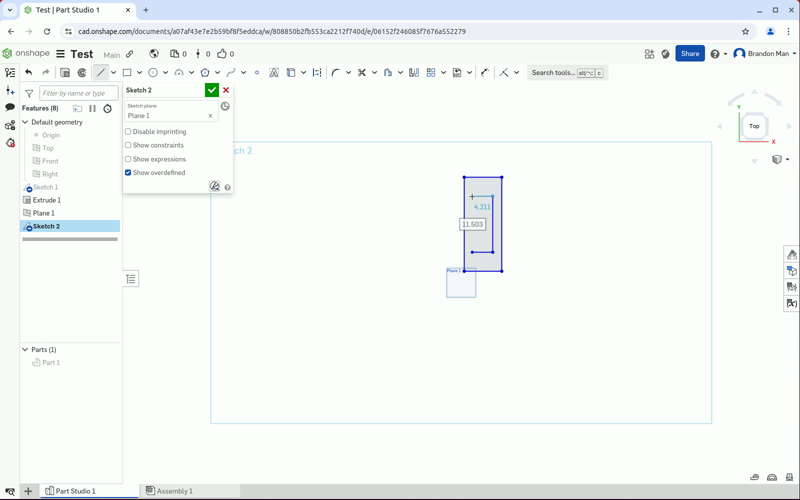
mouse_move(502, 196)
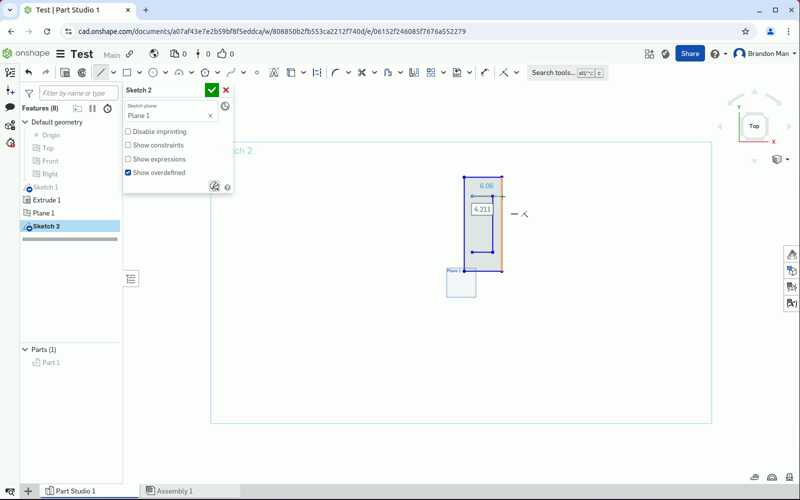
key_down(shift)
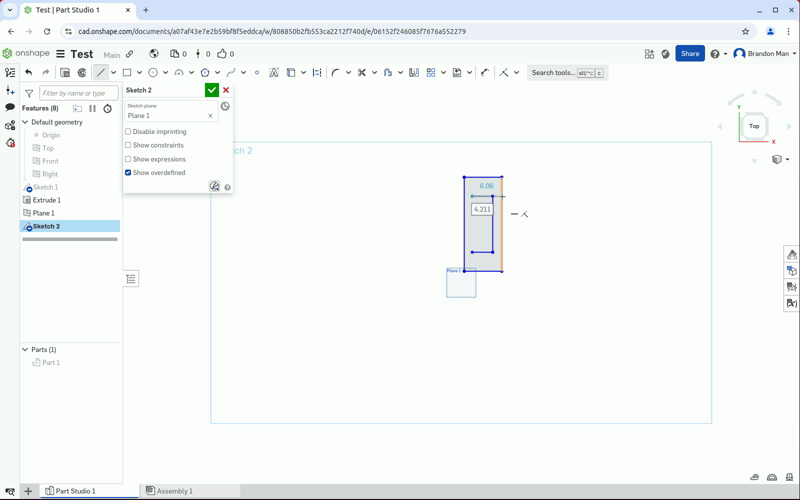
mouse_move(472, 252)
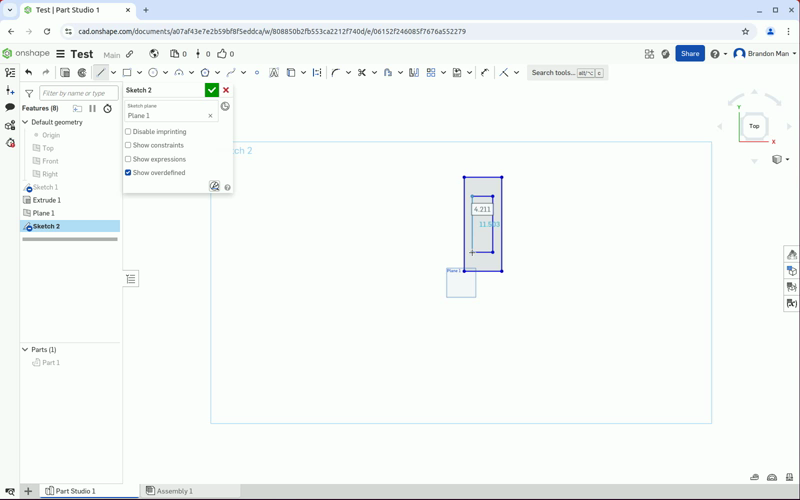
key_up(shift)
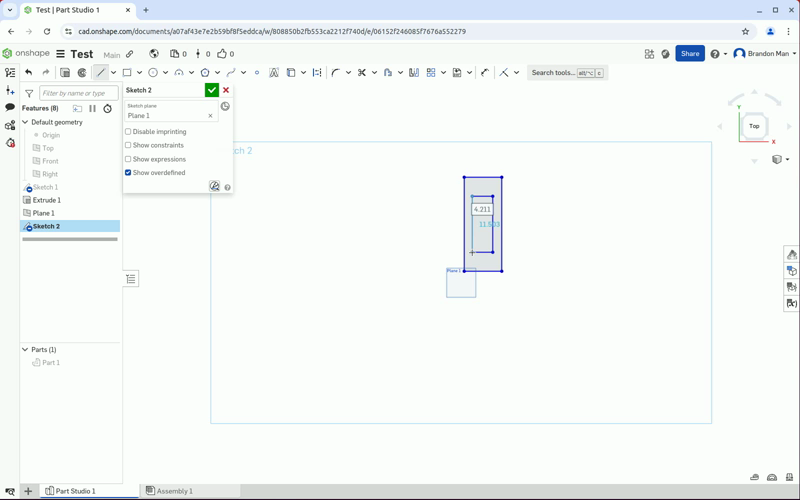
click(472, 252)
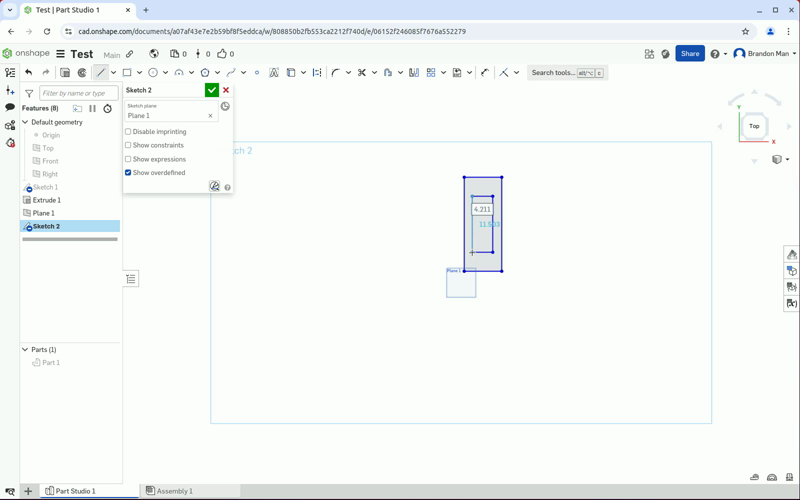
key(esc)
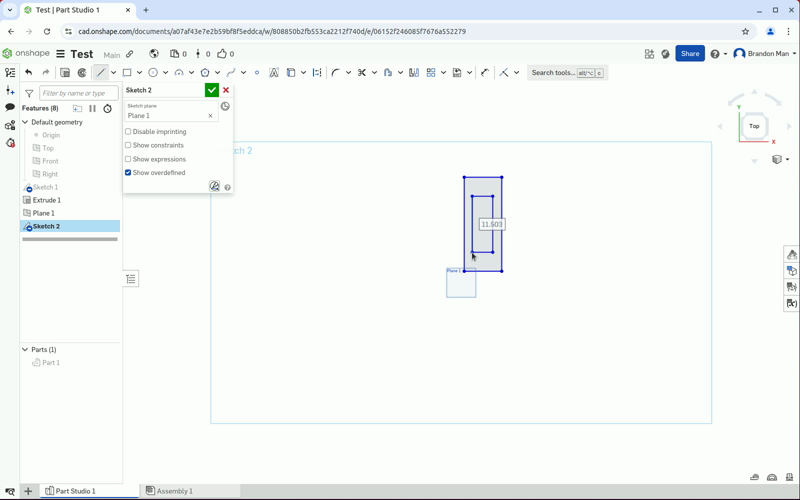
mouse_move(470, 242)
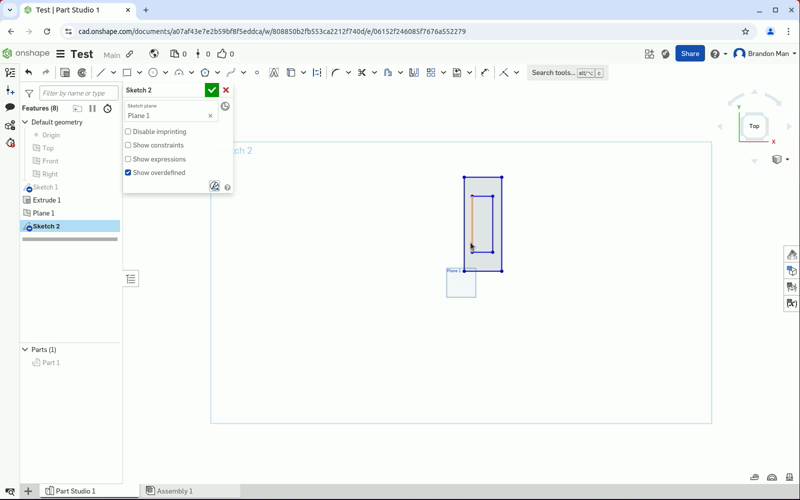
click(470, 242)
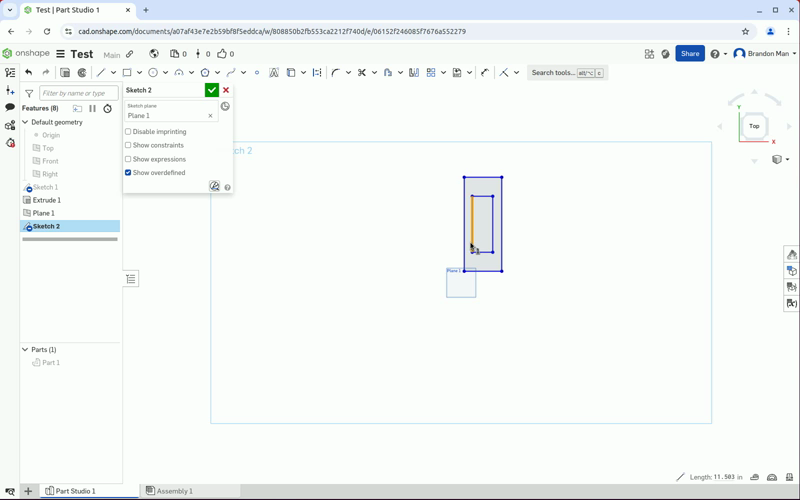
mouse_move(73, 352)
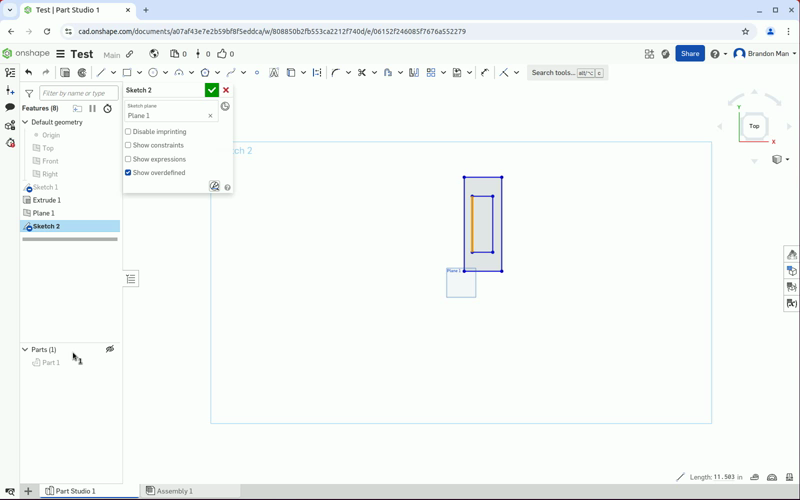
key(shift+y)
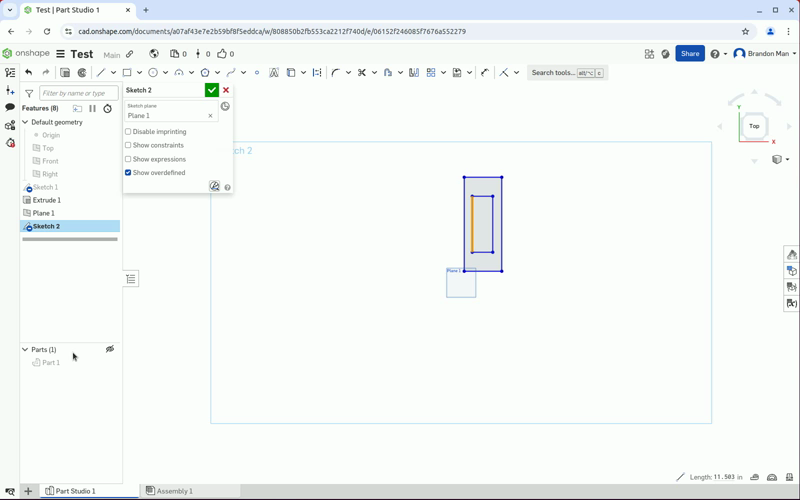
key(shift+e)
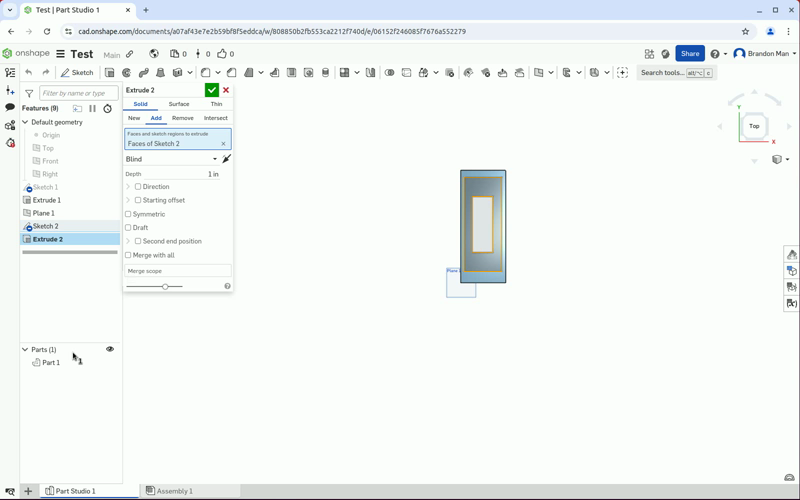
mouse_move(143, 106)
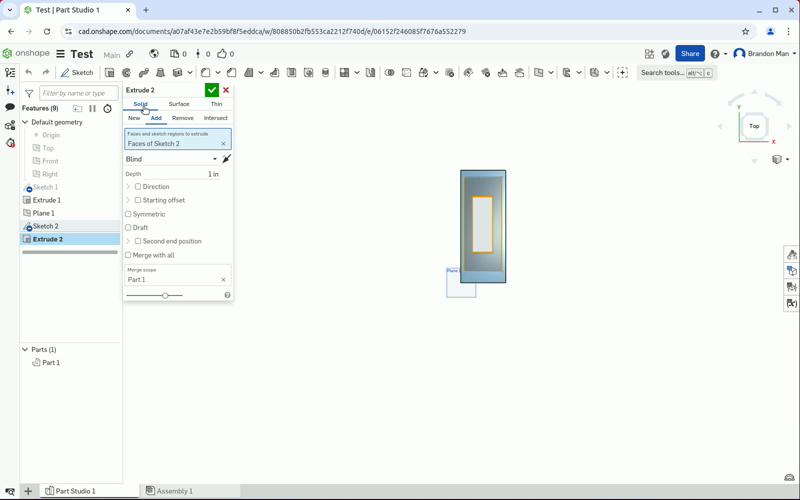
click(143, 106)
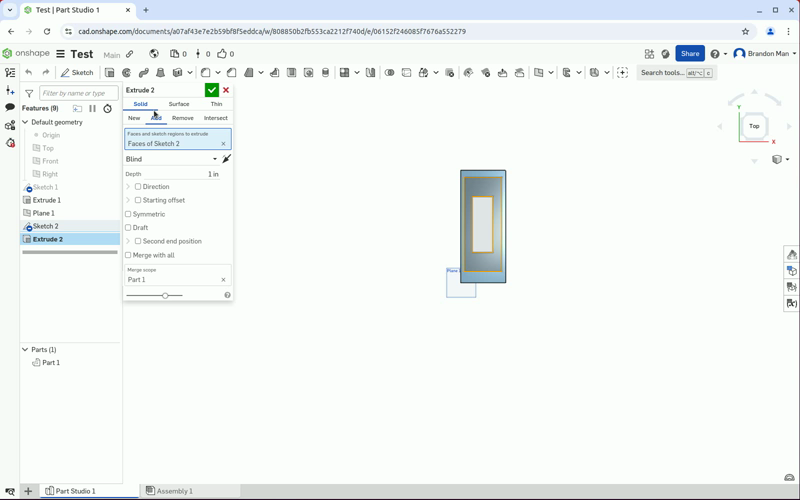
mouse_move(186, 120)
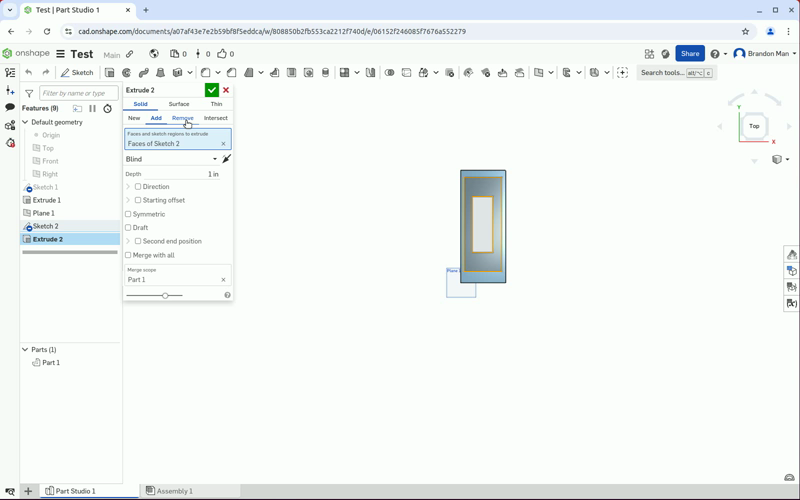
click(186, 120)
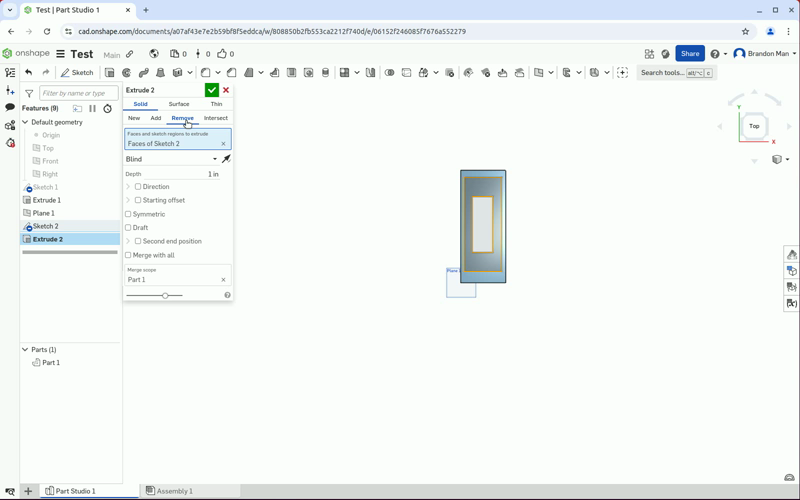
key(tab, 4)
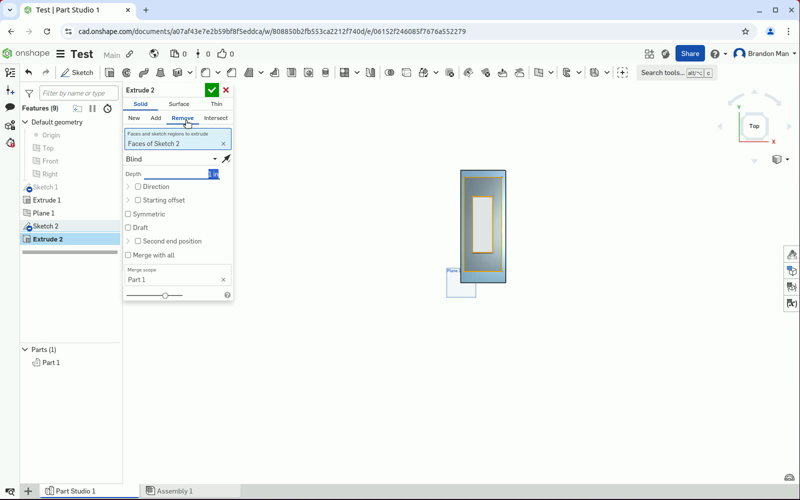
text(1.204)
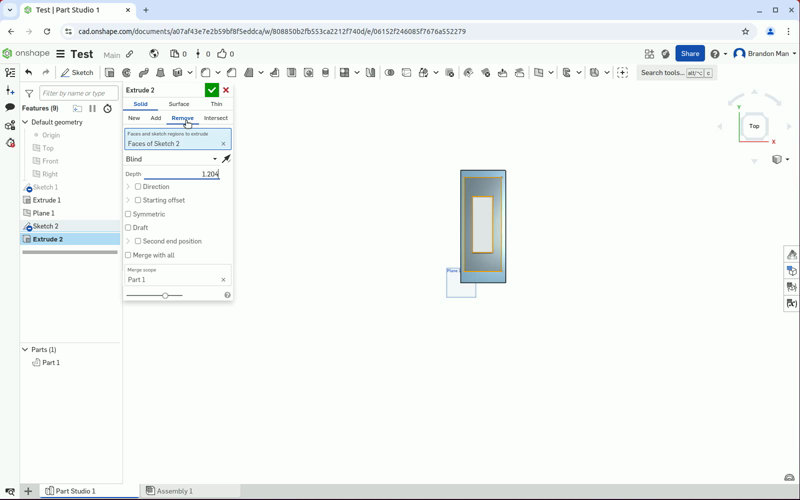
key(tab, 6)
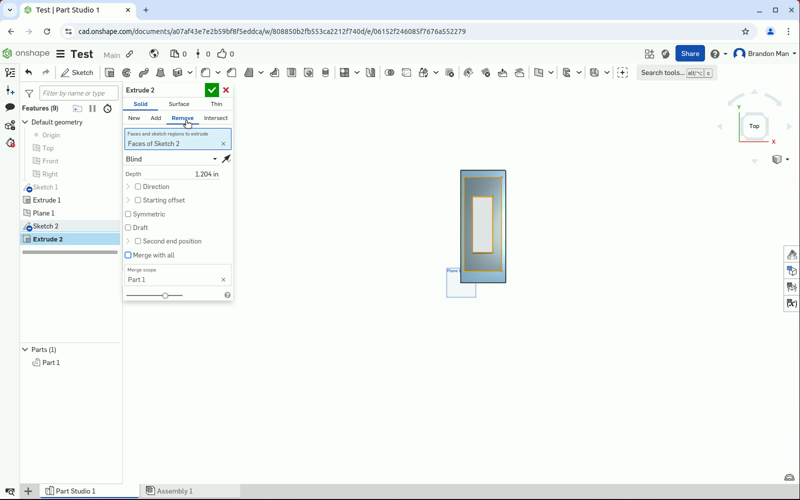
key(space)
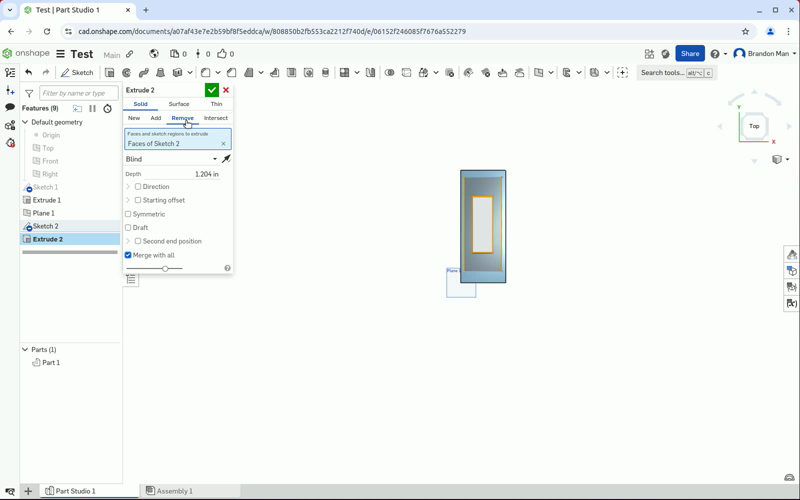
key(enter)
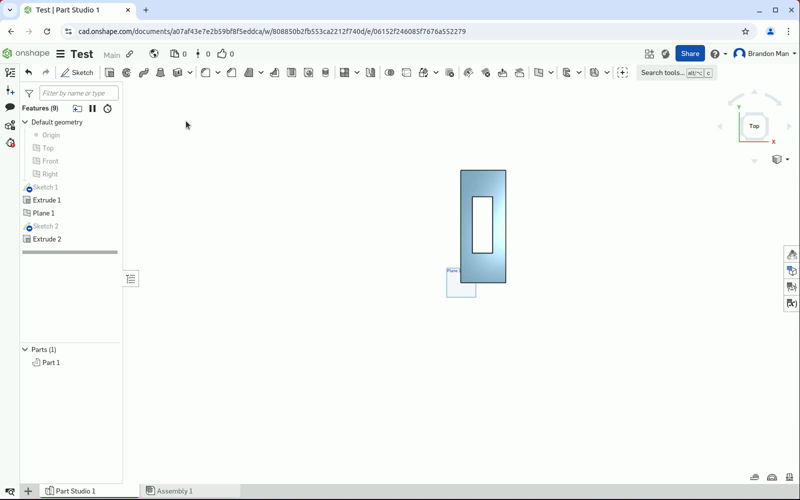
key(shift+h)
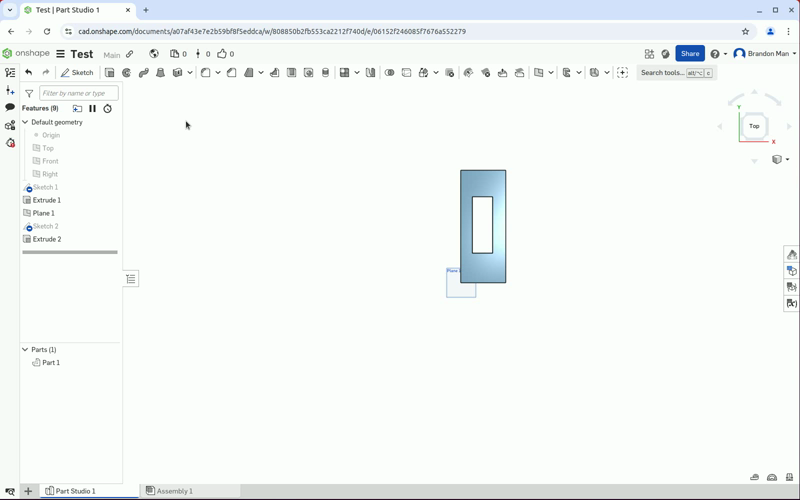
key(shift+h)
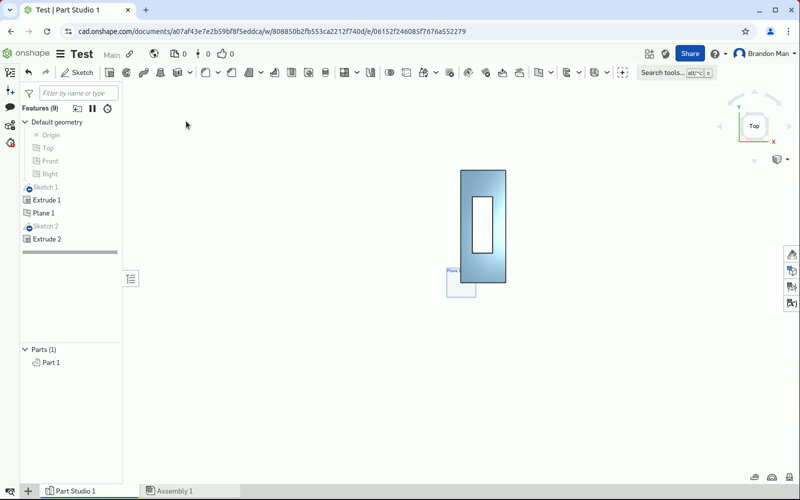
mouse_move(73, 189)
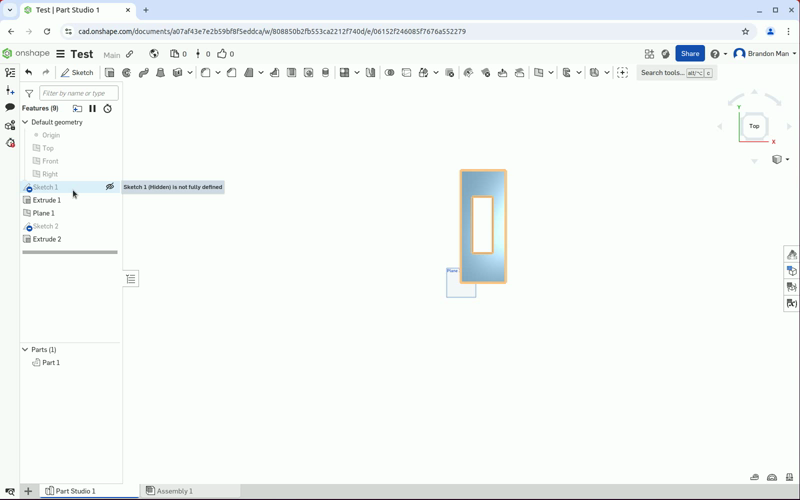
click(73, 189)
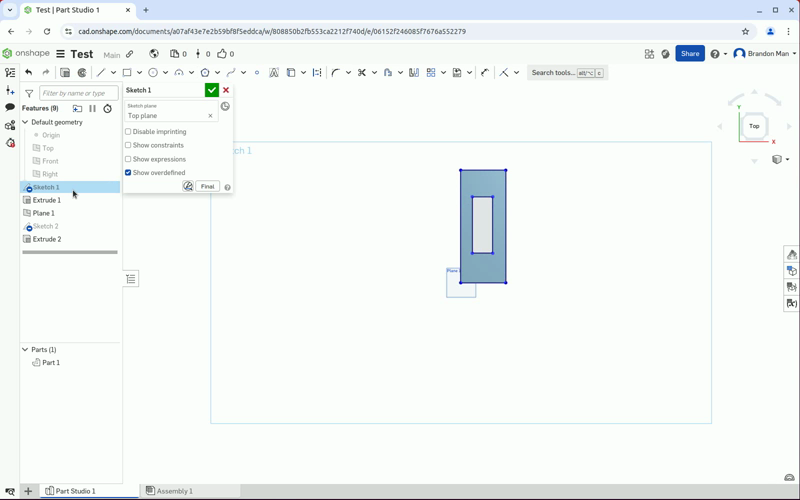
mouse_move(229, 92)
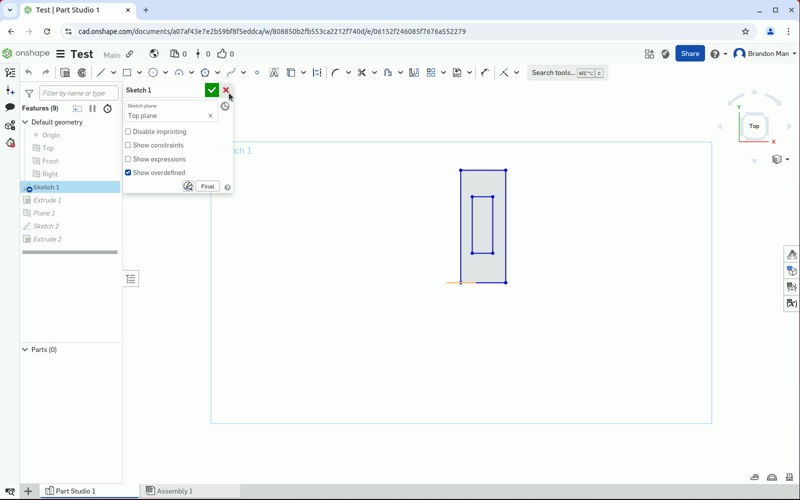
click(229, 92)
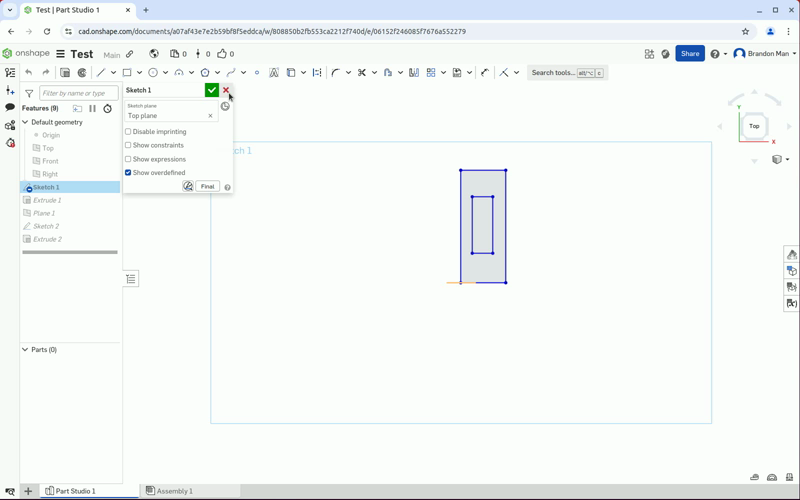
key(shift+s)
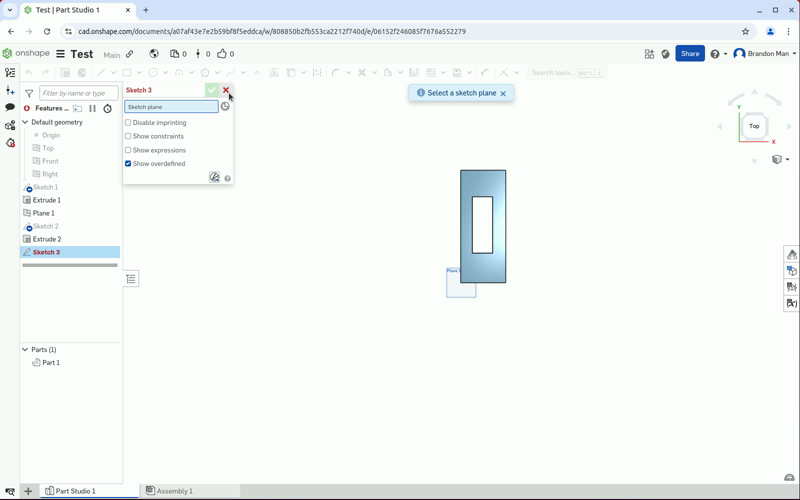
mouse_move(73, 150)
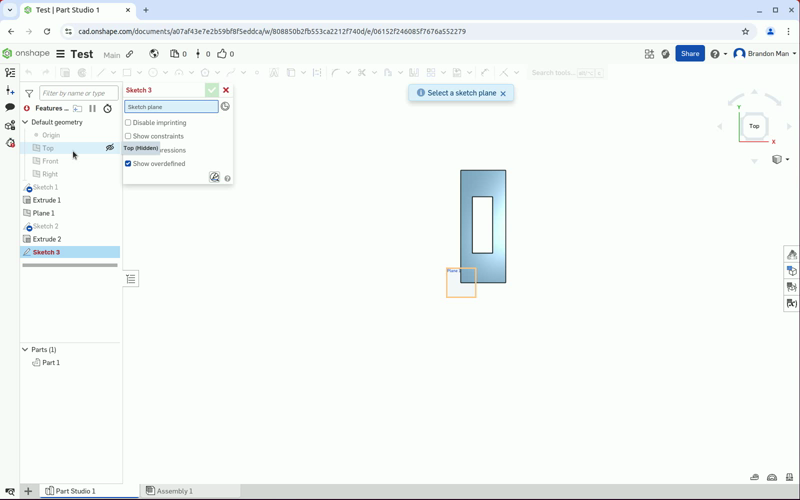
click(73, 150)
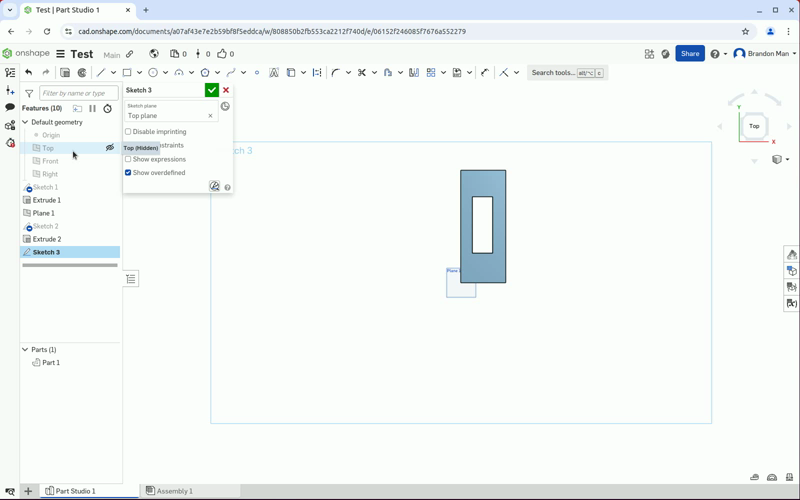
mouse_move(73, 352)
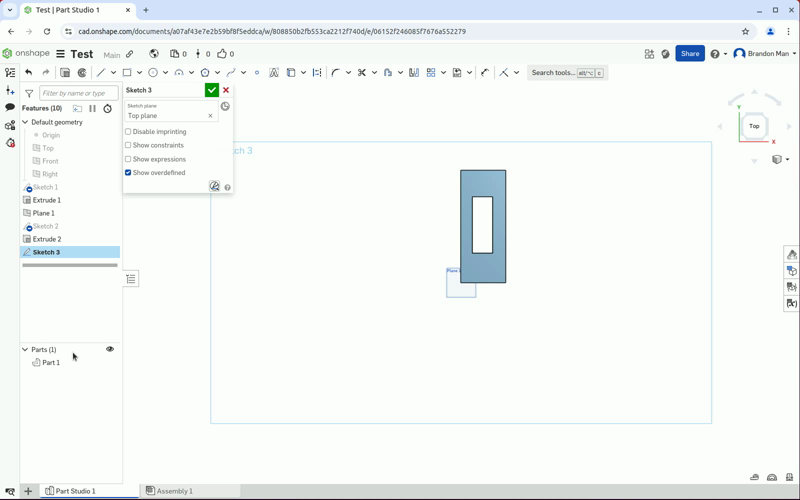
key(y)
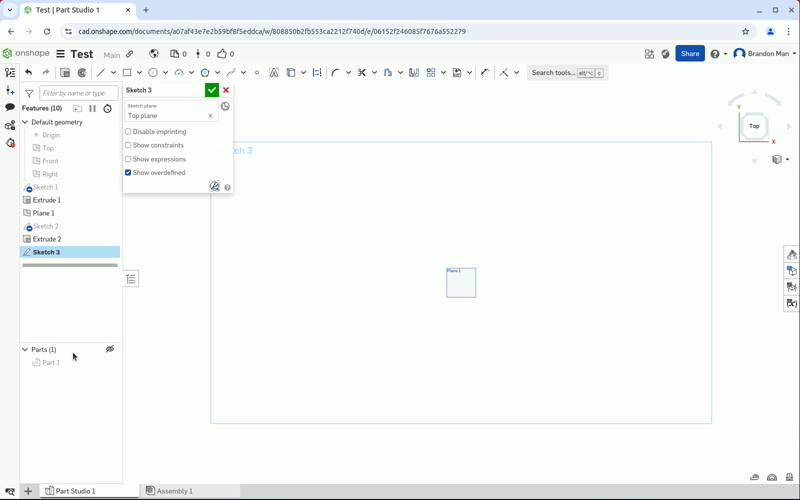
key(l)
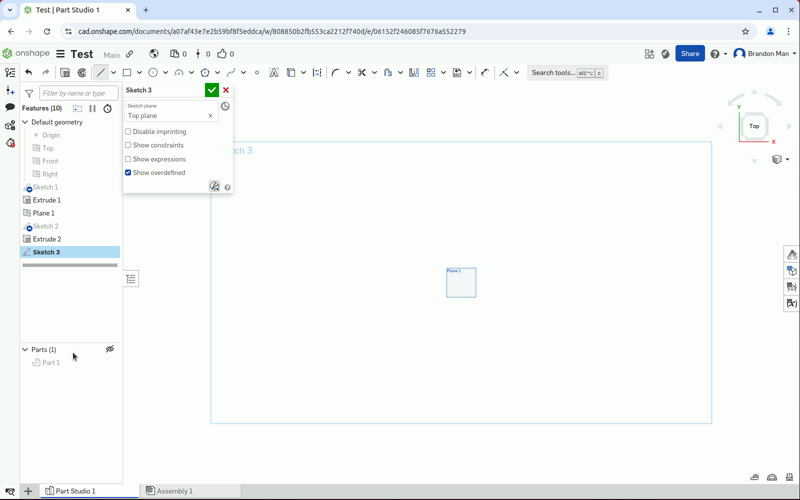
key_down(shift)
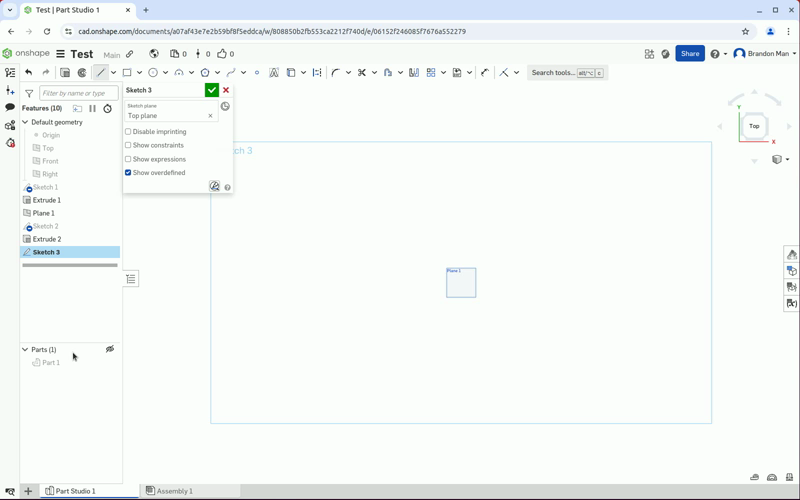
mouse_move(460, 292)
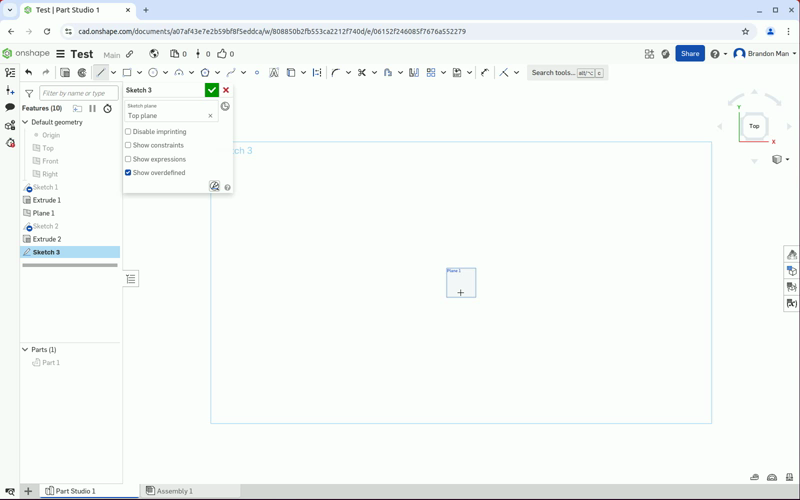
click(460, 292)
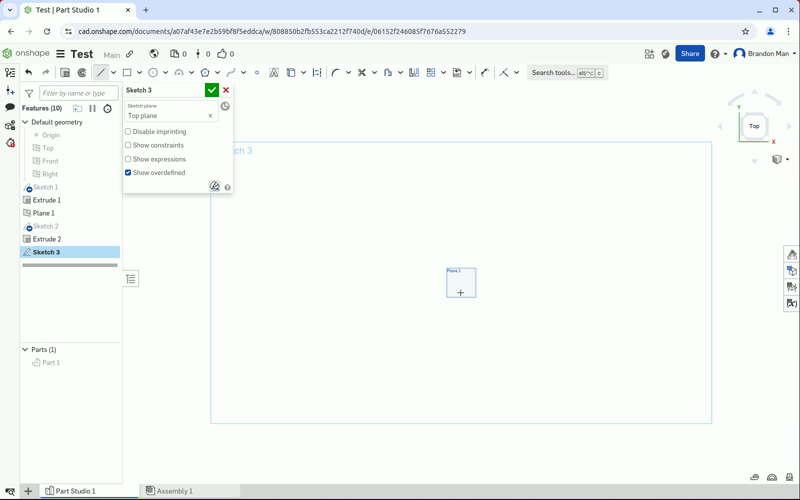
key_up(shift)
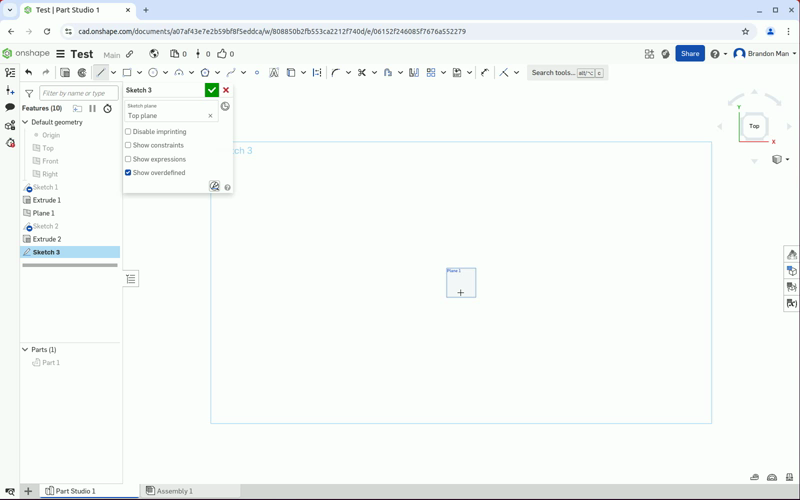
key_down(shift)
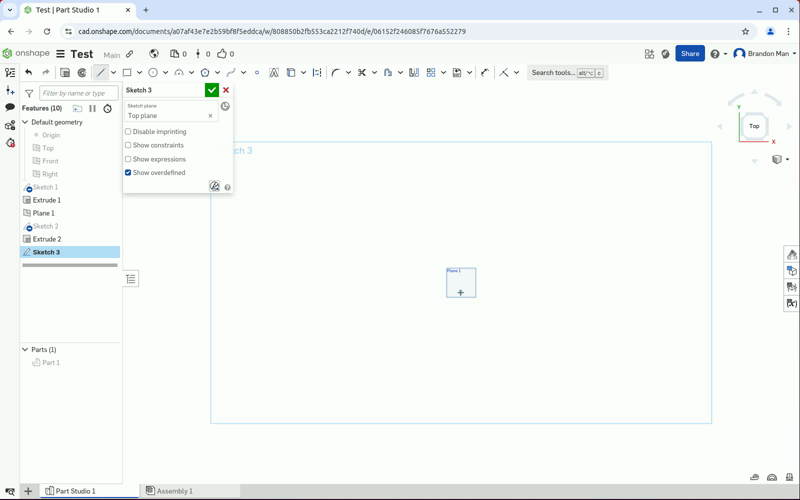
mouse_move(490, 292)
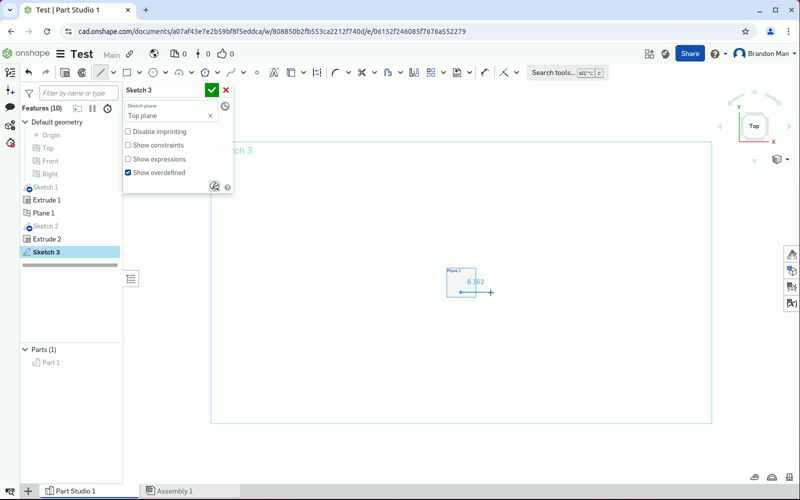
mouse_move(506, 292)
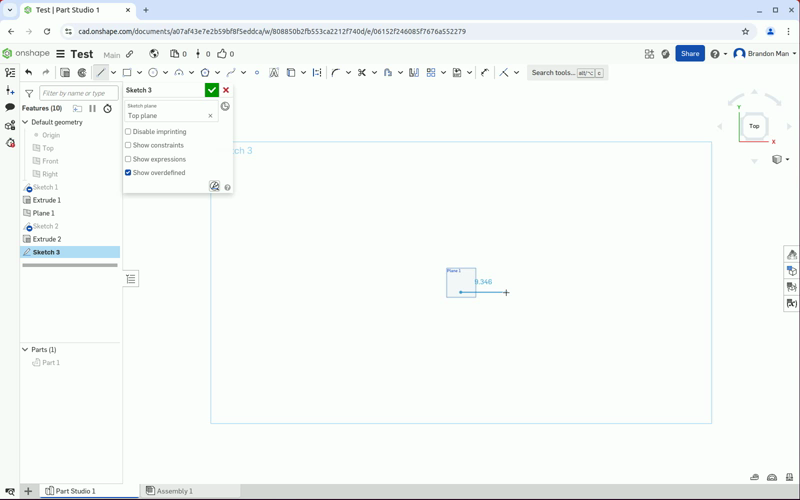
click(506, 292)
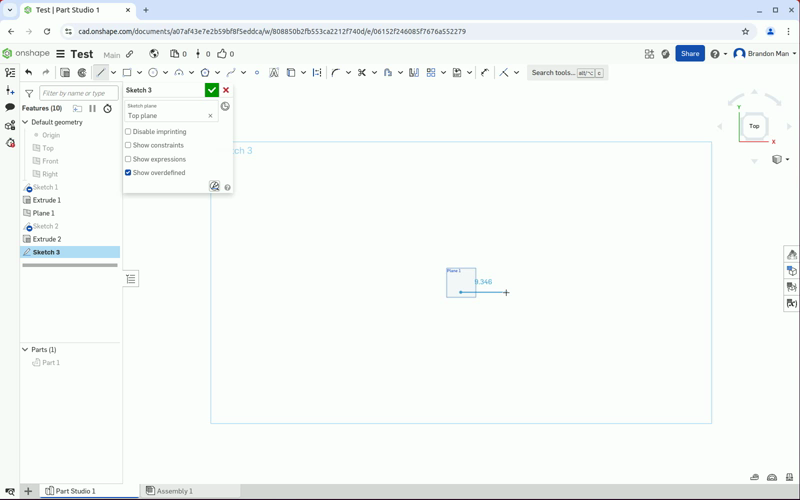
key_up(shift)
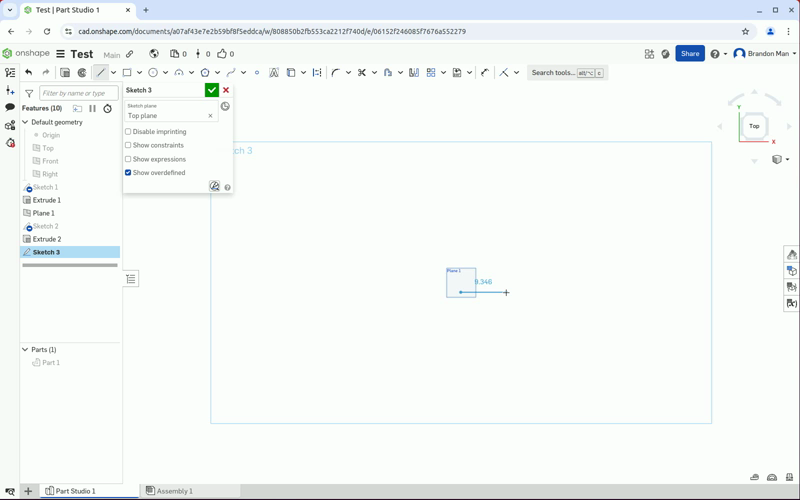
key_down(shift)
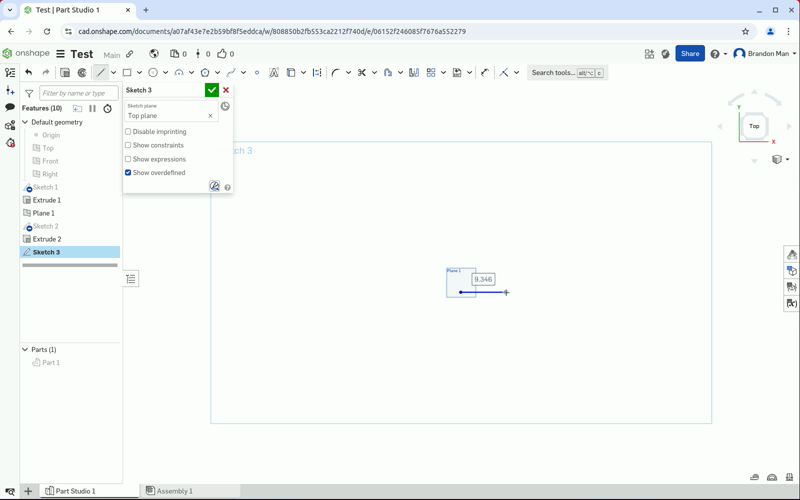
mouse_move(536, 292)
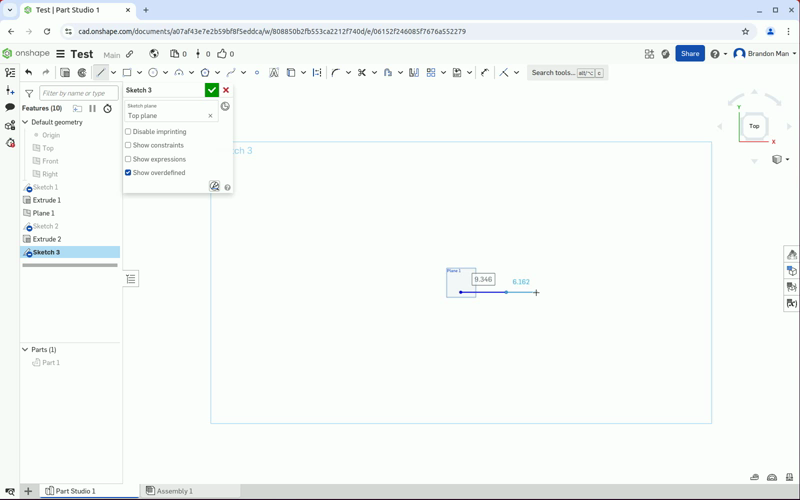
mouse_move(506, 282)
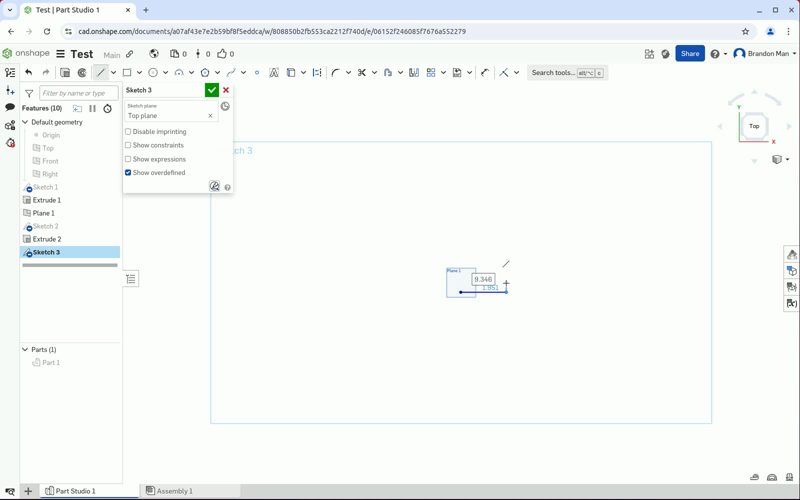
click(506, 282)
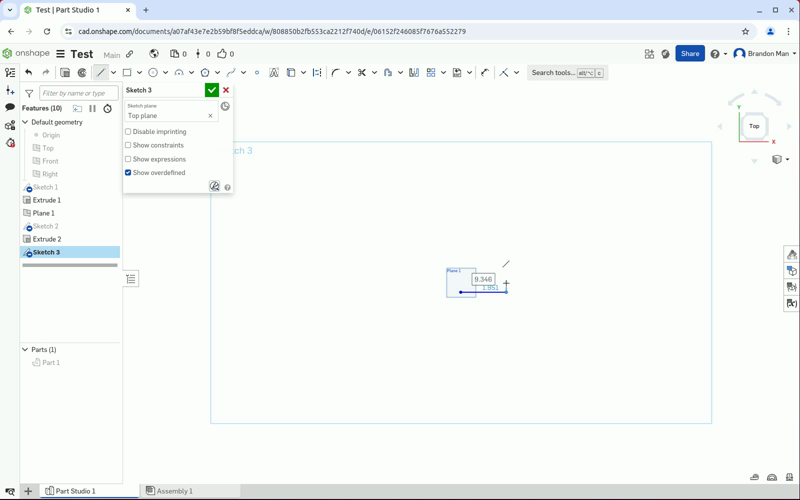
key_up(shift)
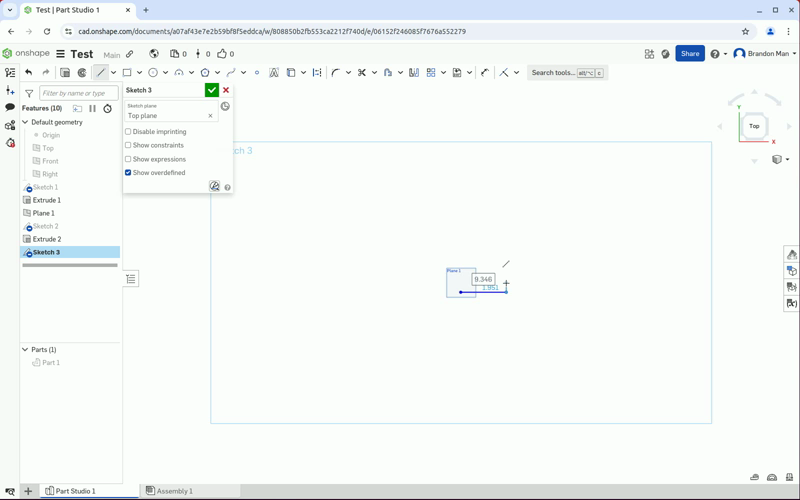
key_down(shift)
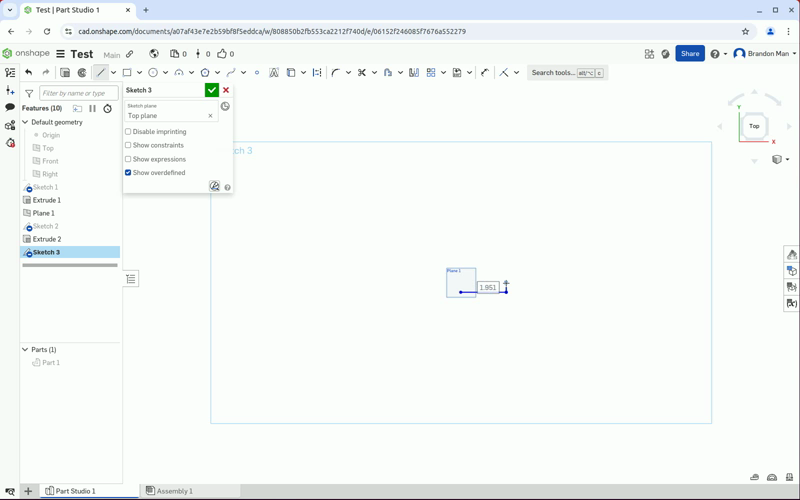
mouse_move(536, 282)
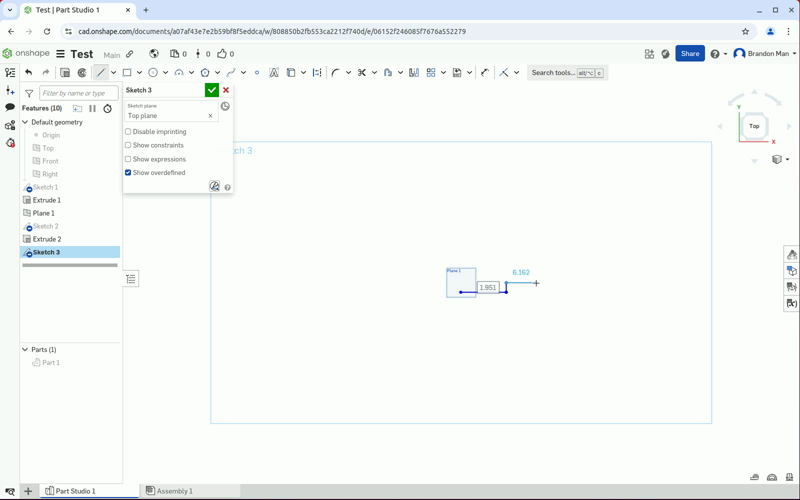
mouse_move(460, 282)
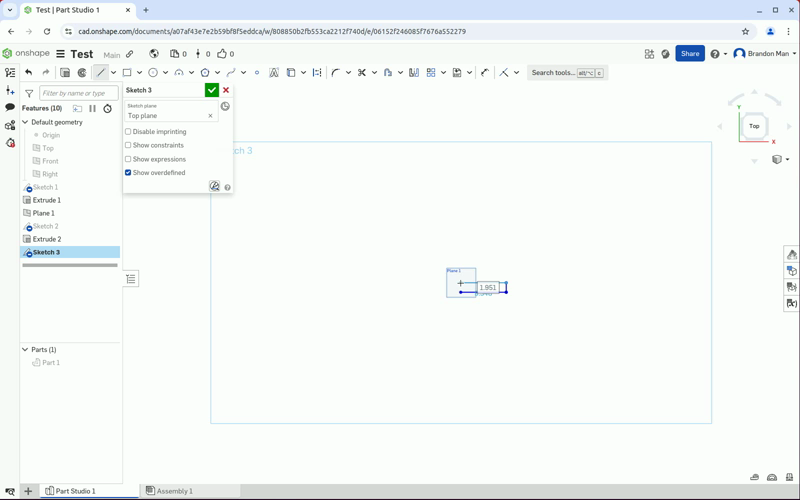
click(460, 282)
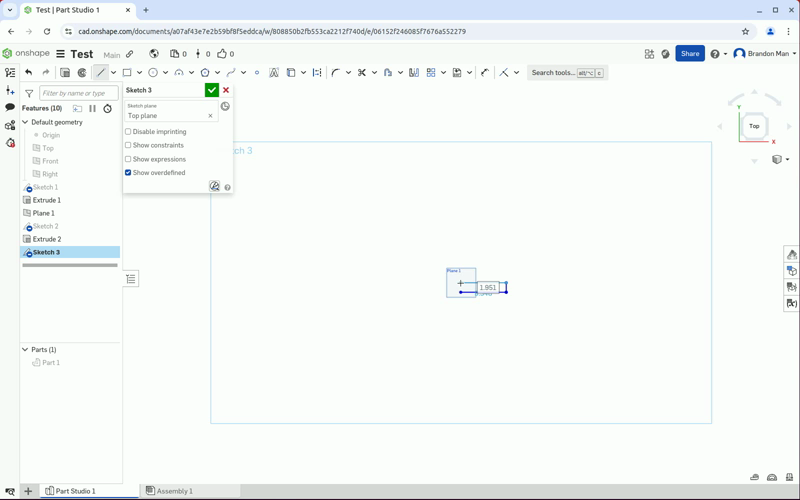
key_up(shift)
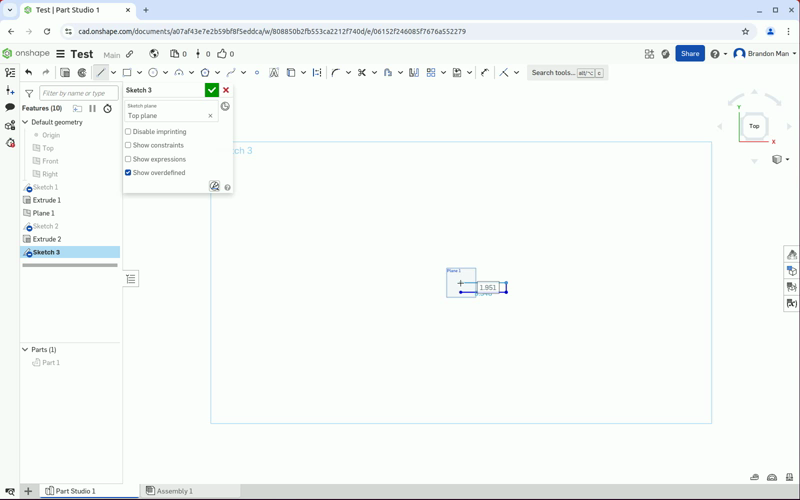
mouse_move(490, 282)
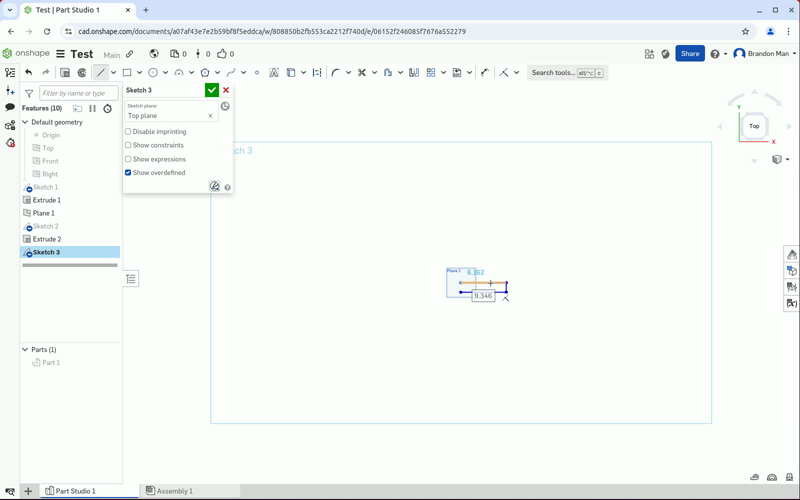
key_down(shift)
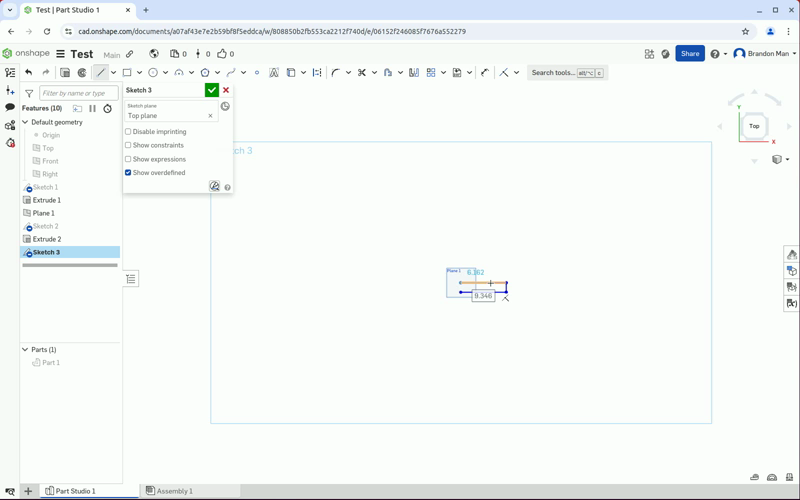
mouse_move(460, 292)
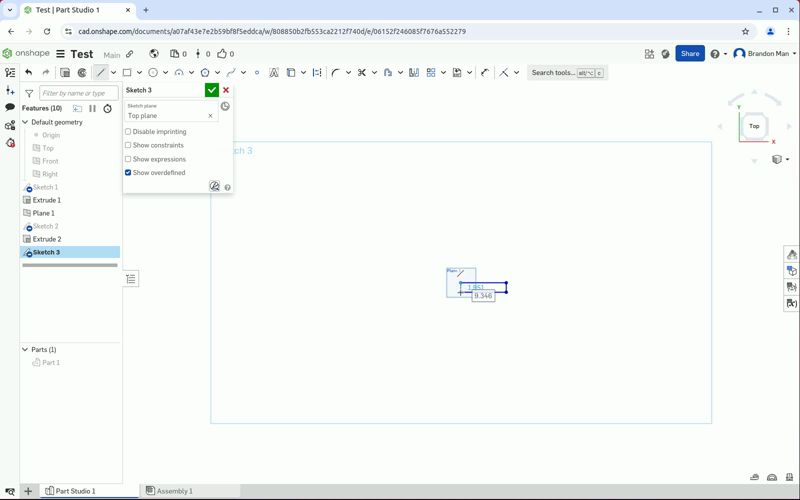
key_up(shift)
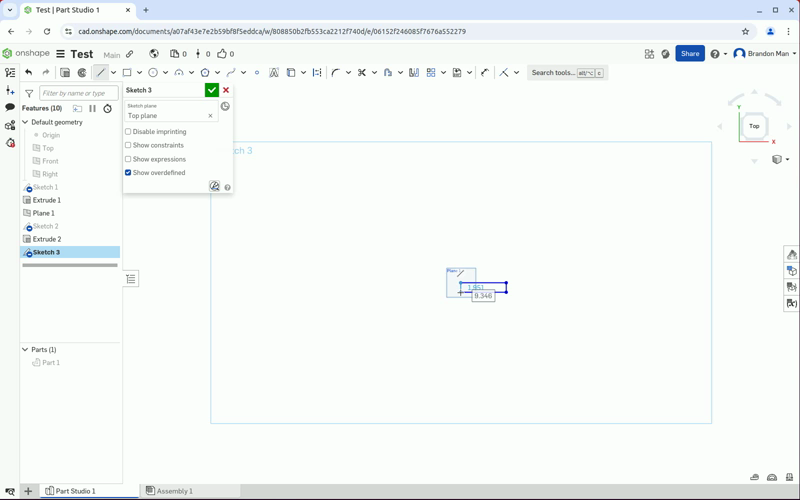
click(460, 292)
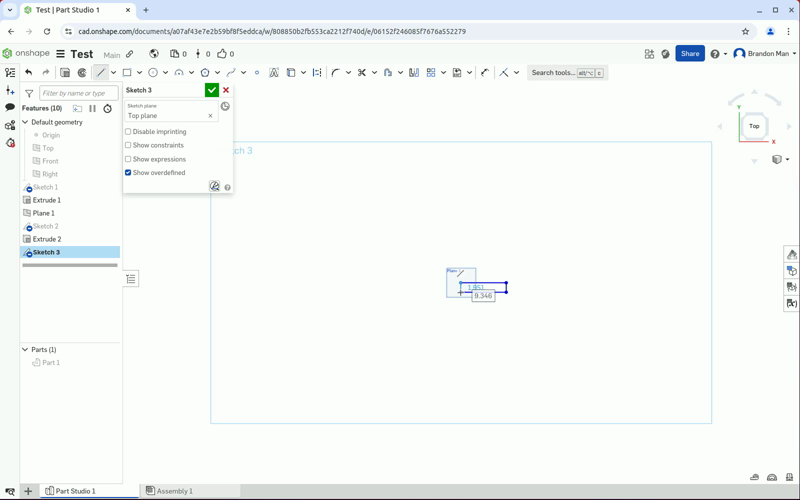
key(esc)
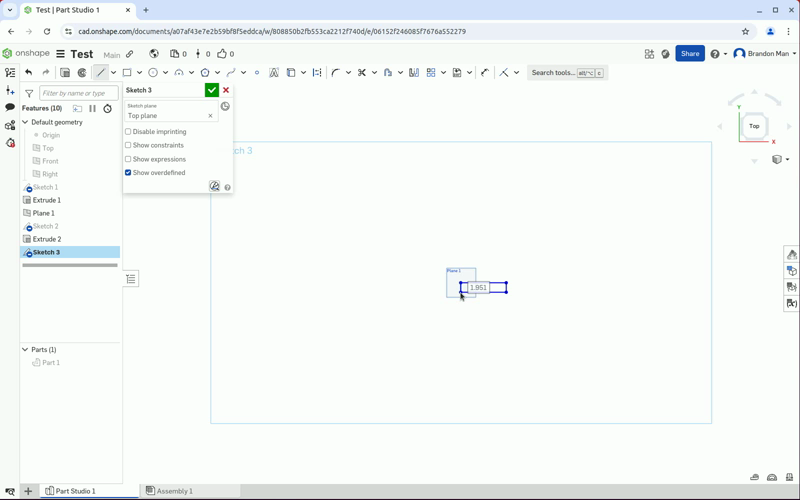
mouse_move(477, 285)
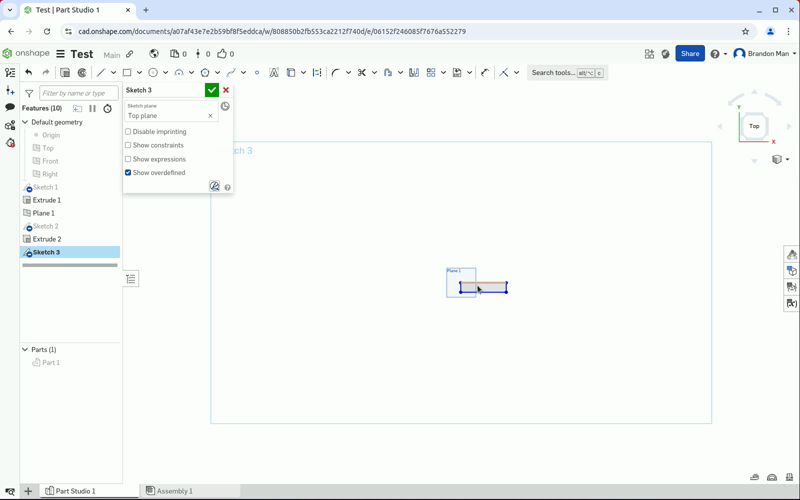
scroll(6)
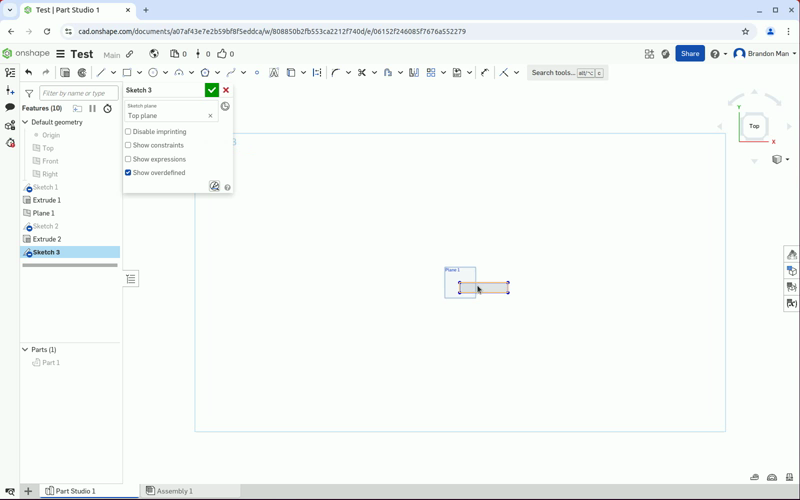
scroll(6)
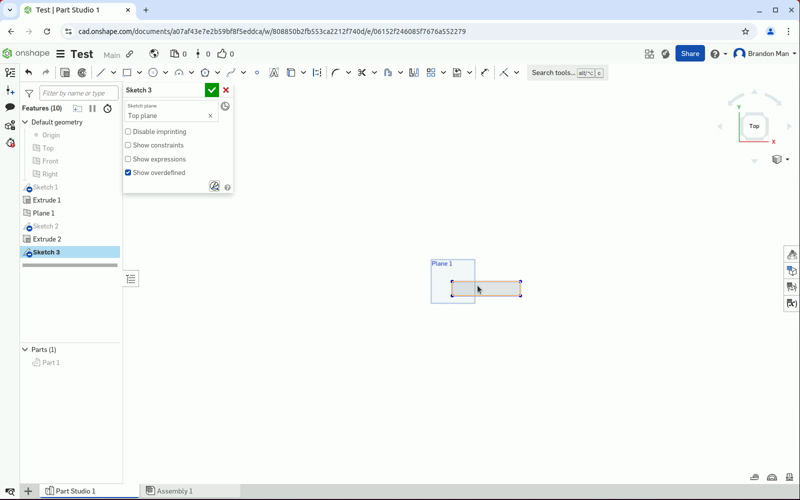
scroll(6)
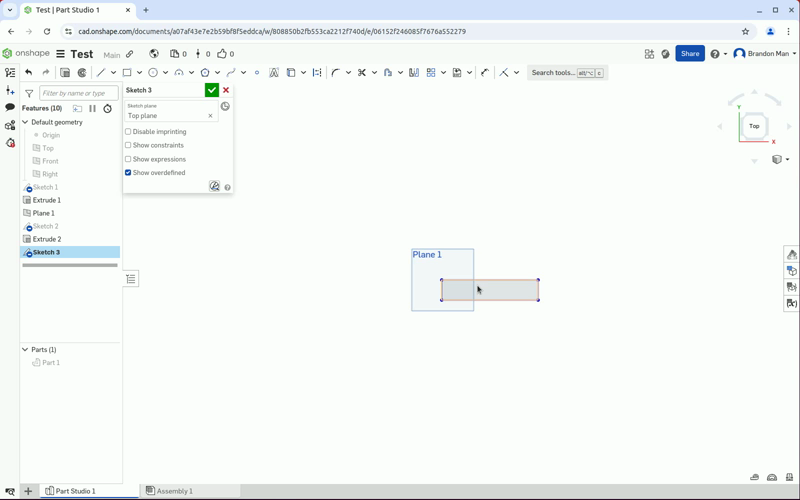
scroll(6)
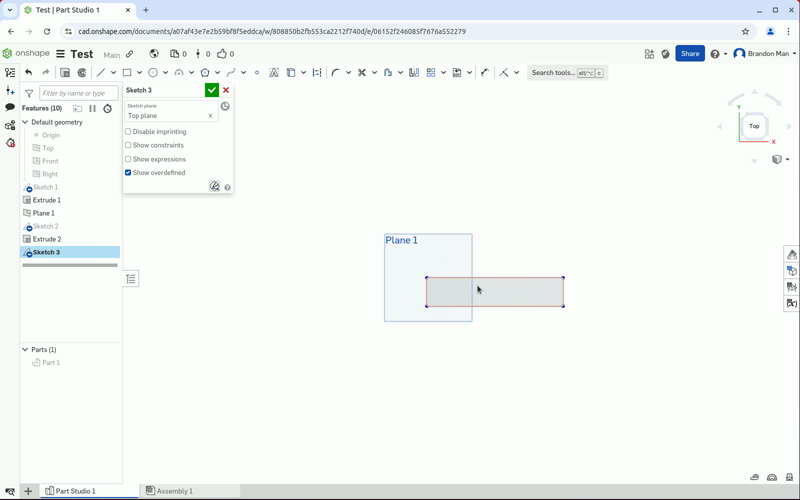
scroll(6)
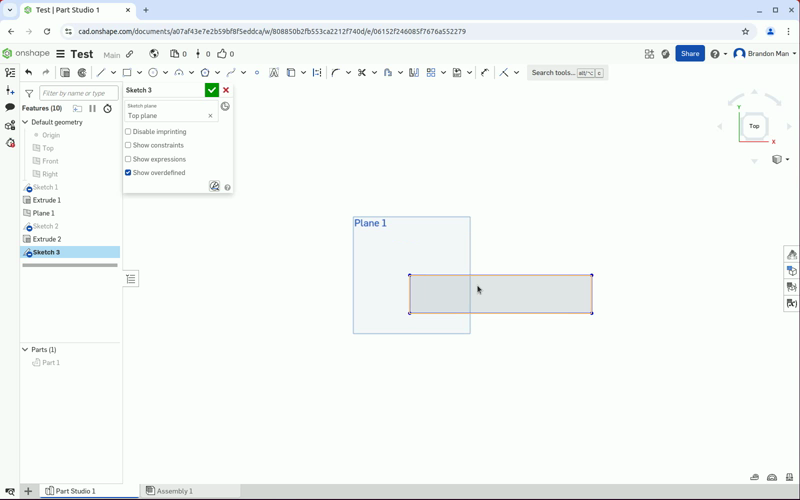
scroll(6)
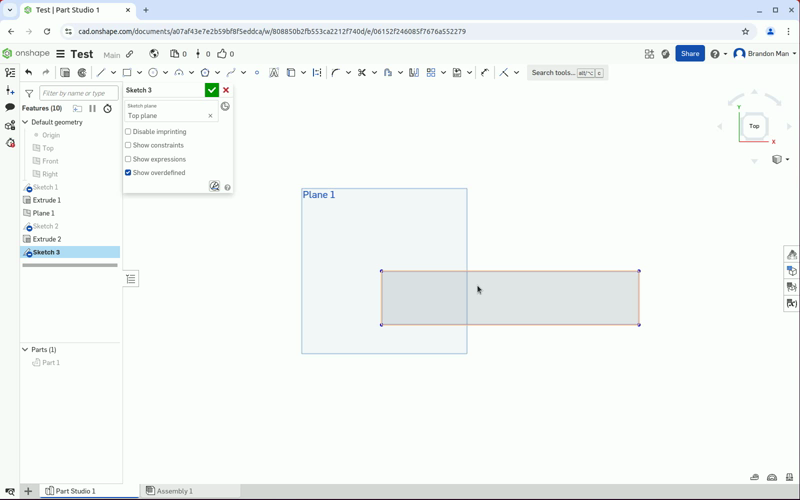
scroll(6)
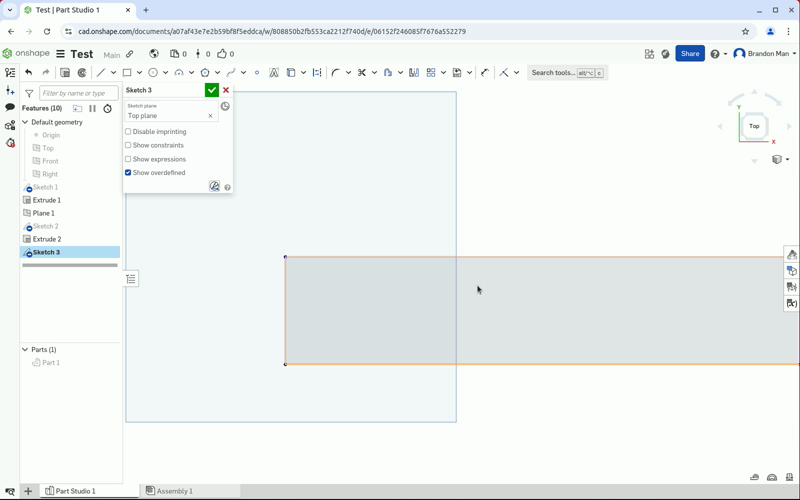
click(477, 285)
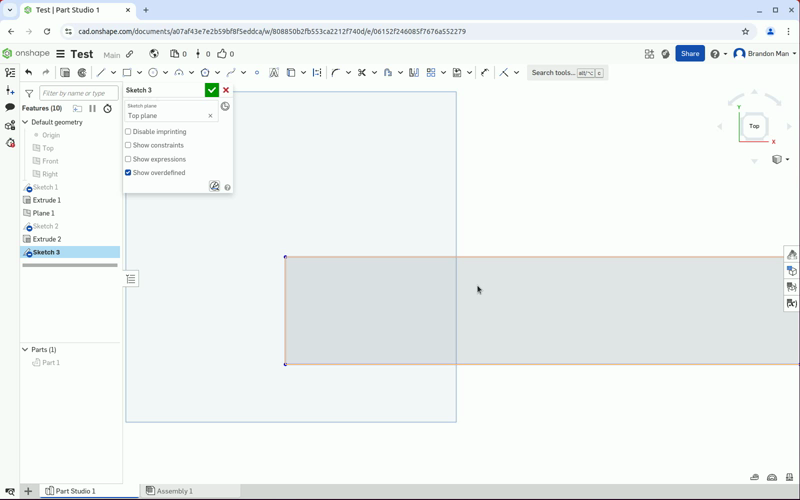
scroll(-6)
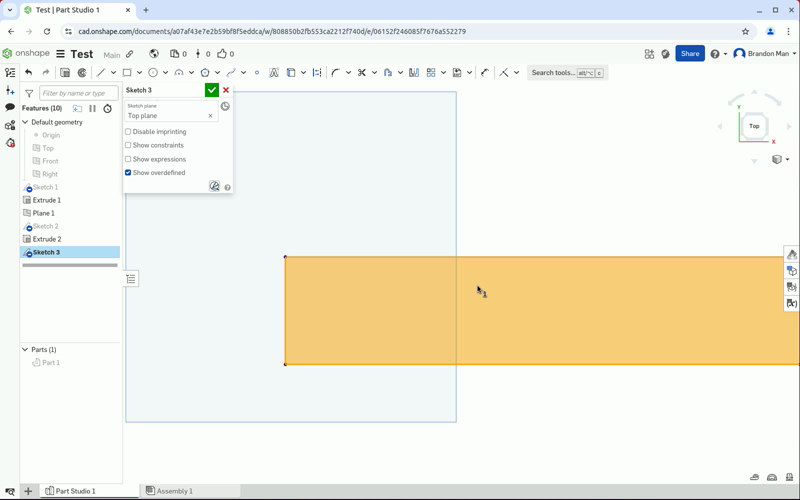
scroll(-6)
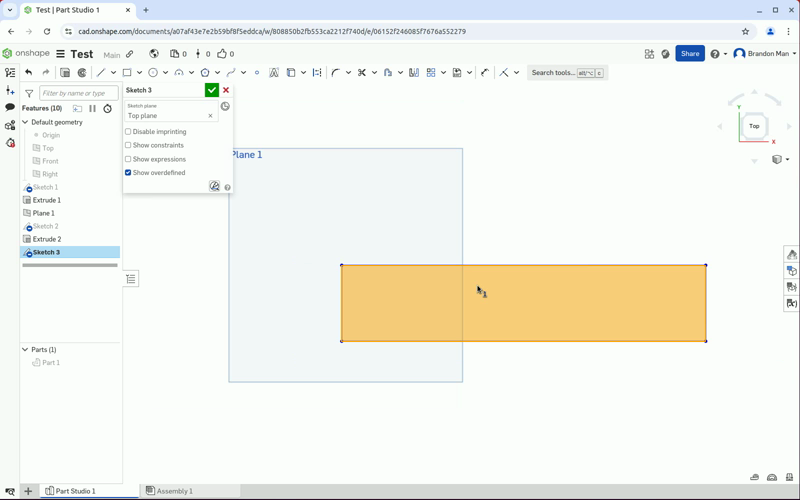
scroll(-6)
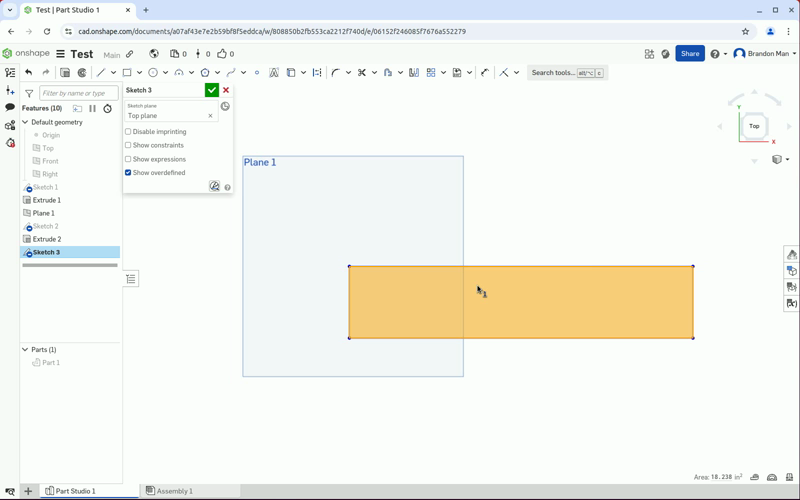
scroll(-6)
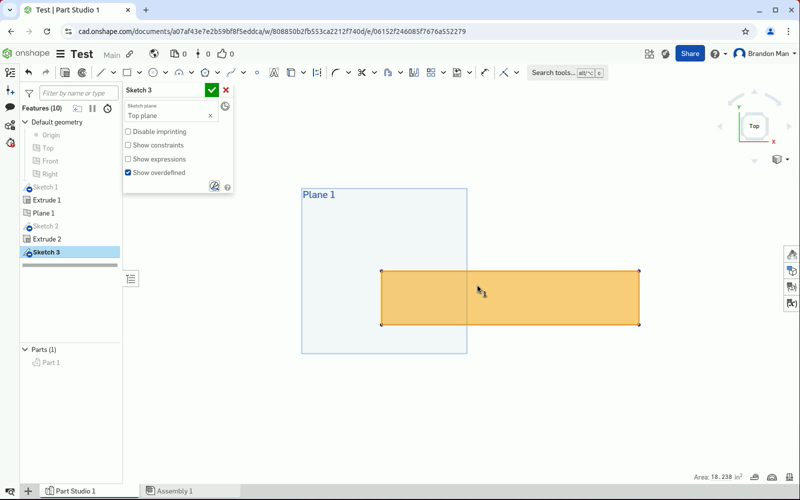
scroll(-6)
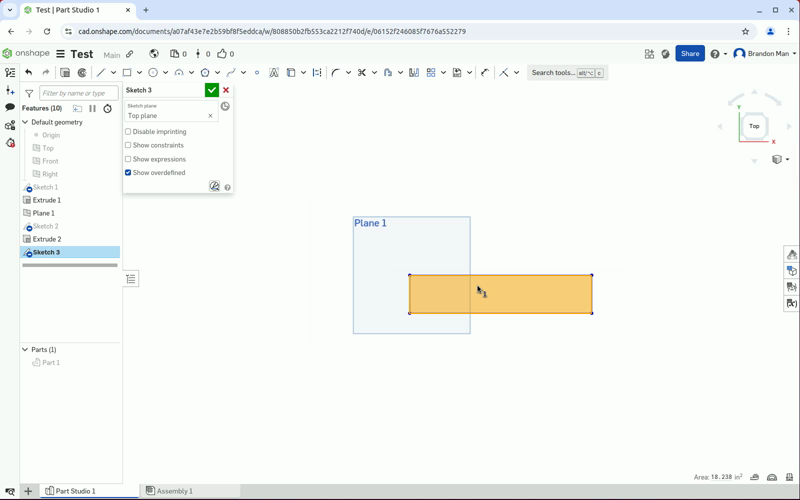
scroll(-6)
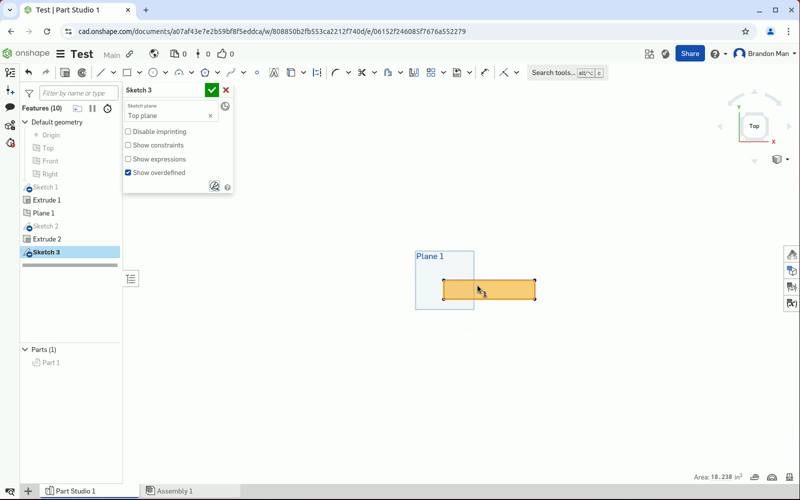
scroll(-6)
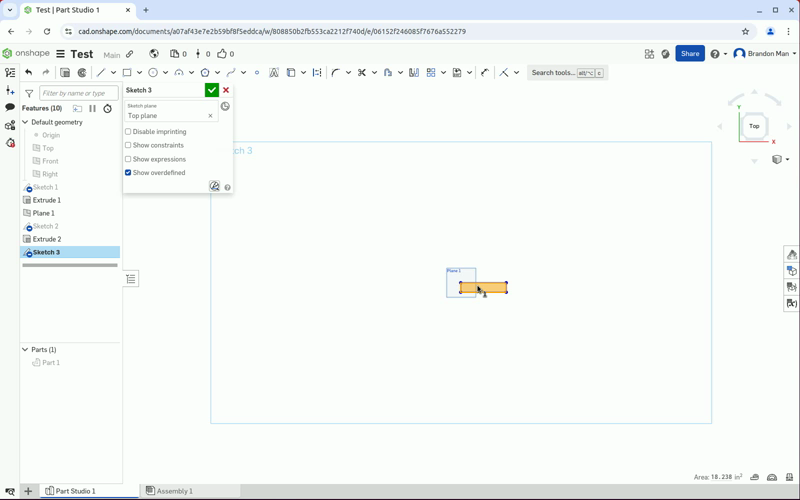
mouse_move(73, 352)
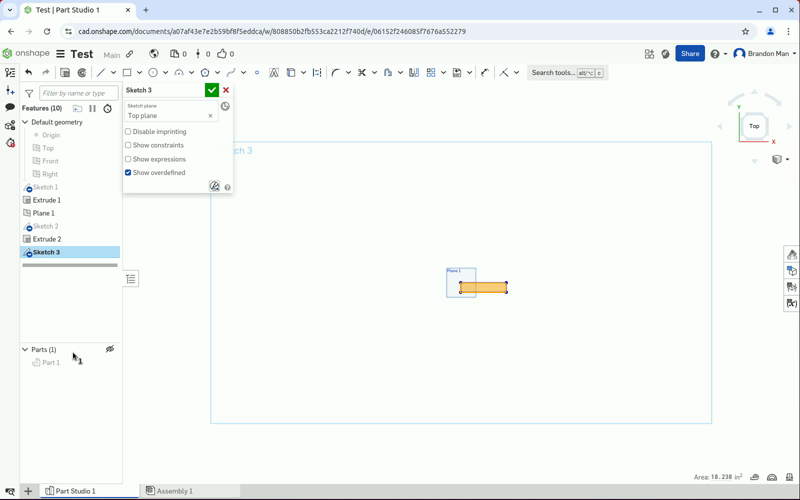
key(shift+y)
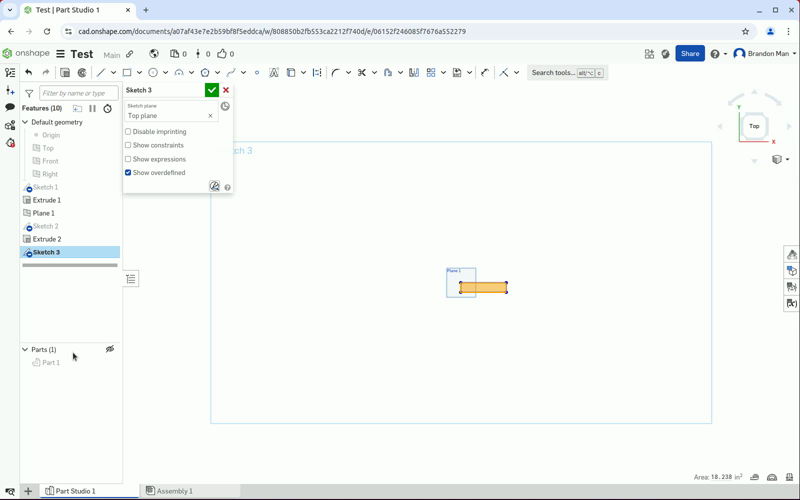
key(shift+e)
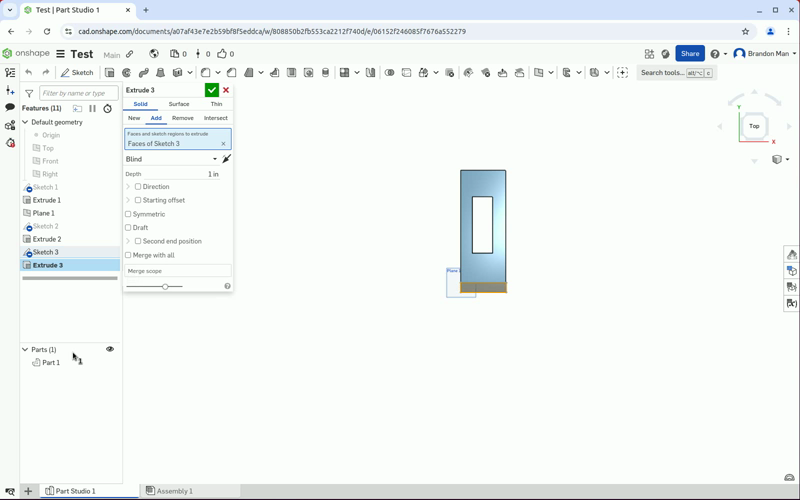
mouse_move(143, 106)
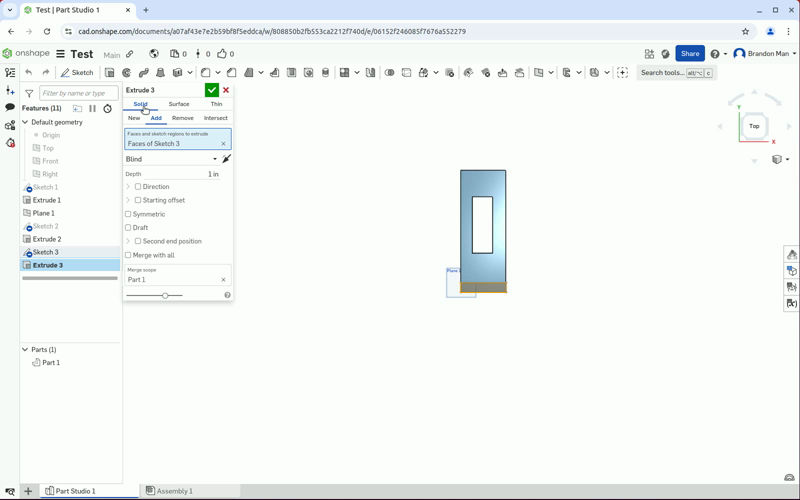
click(143, 106)
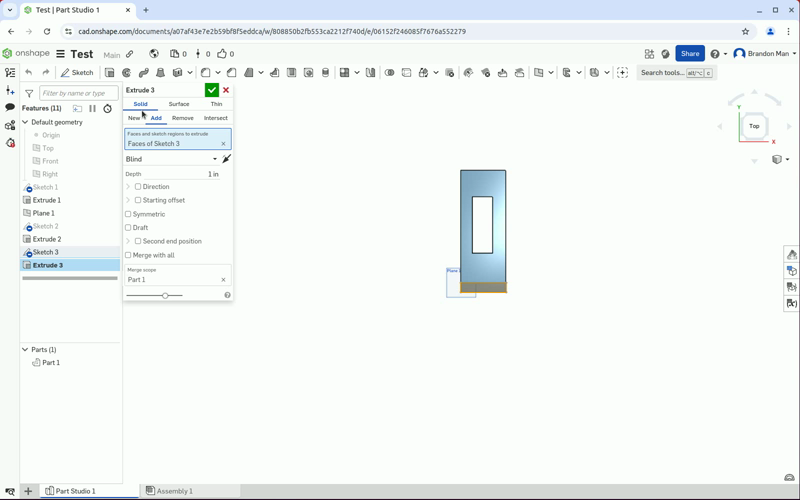
mouse_move(137, 120)
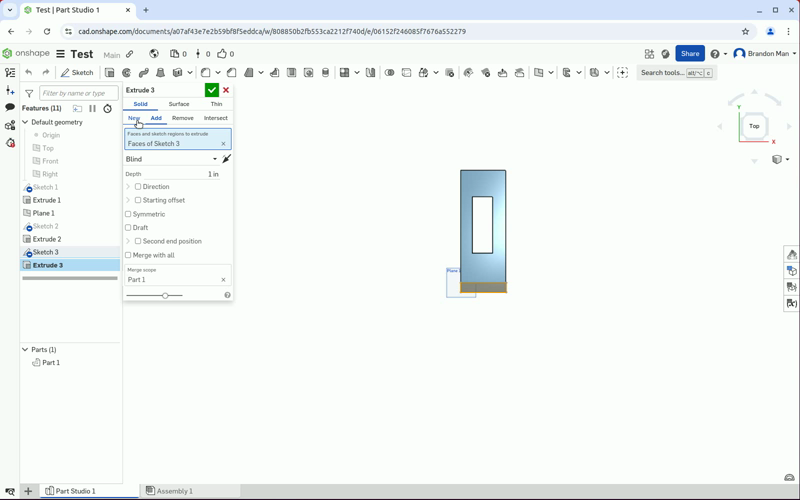
click(137, 120)
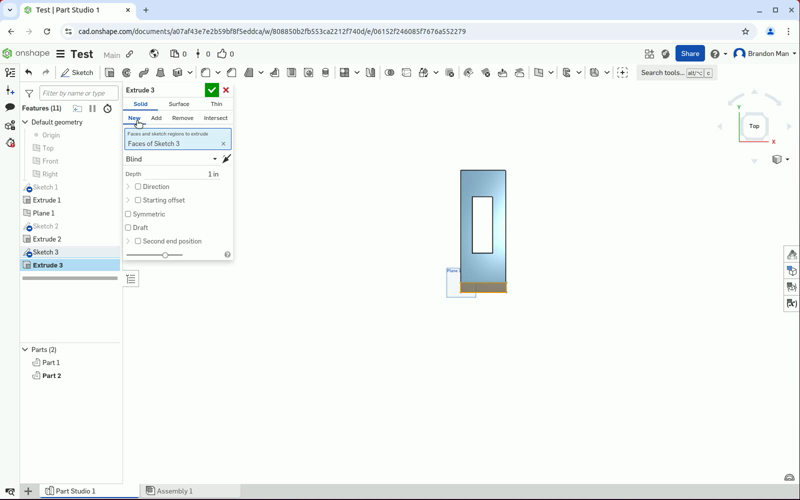
key(tab, 4)
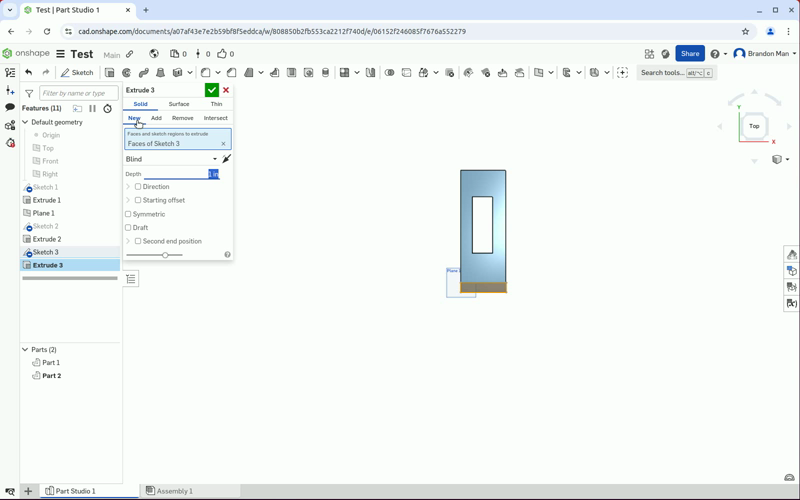
text(7.703)
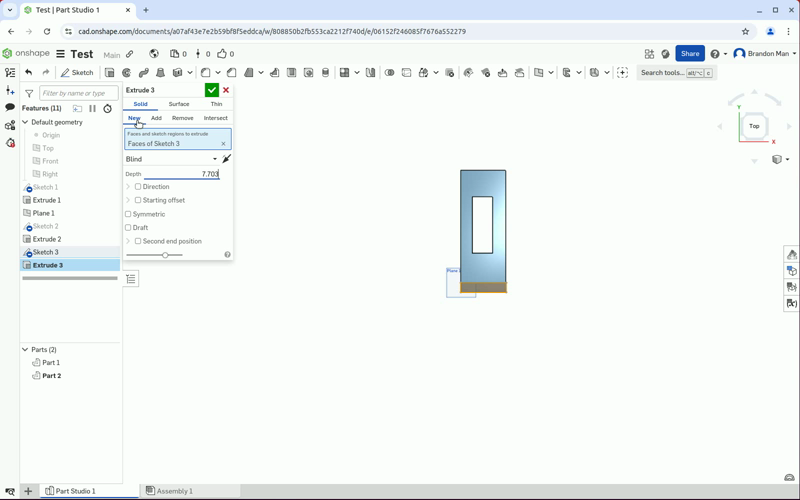
key(enter)
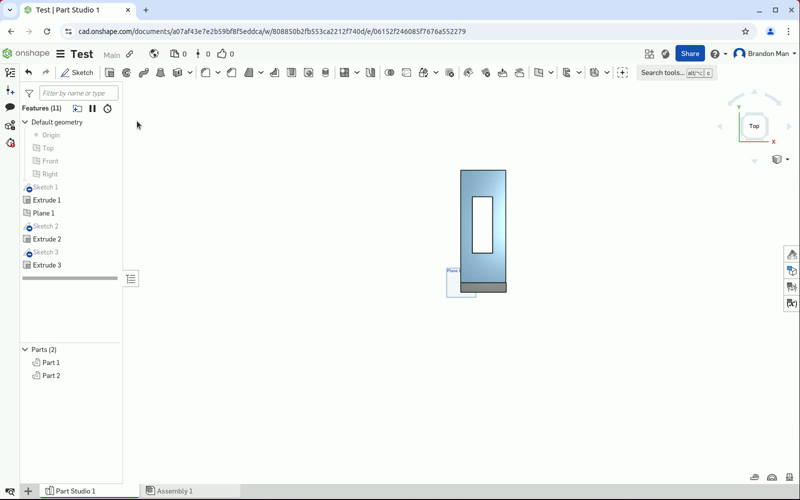
key(shift+h)
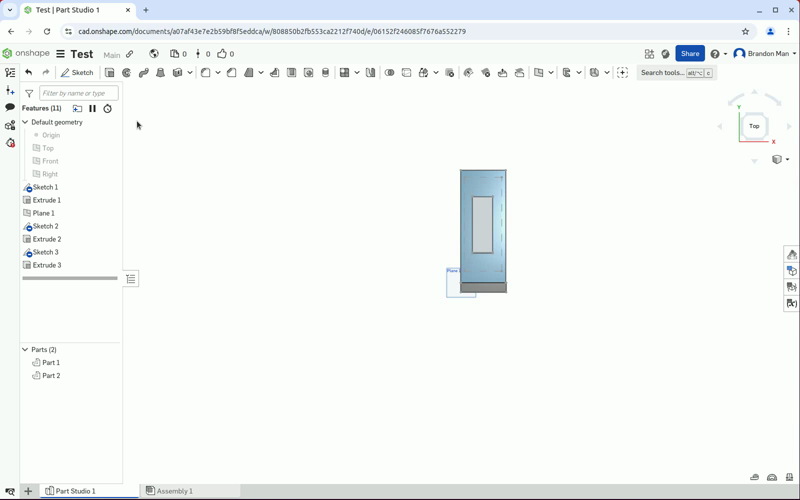
key(shift+h)
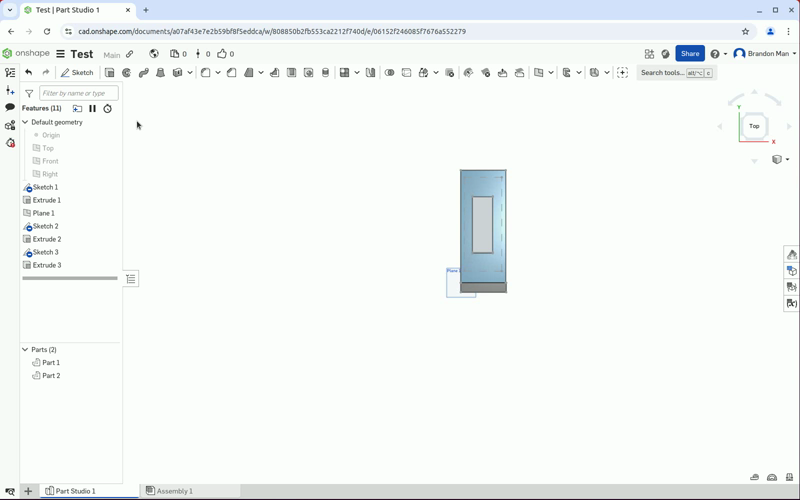
key(shift+7)
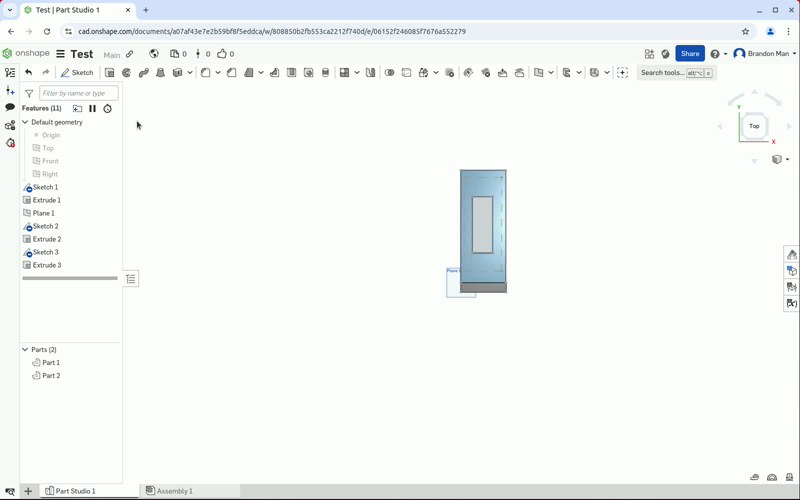
key(up, 3)
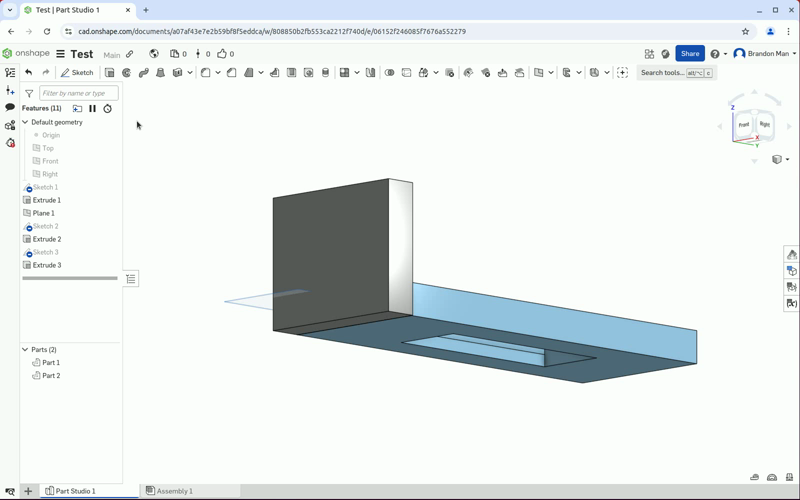
key(left, 3)
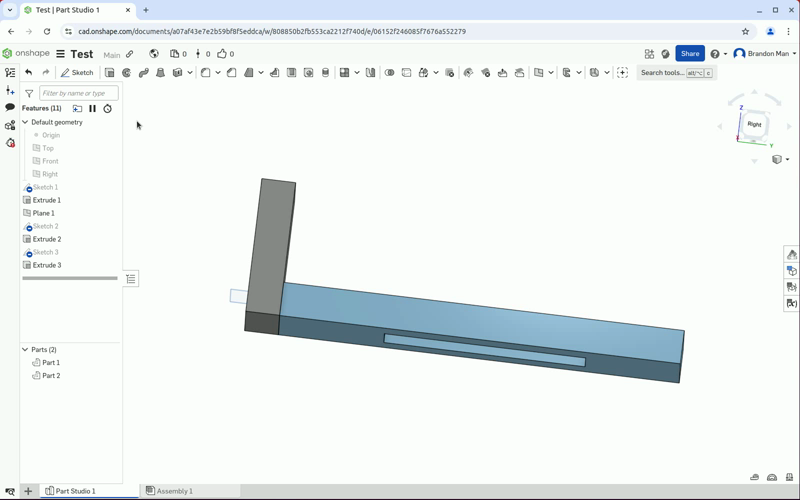
key(right, 3)
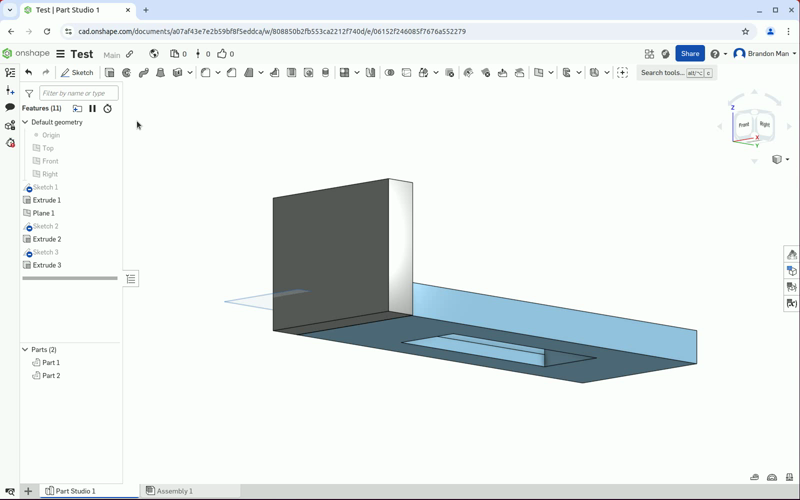
key(down, 3)
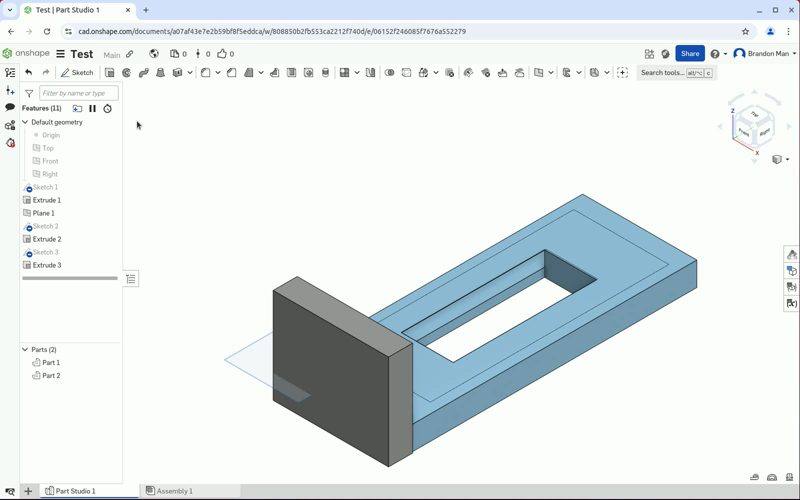
mouse_move(73, 189)
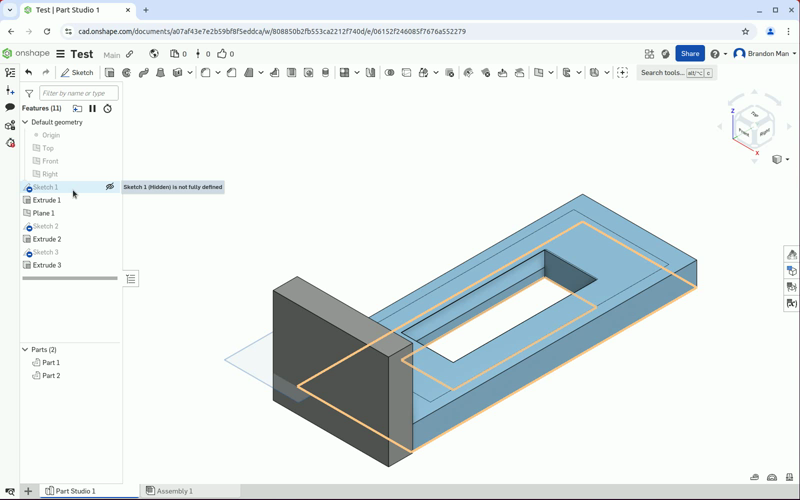
click(73, 189)